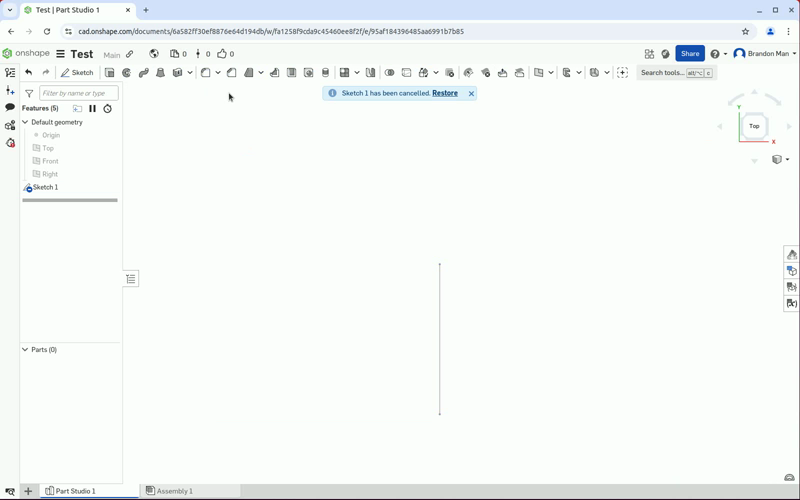
key(shift+h)
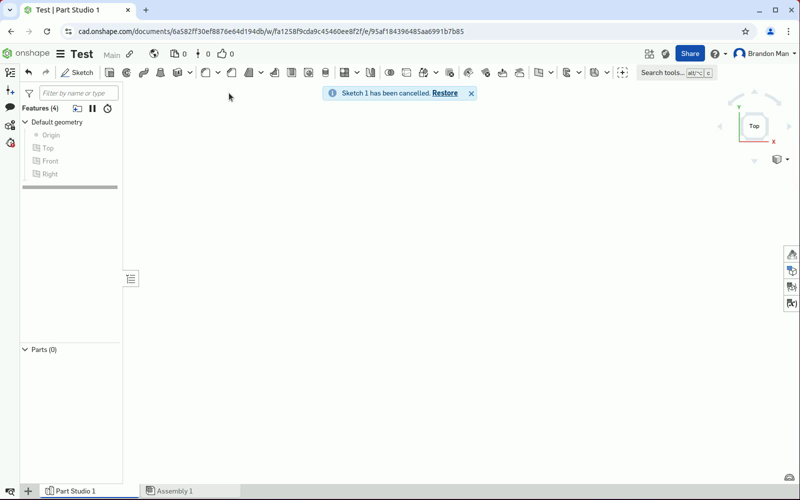
key(shift+s)
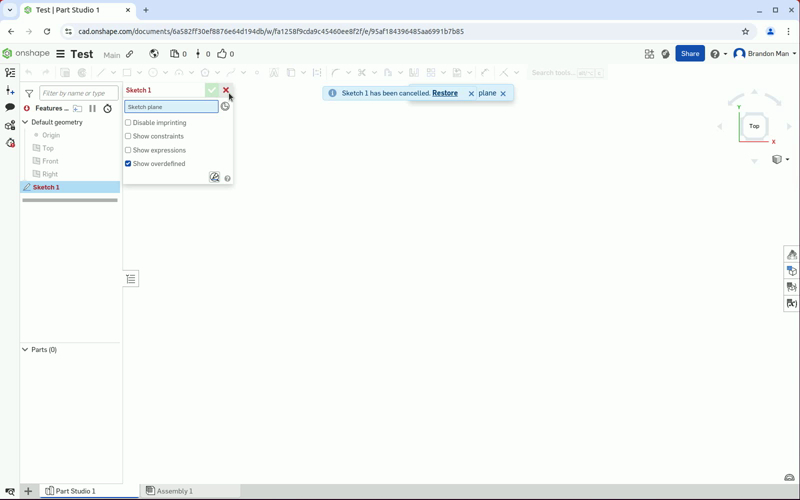
mouse_move(73, 150)
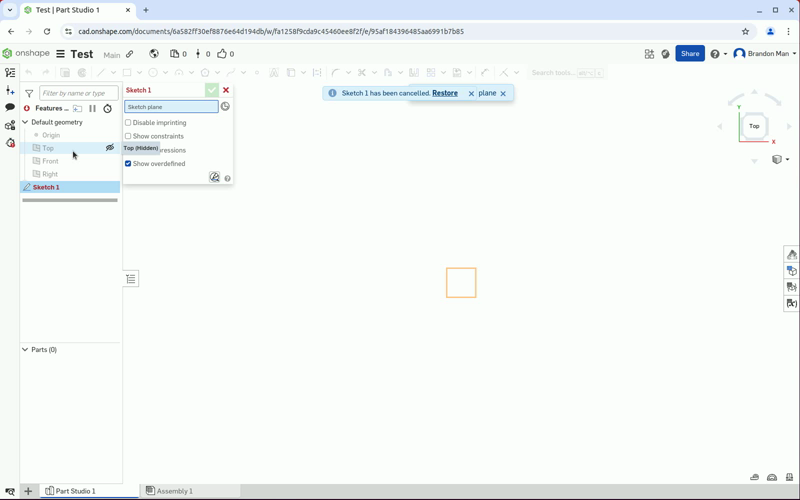
click(73, 150)
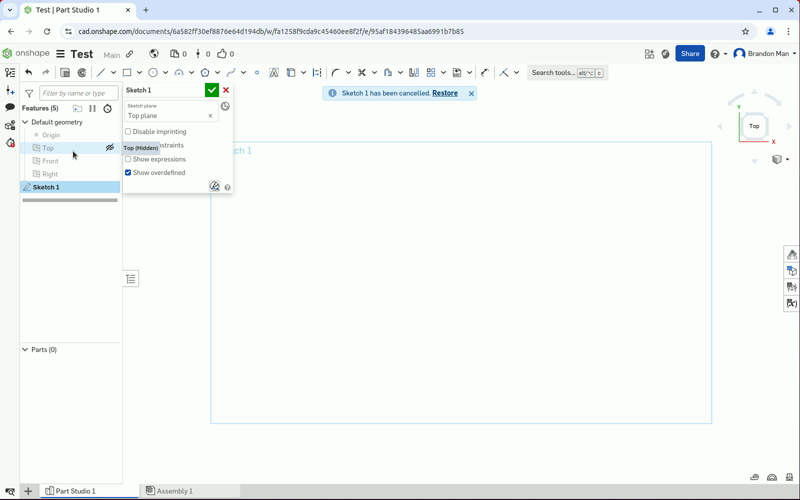
mouse_move(73, 352)
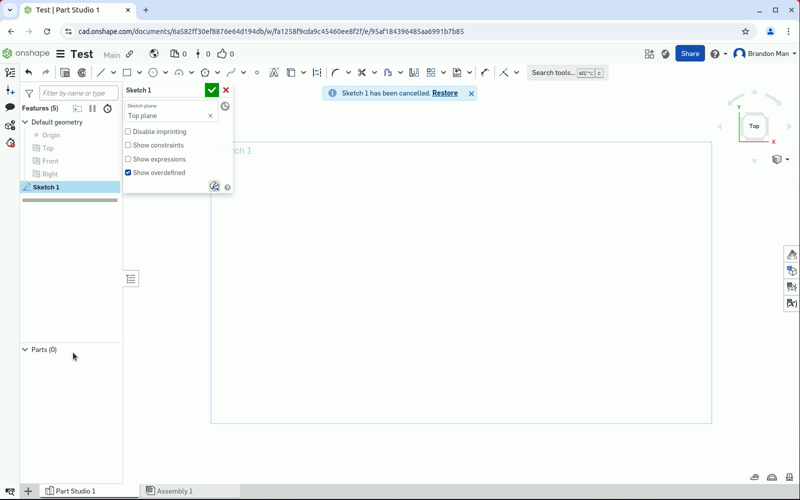
key(y)
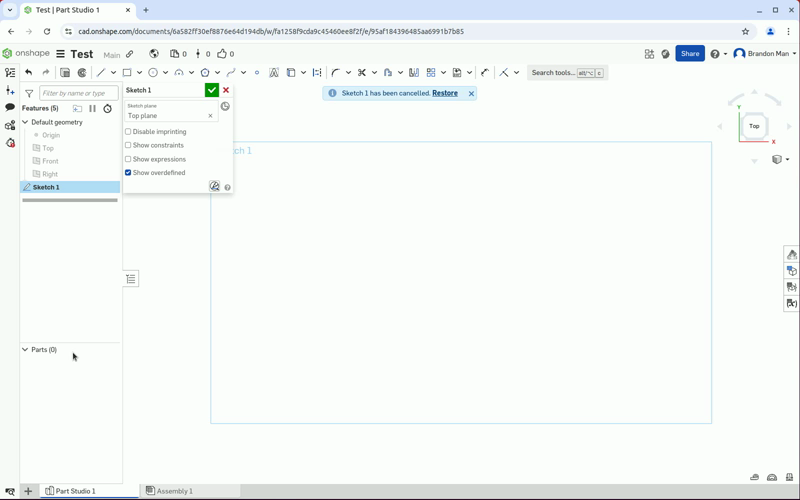
key(l)
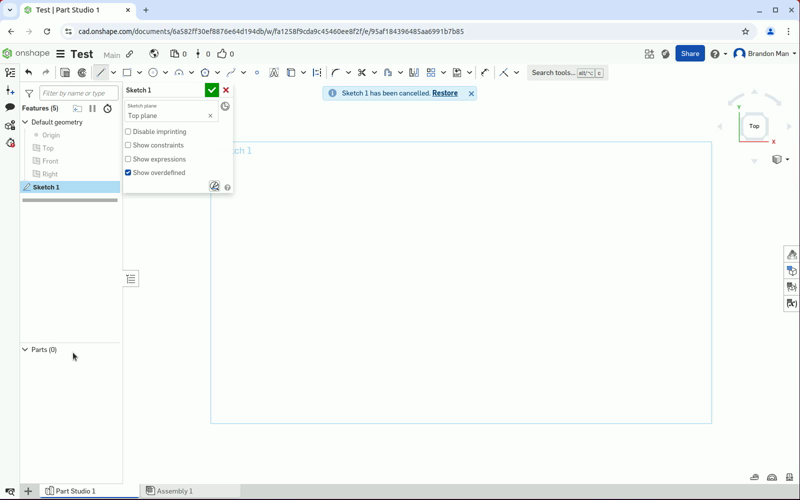
key_down(shift)
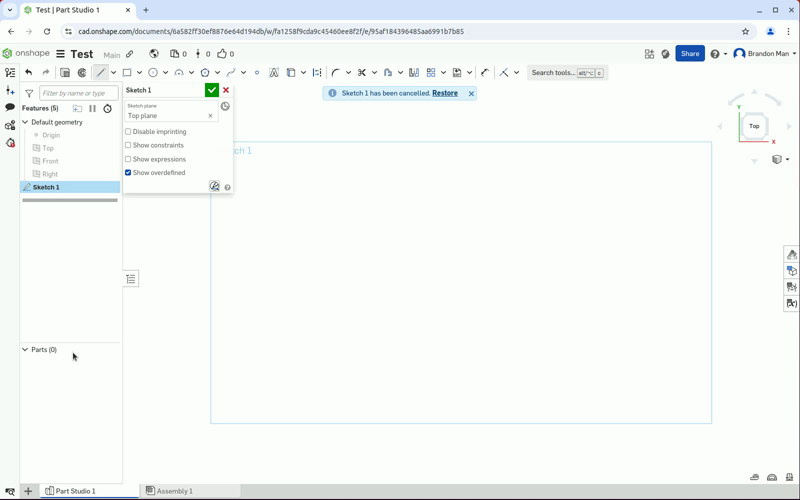
mouse_move(405, 381)
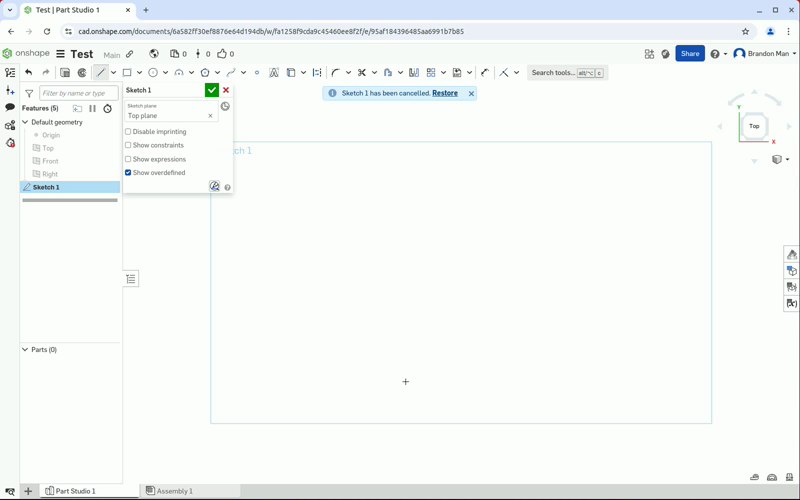
click(405, 381)
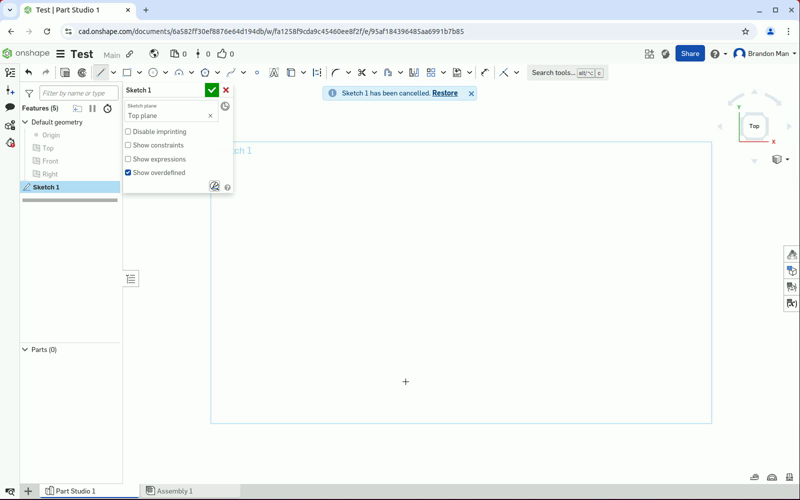
key_up(shift)
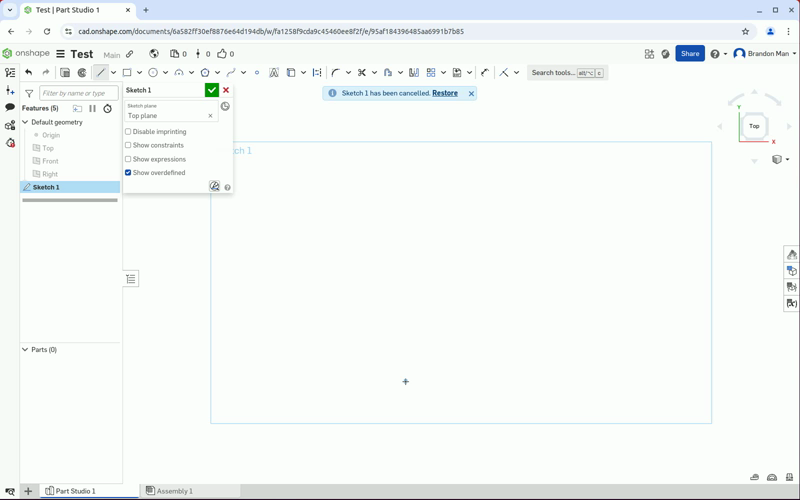
key_down(shift)
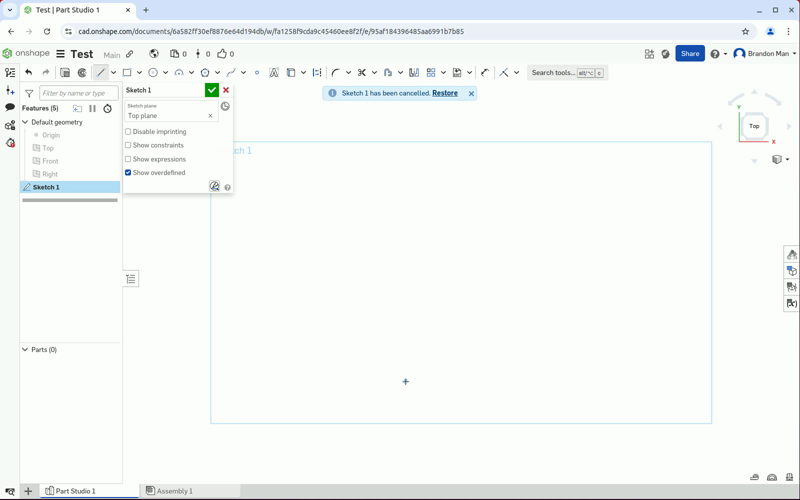
mouse_move(515, 381)
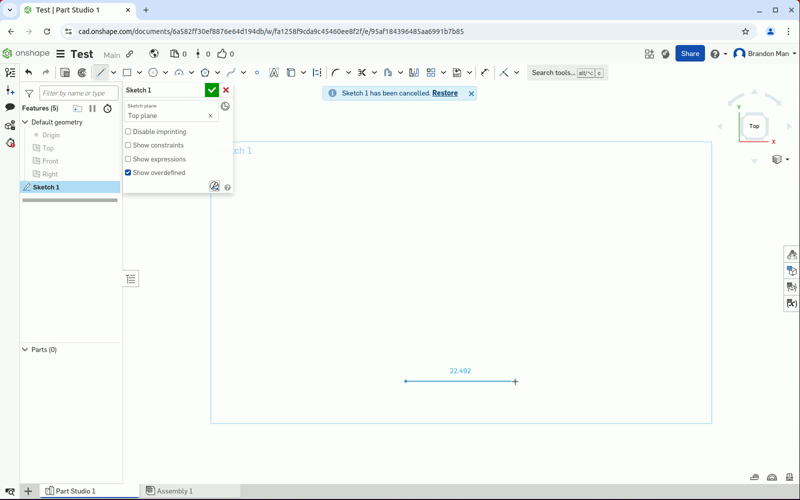
click(515, 381)
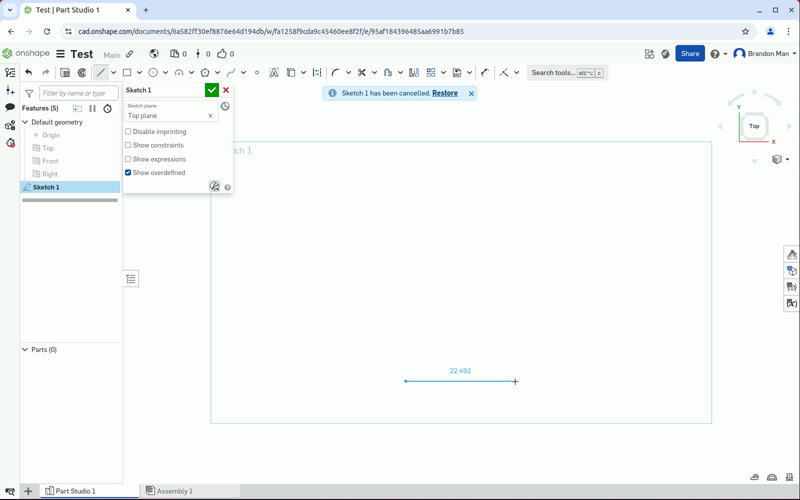
key_up(shift)
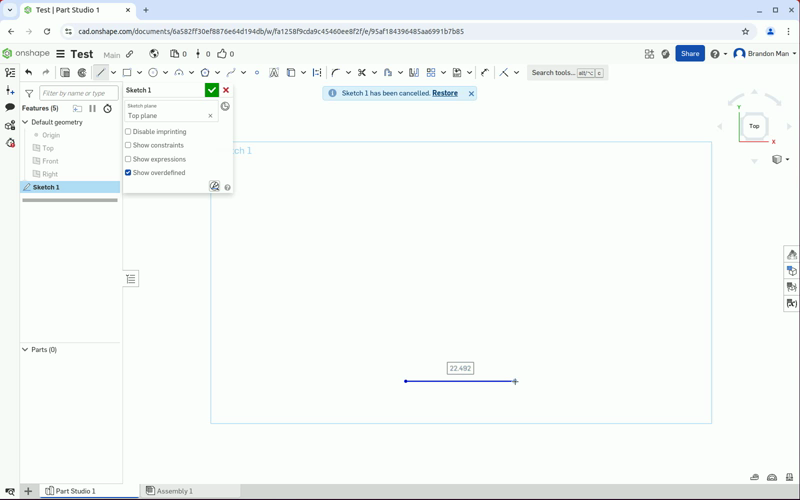
key_down(shift)
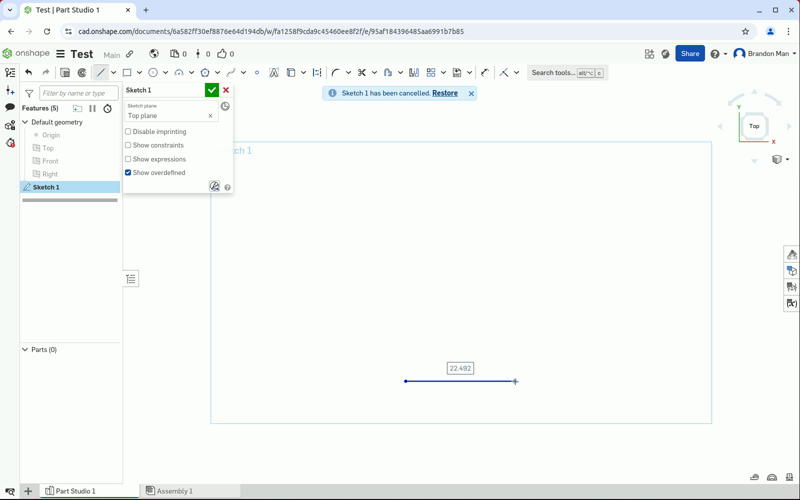
mouse_move(515, 185)
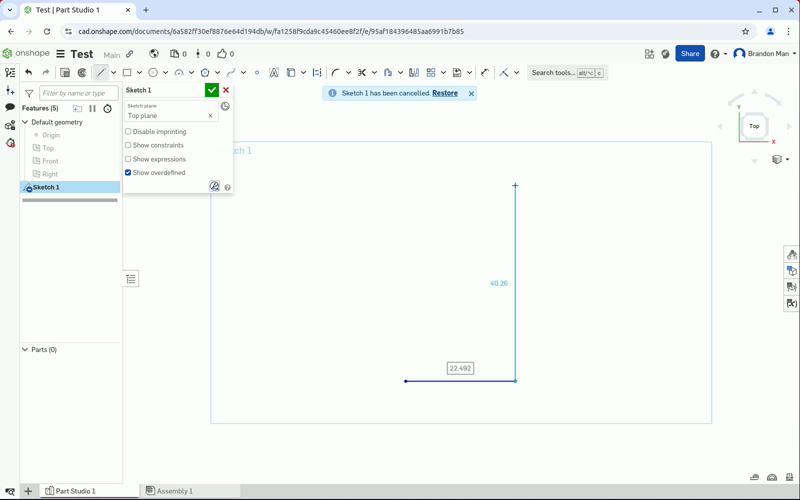
click(515, 185)
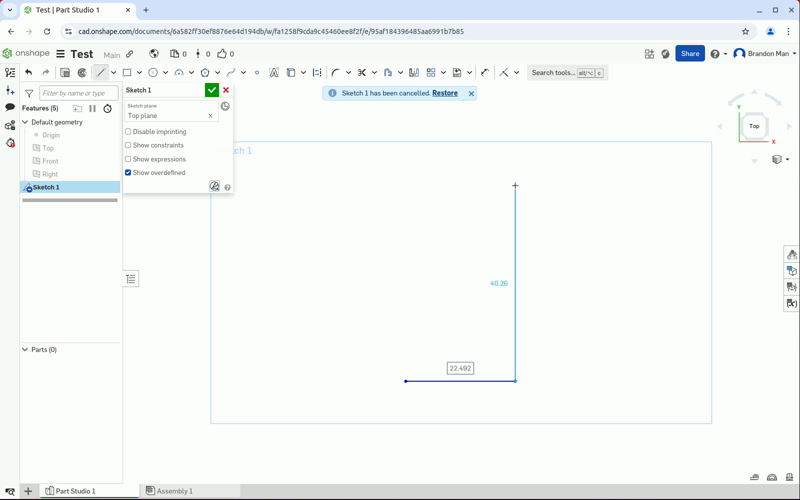
key_up(shift)
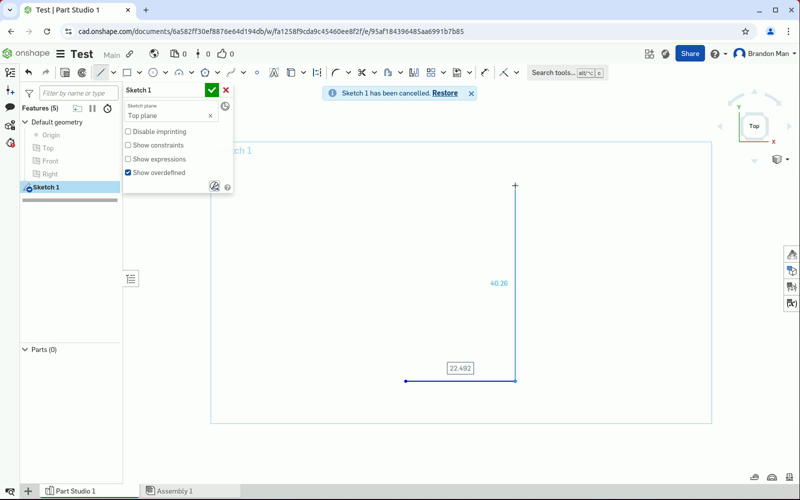
key_down(shift)
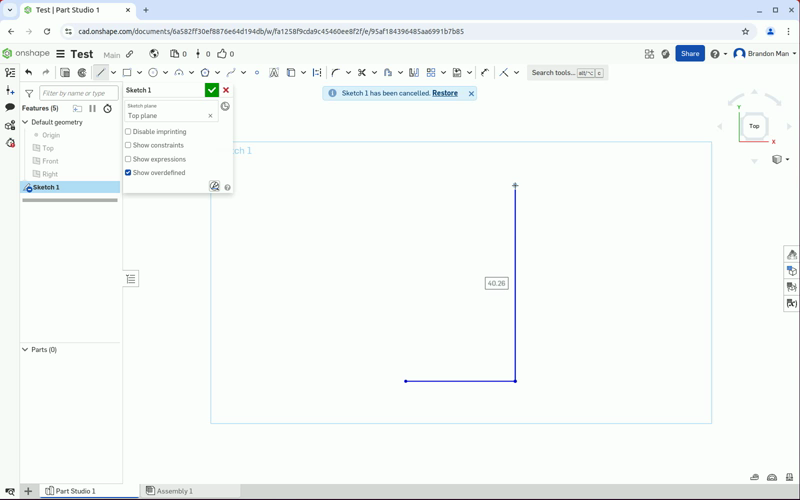
mouse_move(405, 185)
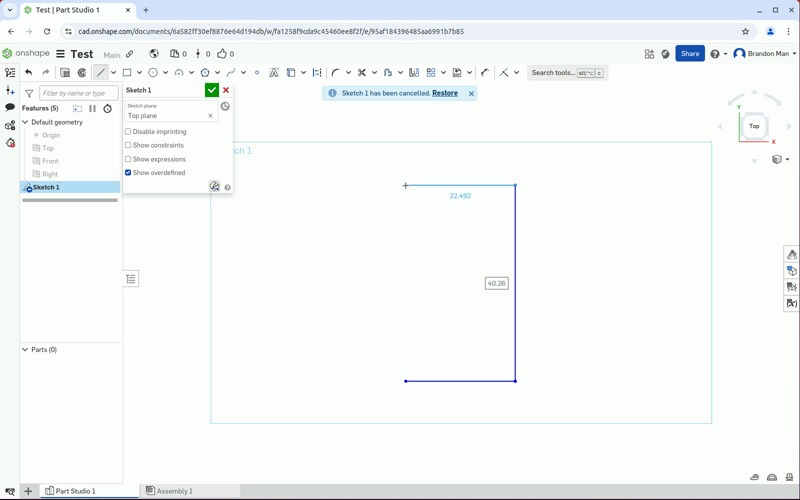
click(405, 185)
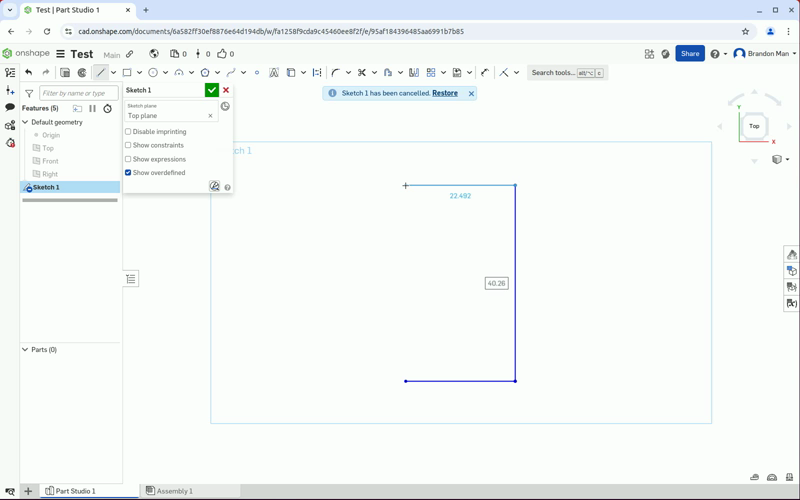
key_up(shift)
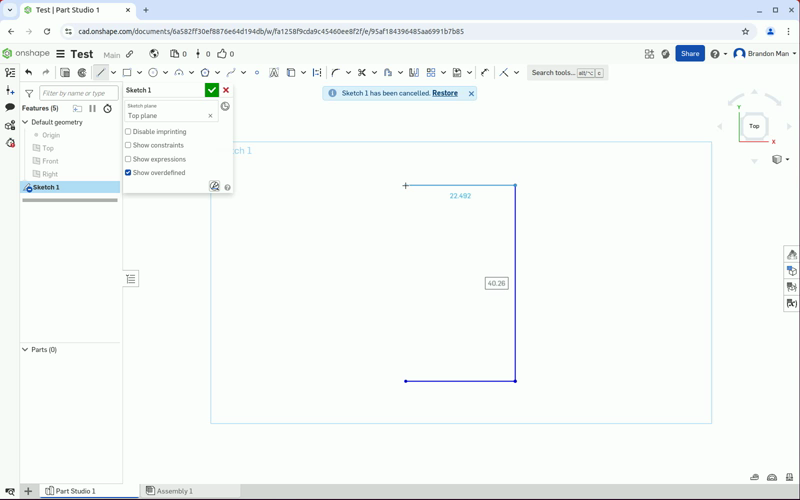
key_down(shift)
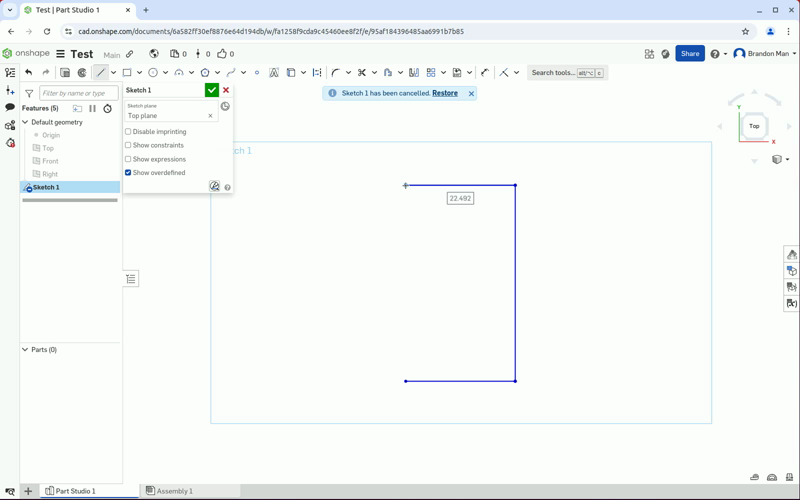
mouse_move(405, 381)
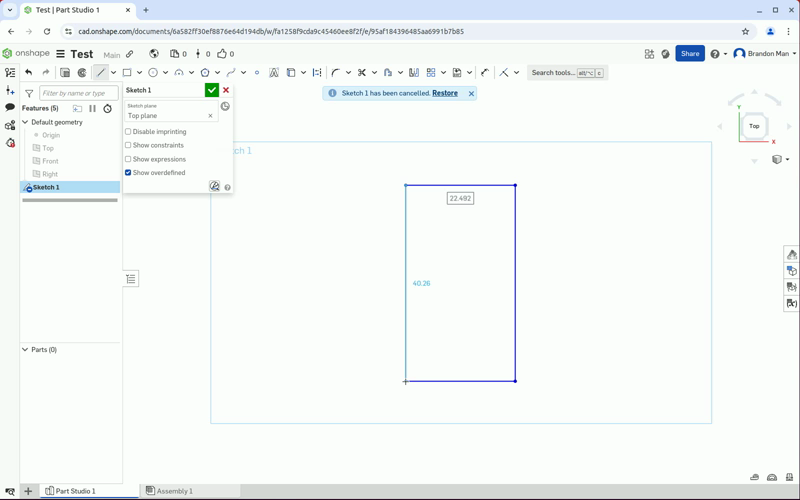
key_up(shift)
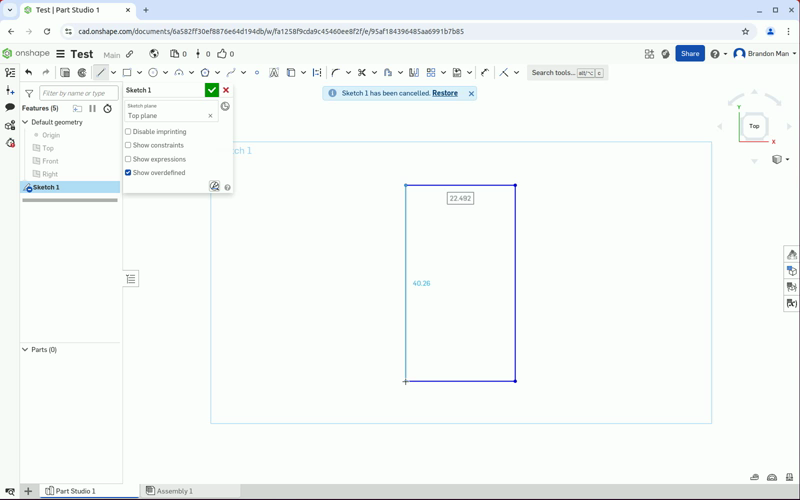
click(405, 381)
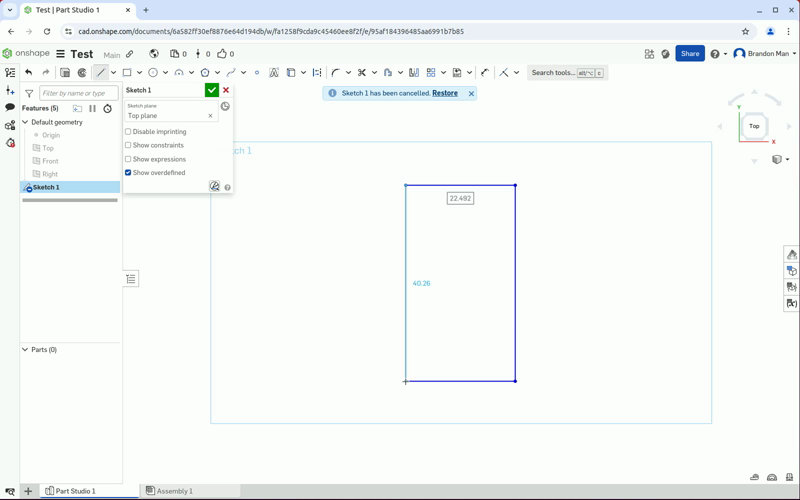
key(esc)
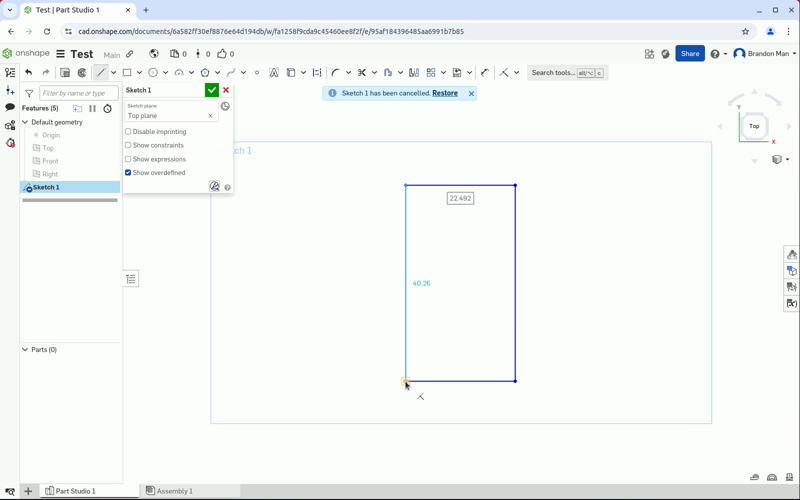
mouse_move(422, 366)
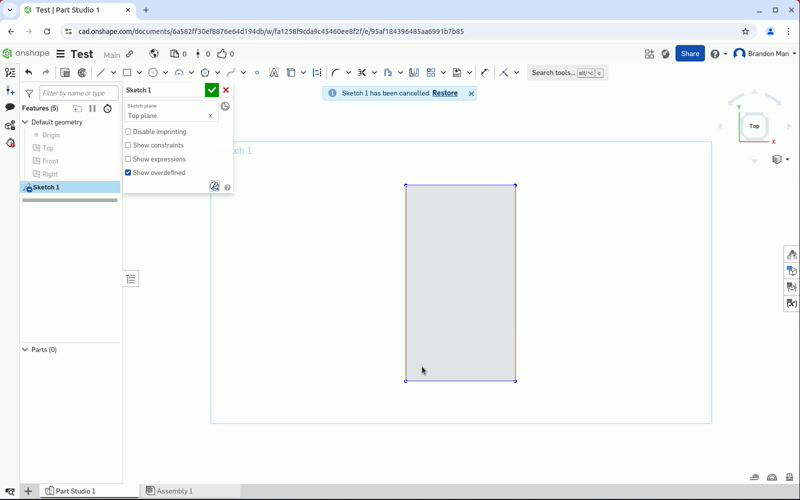
click(422, 366)
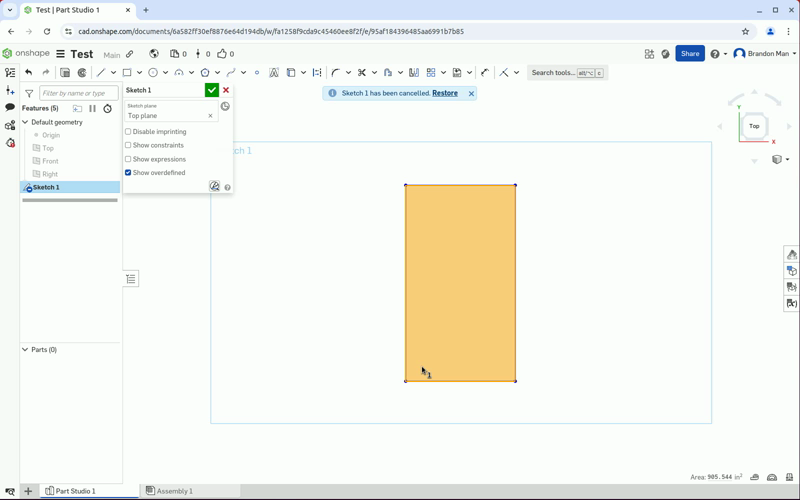
mouse_move(73, 352)
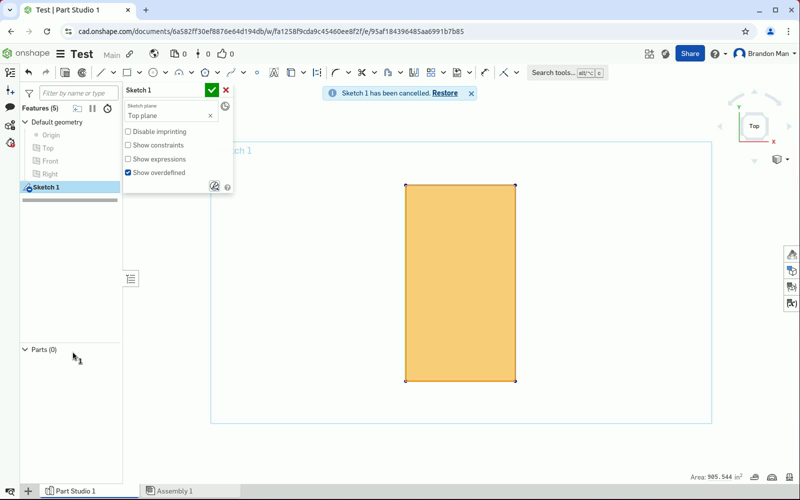
key(shift+y)
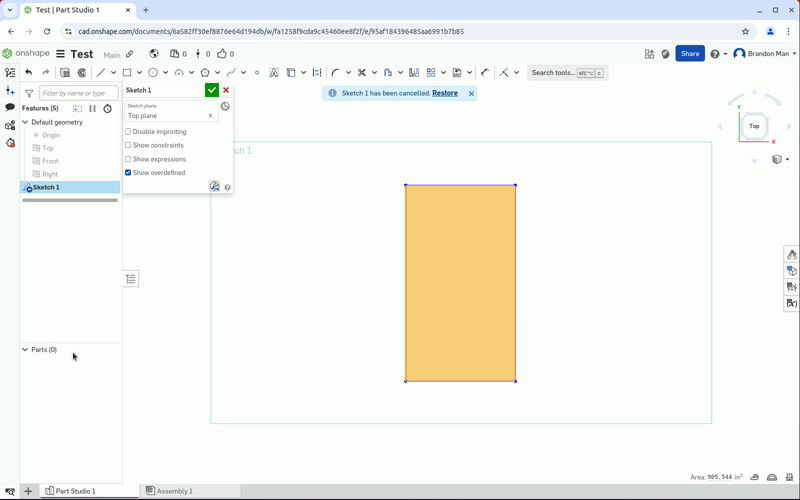
key(shift+e)
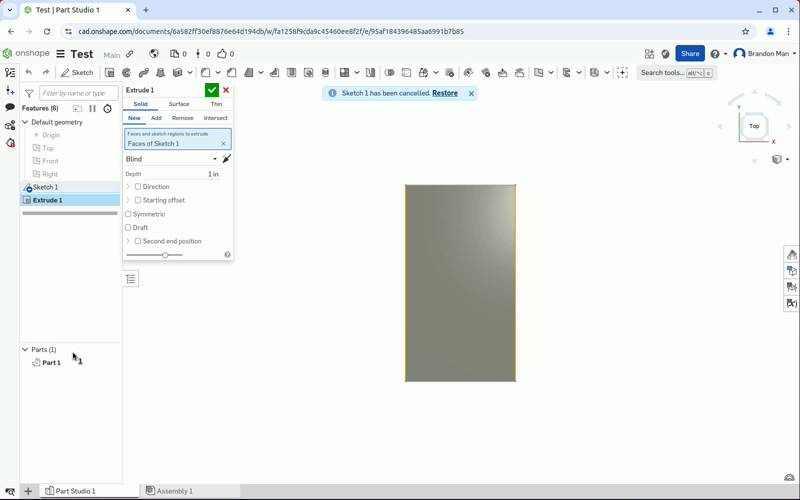
mouse_move(143, 106)
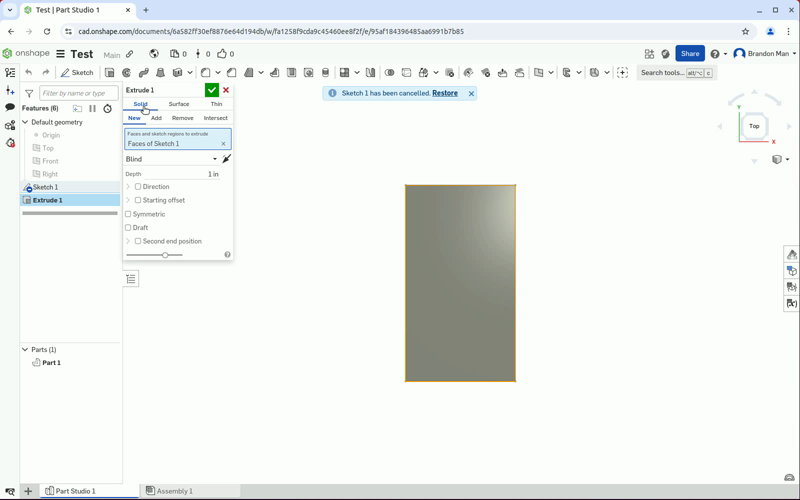
click(143, 106)
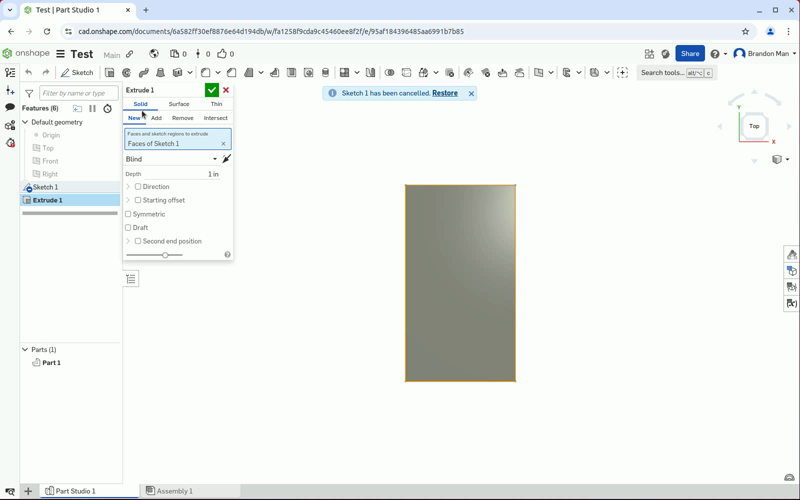
mouse_move(137, 120)
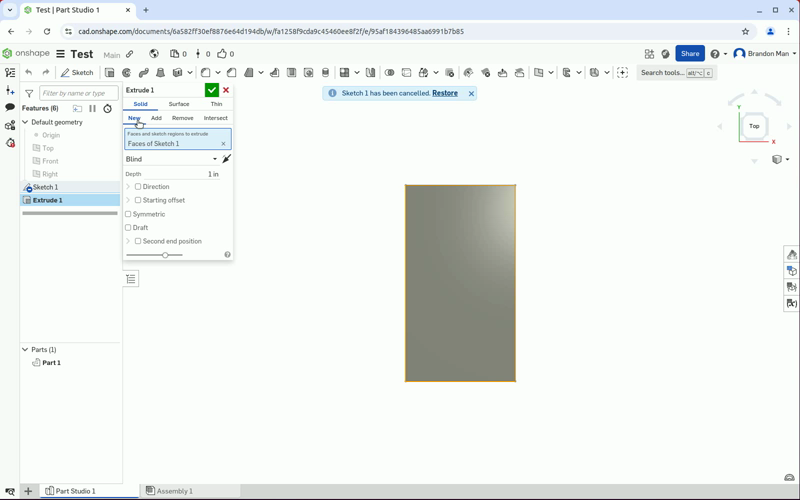
click(137, 120)
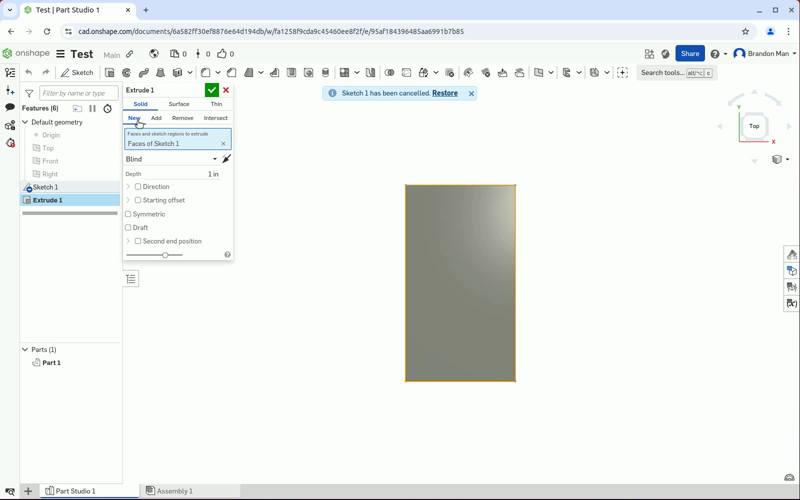
key(tab, 4)
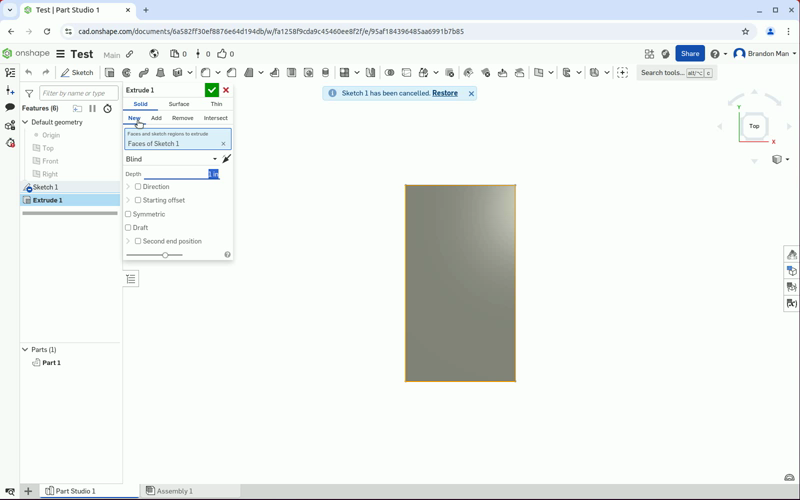
text(0.722)
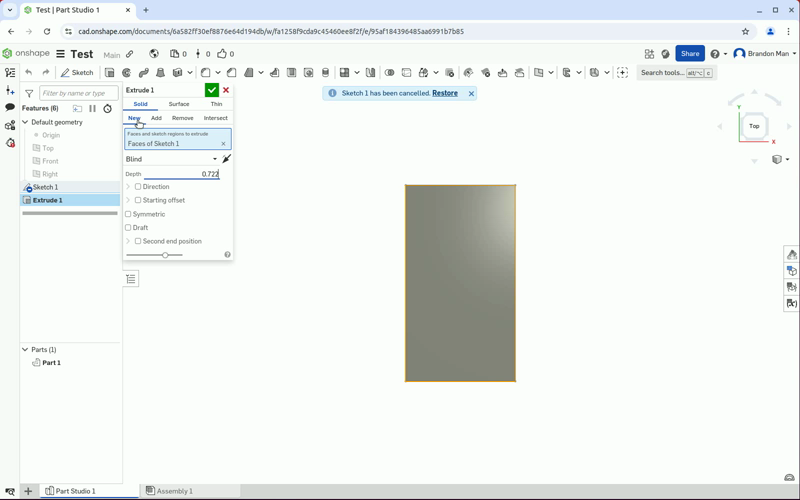
key(enter)
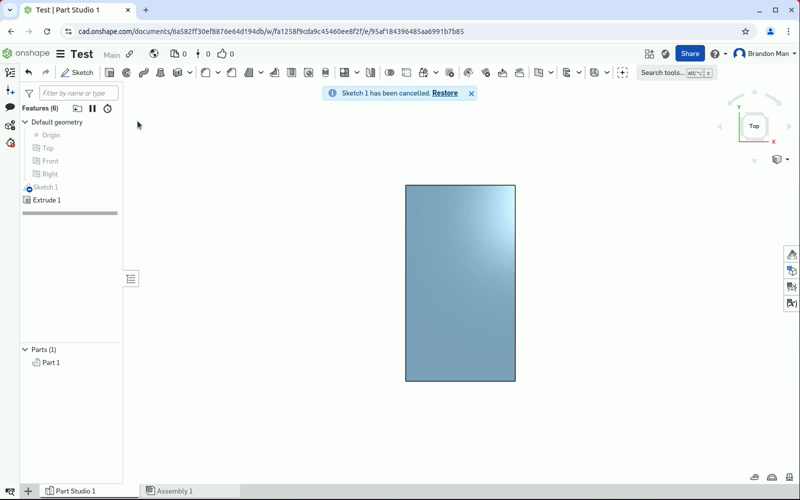
key(shift+h)
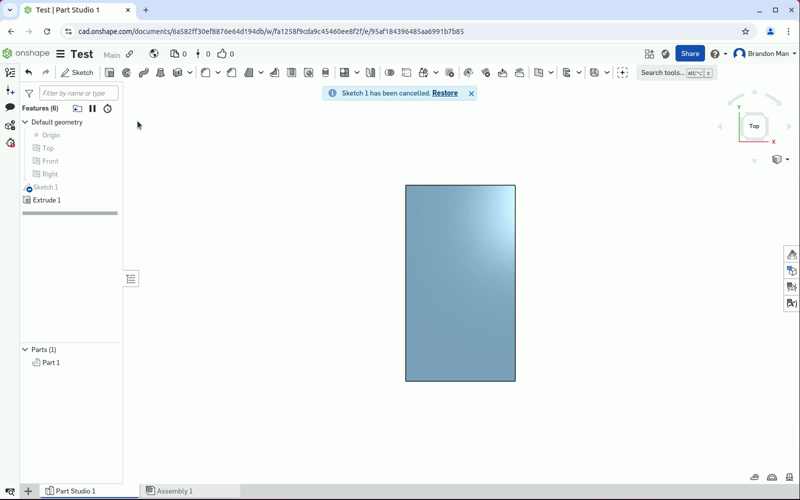
key(shift+h)
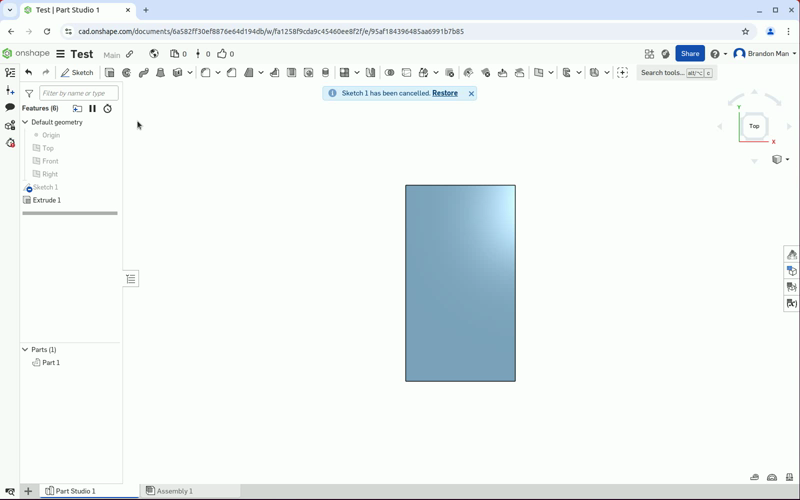
mouse_move(73, 189)
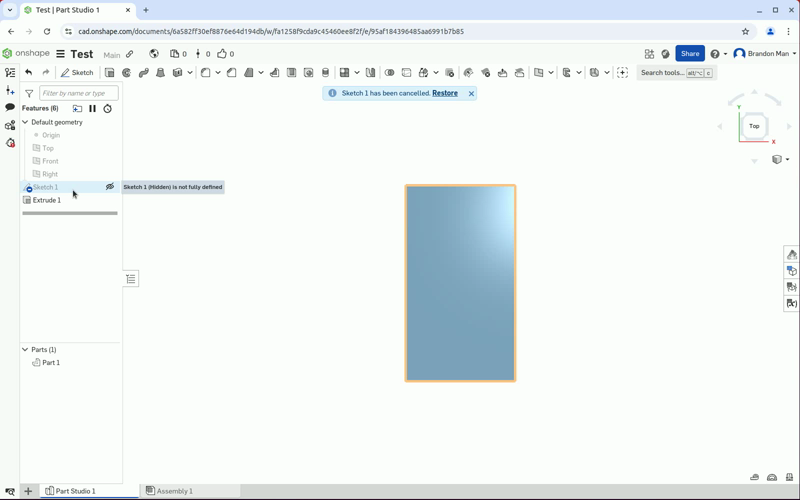
click(73, 189)
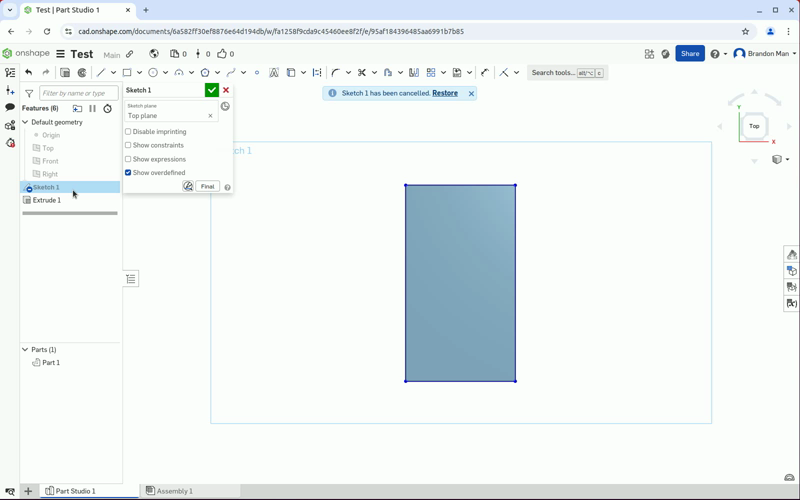
mouse_move(229, 92)
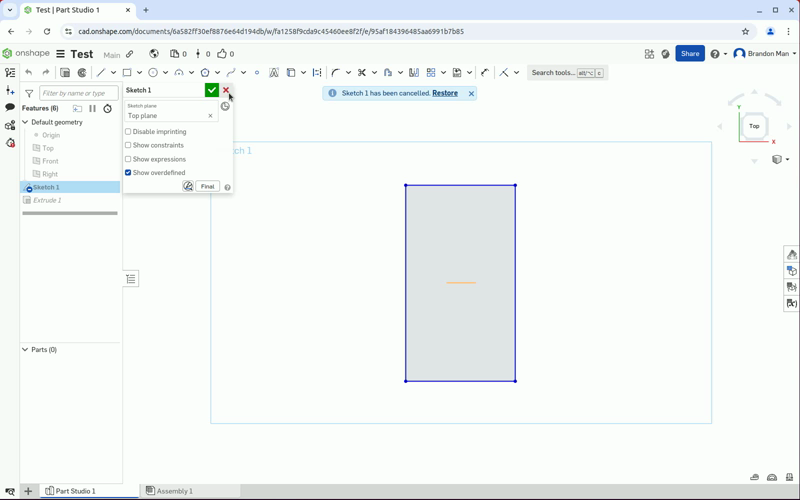
click(229, 92)
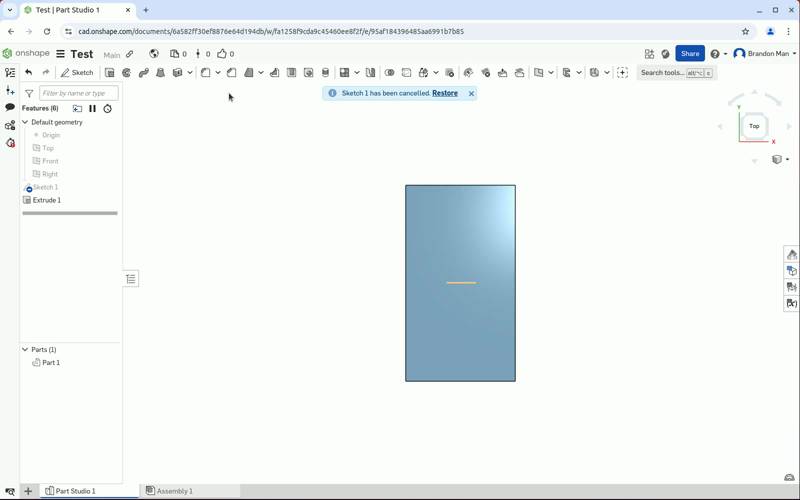
mouse_move(541, 75)
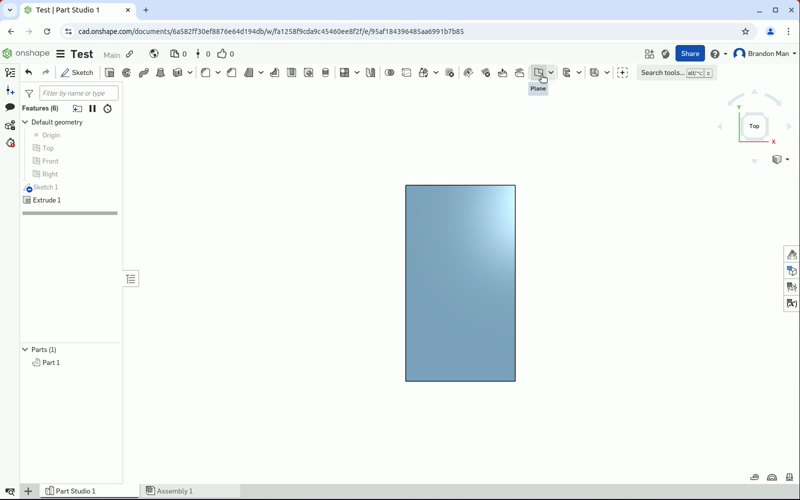
click(541, 75)
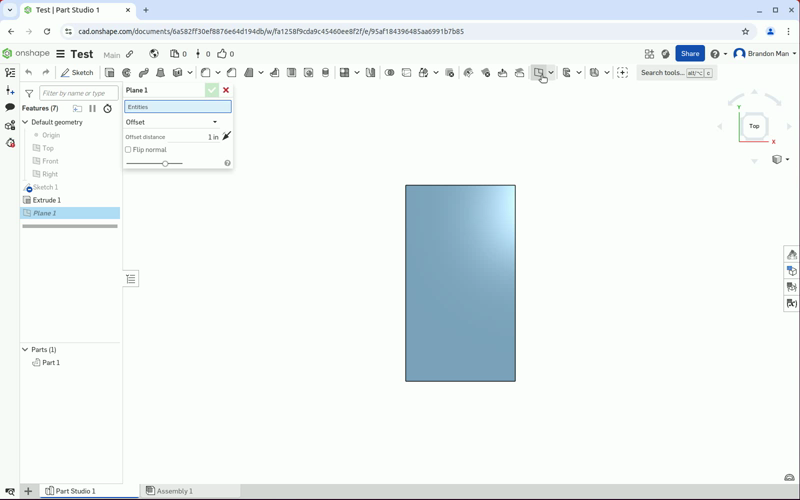
mouse_move(73, 150)
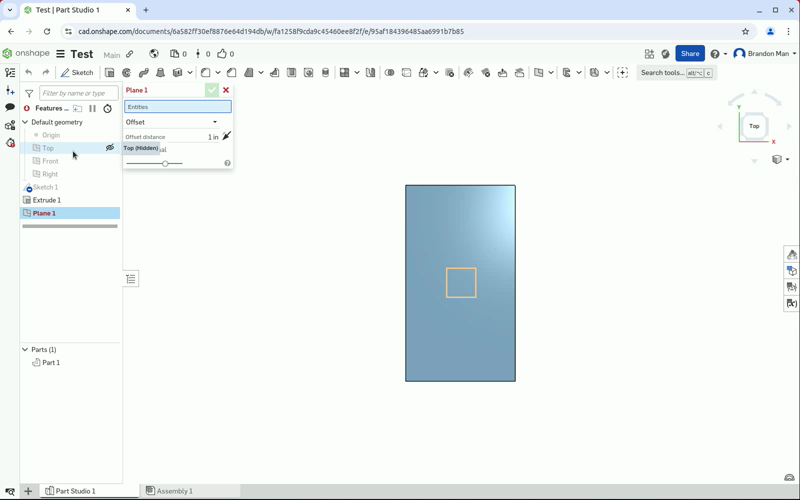
click(73, 150)
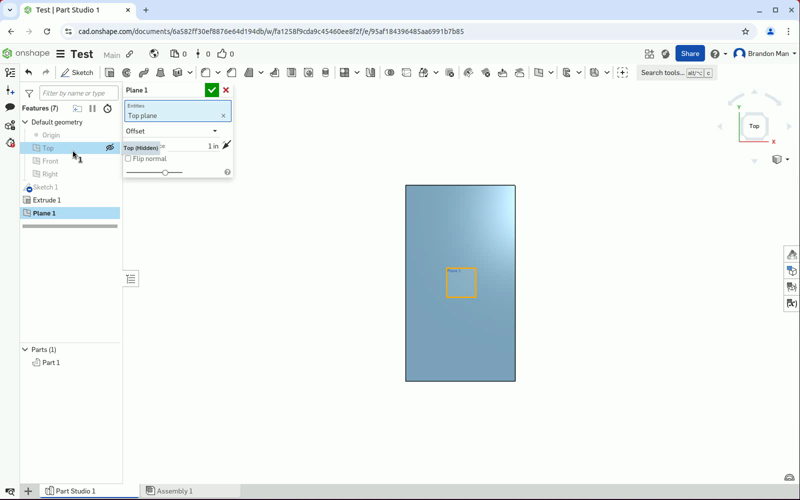
key(tab, 2)
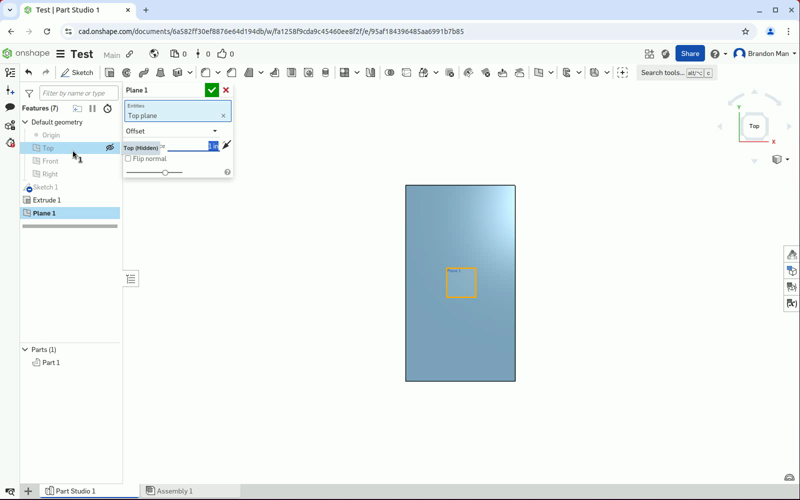
text(0.709)
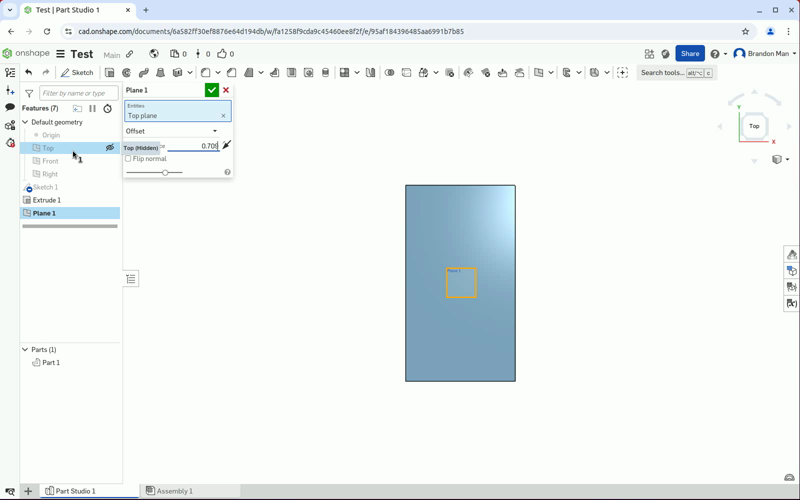
key(enter, 2)
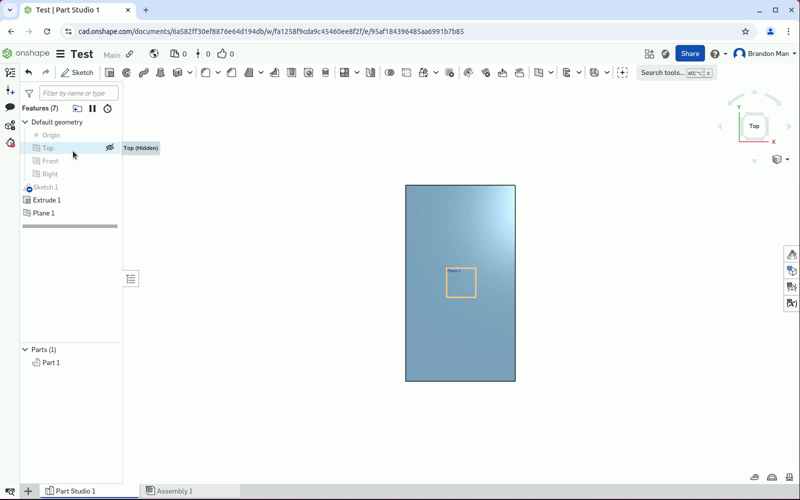
key(shift+s)
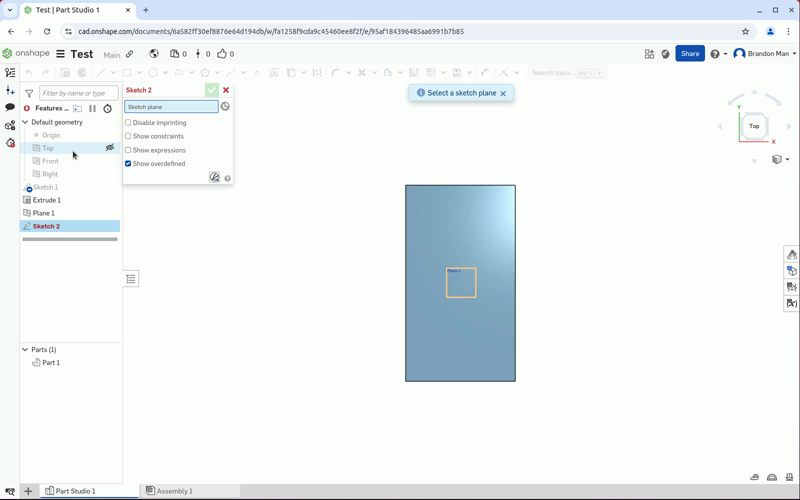
mouse_move(73, 215)
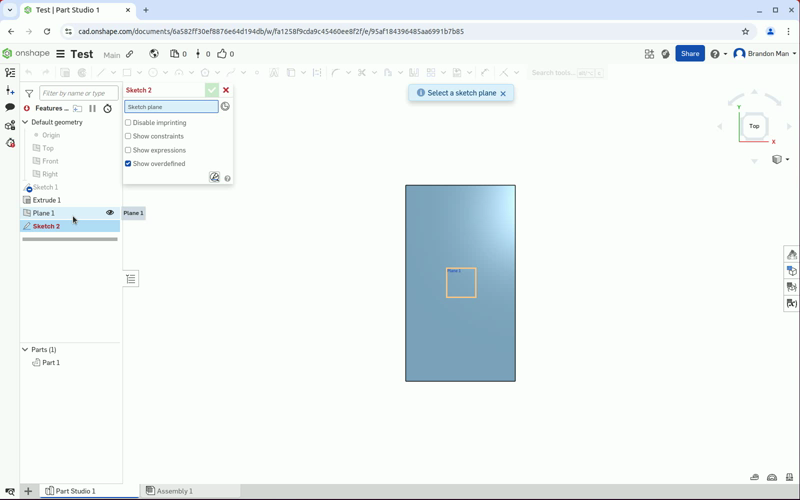
click(73, 215)
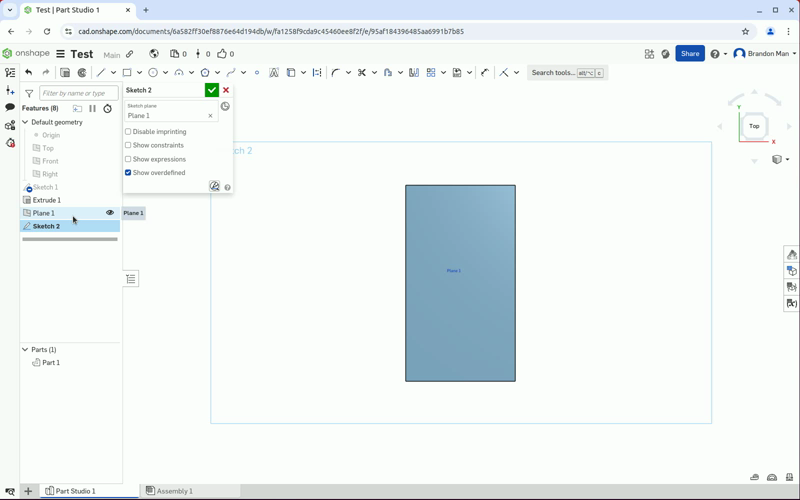
mouse_move(73, 352)
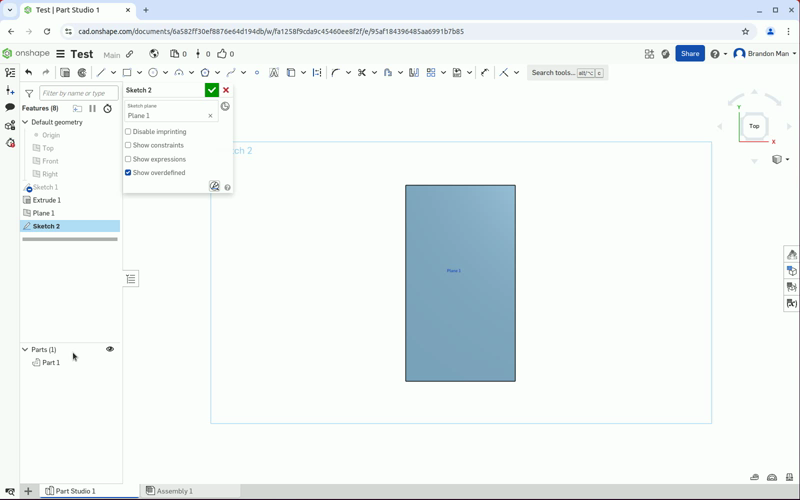
key(y)
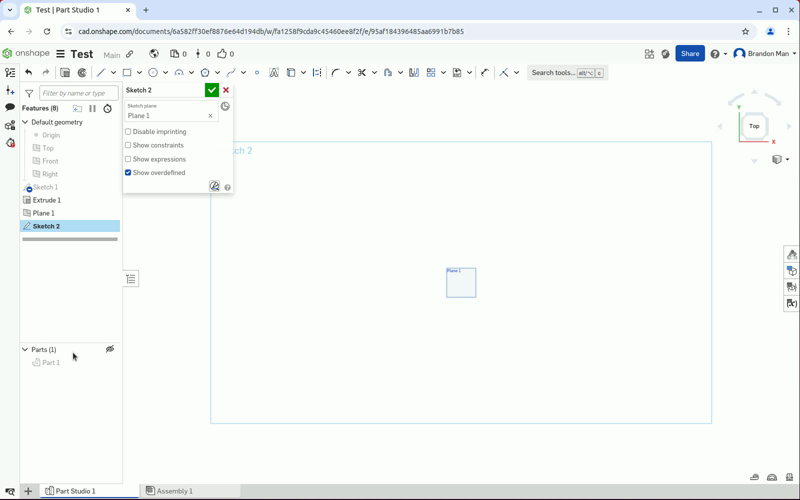
key(l)
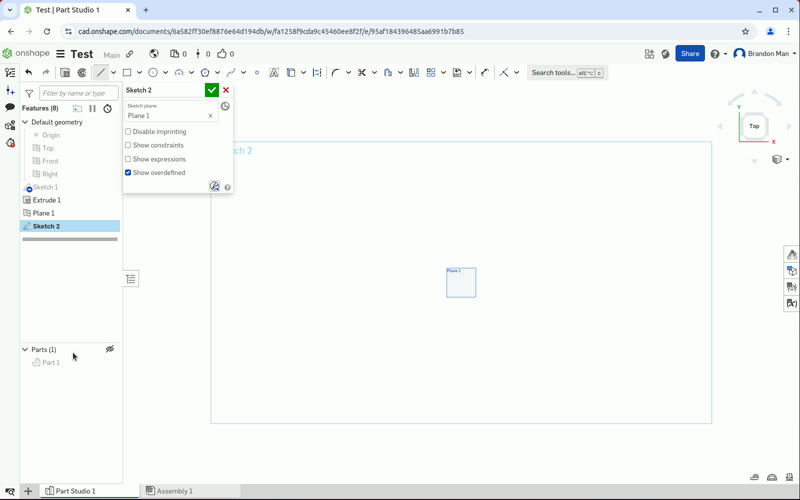
key_down(shift)
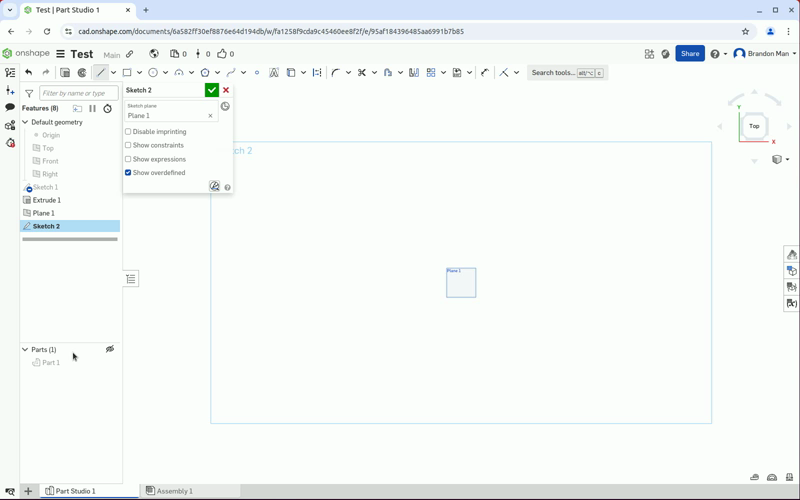
mouse_move(405, 381)
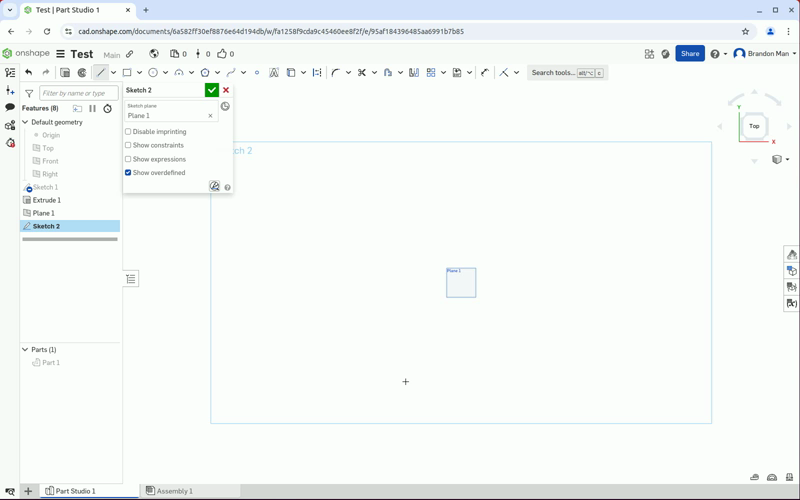
click(405, 381)
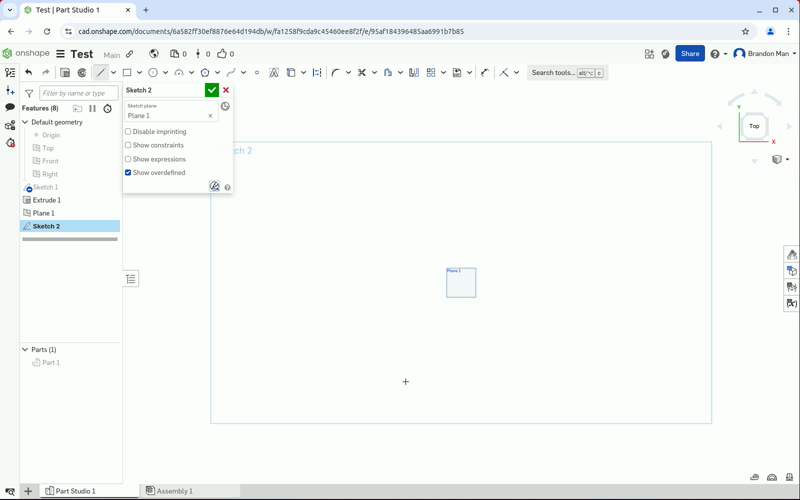
key_up(shift)
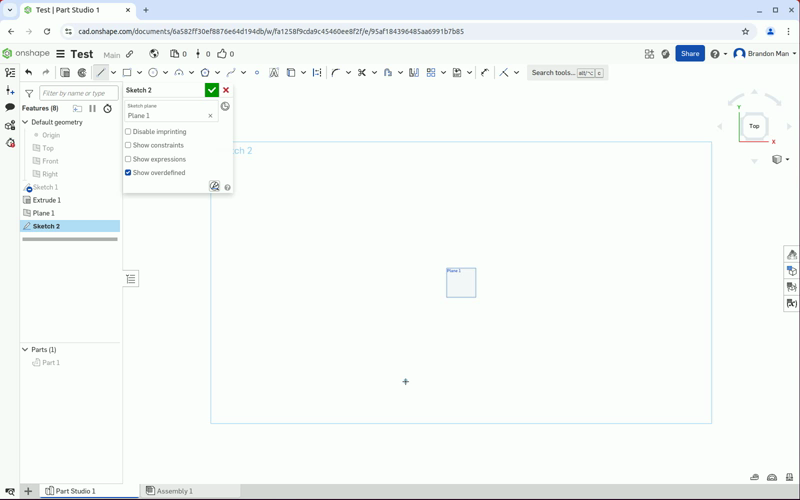
key_down(shift)
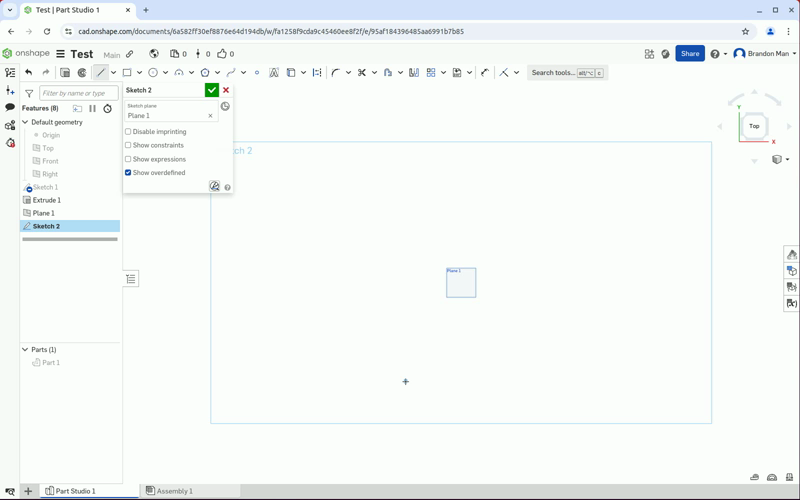
mouse_move(514, 381)
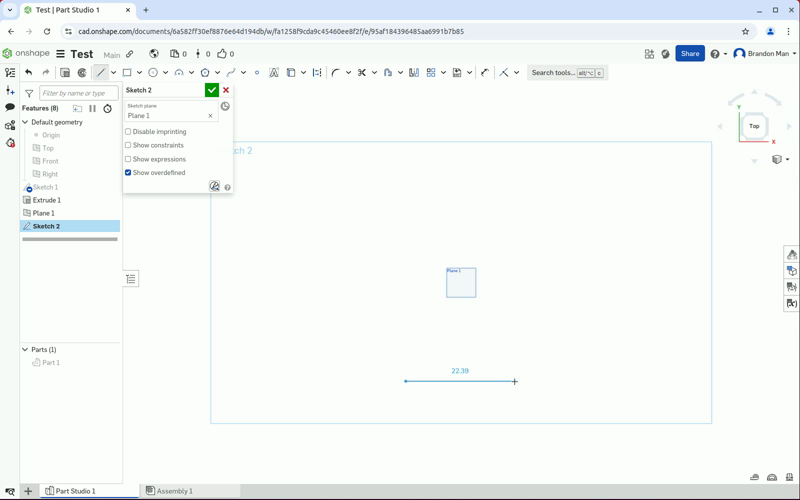
click(514, 381)
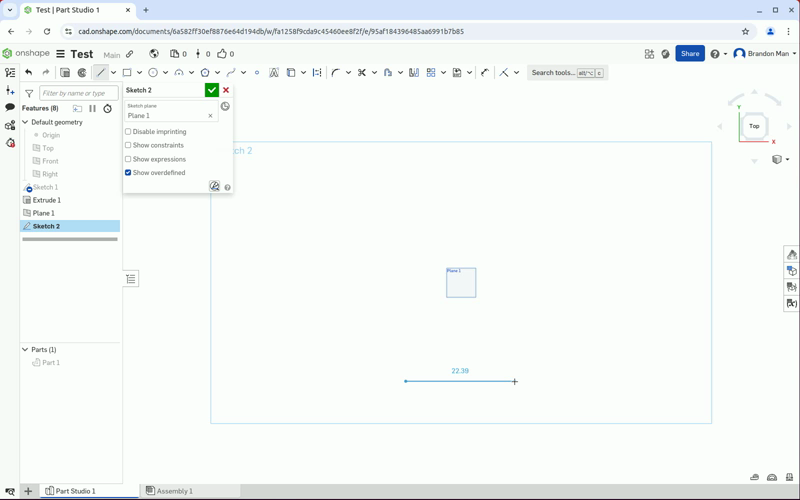
key_up(shift)
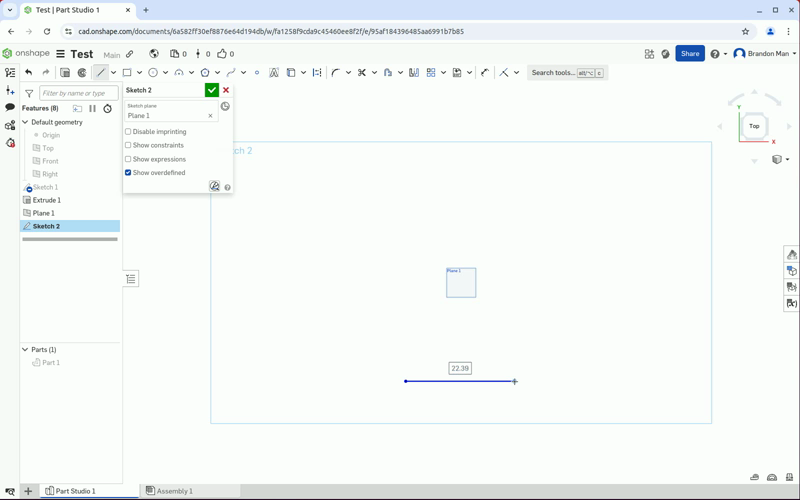
key_down(shift)
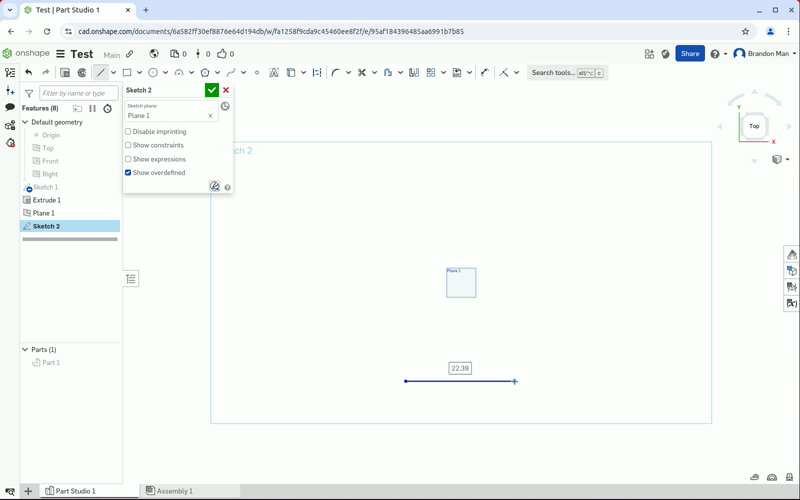
mouse_move(544, 381)
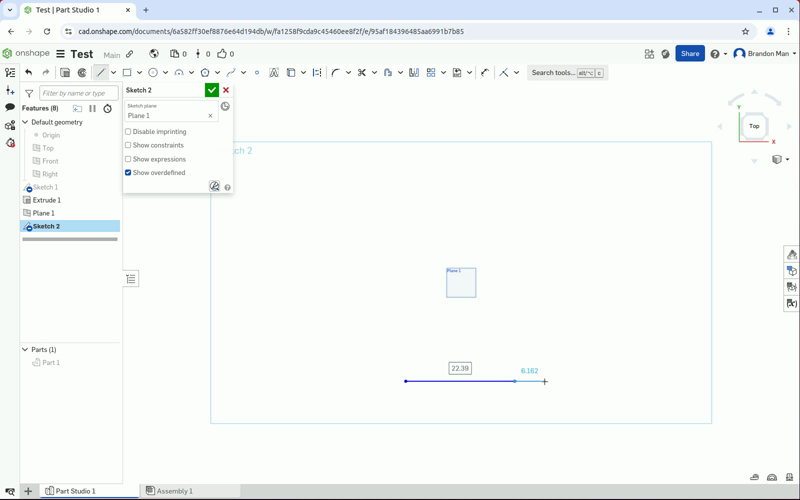
mouse_move(514, 378)
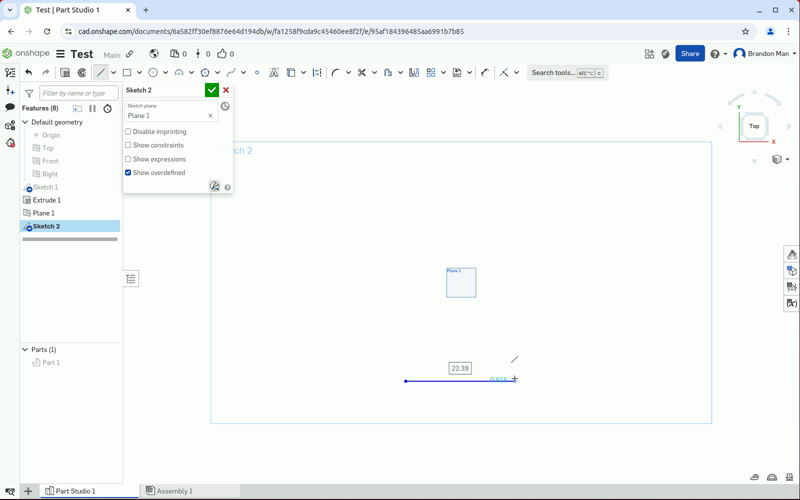
scroll(6)
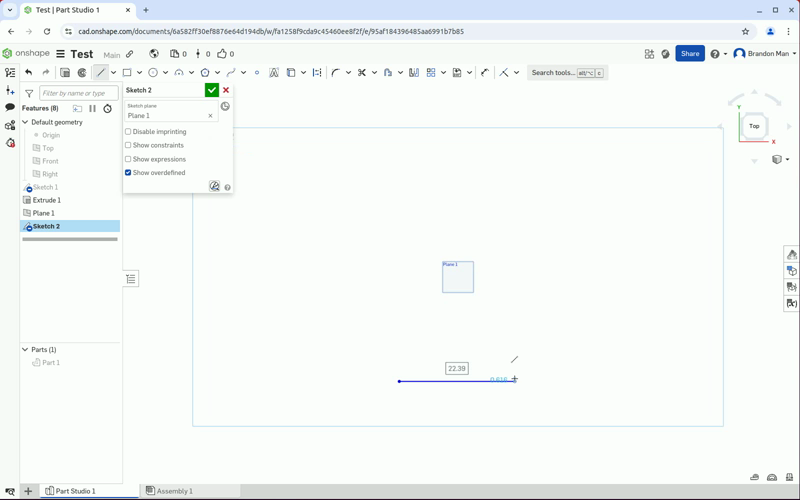
scroll(6)
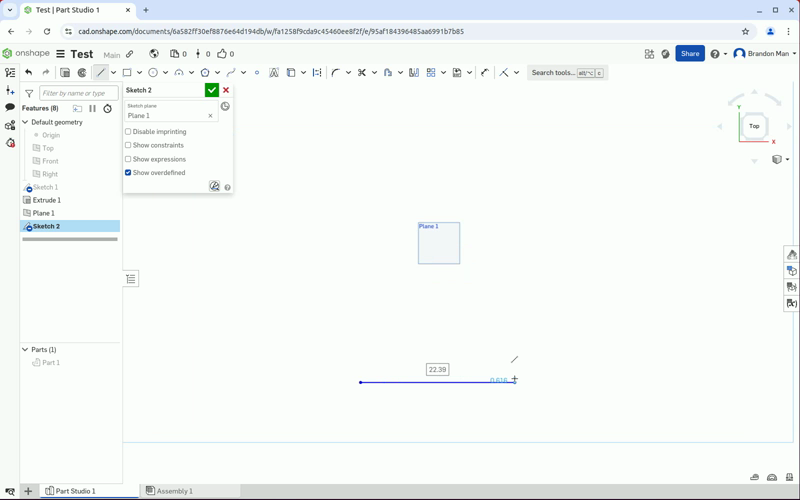
scroll(6)
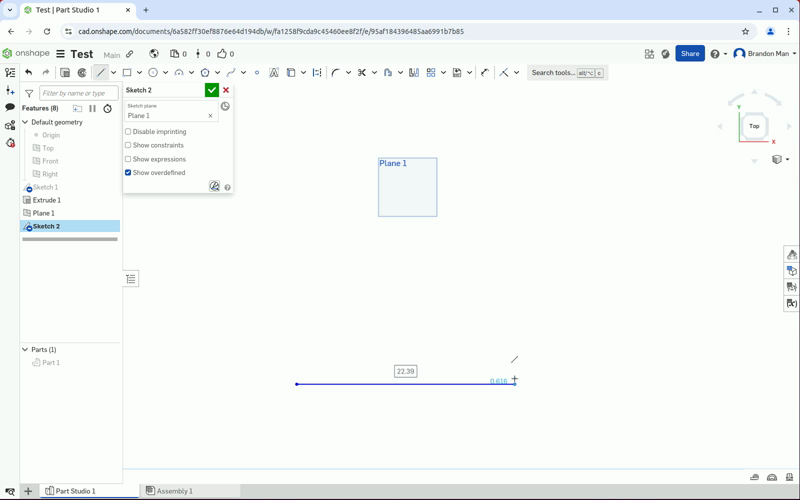
scroll(6)
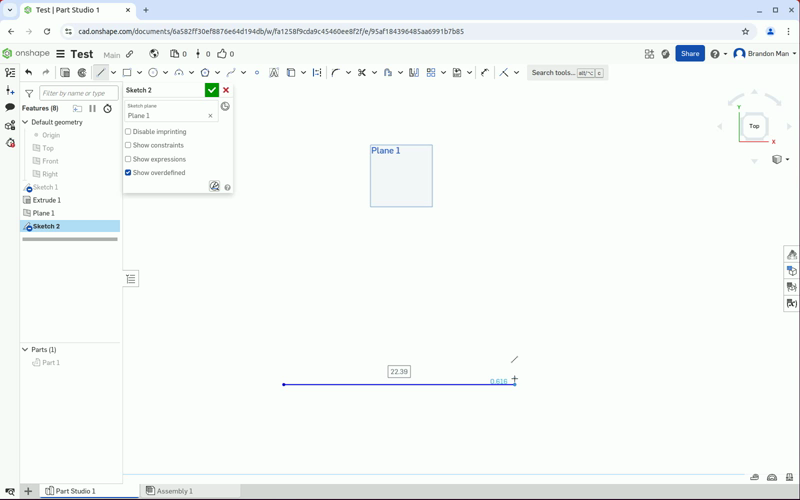
scroll(6)
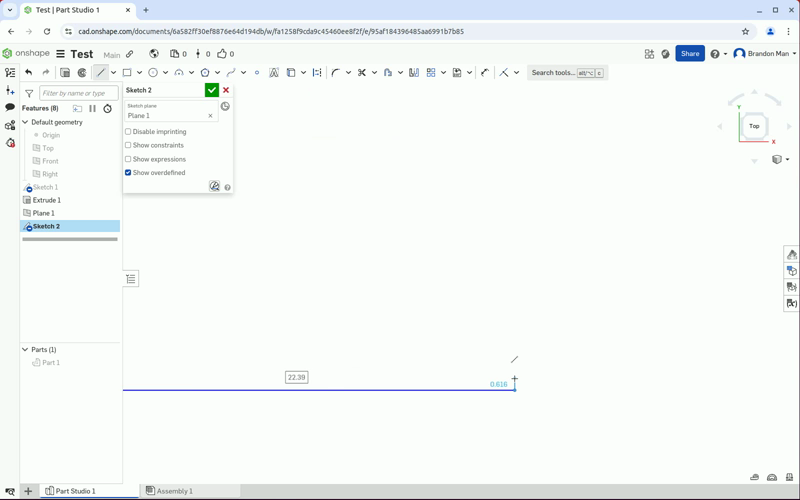
scroll(6)
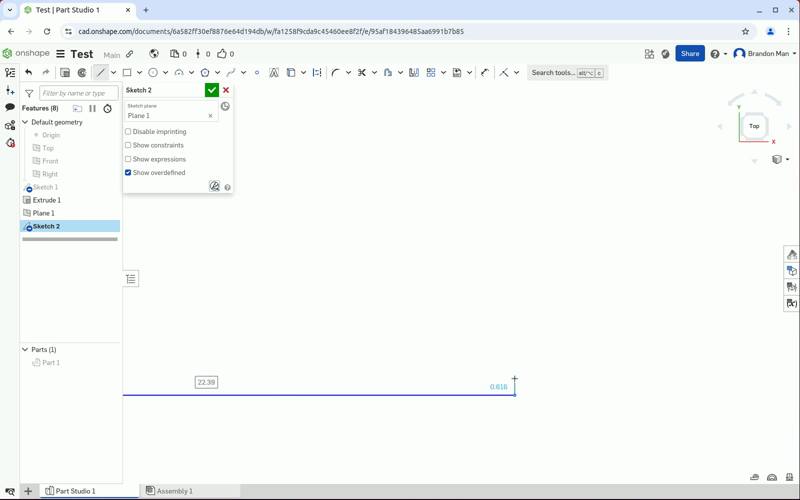
scroll(6)
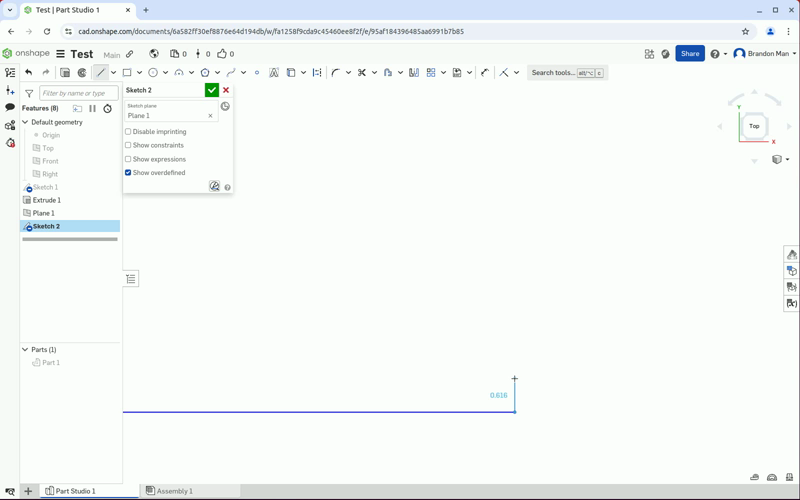
click(514, 378)
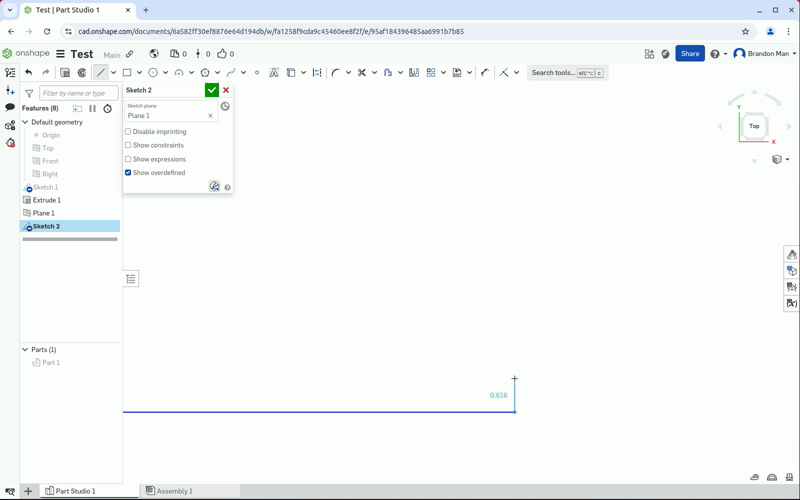
scroll(-6)
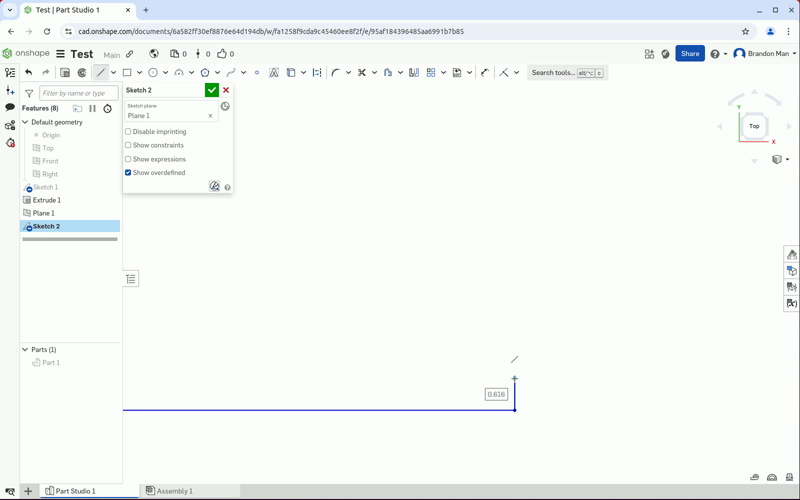
scroll(-6)
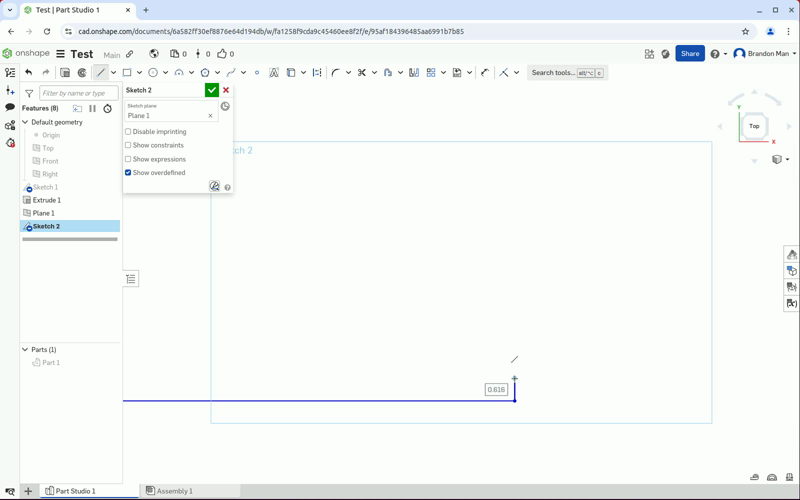
scroll(-6)
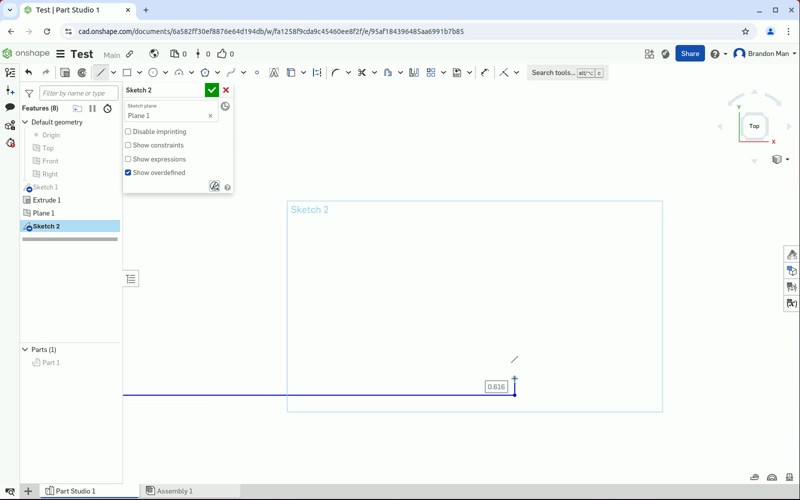
scroll(-6)
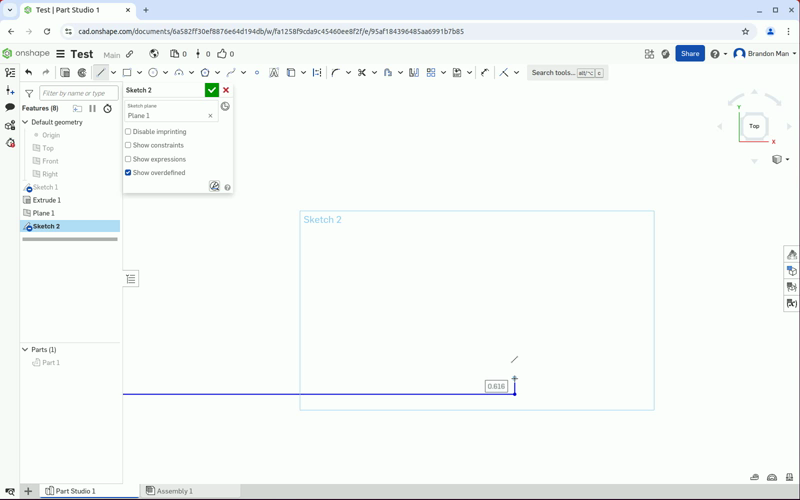
scroll(-6)
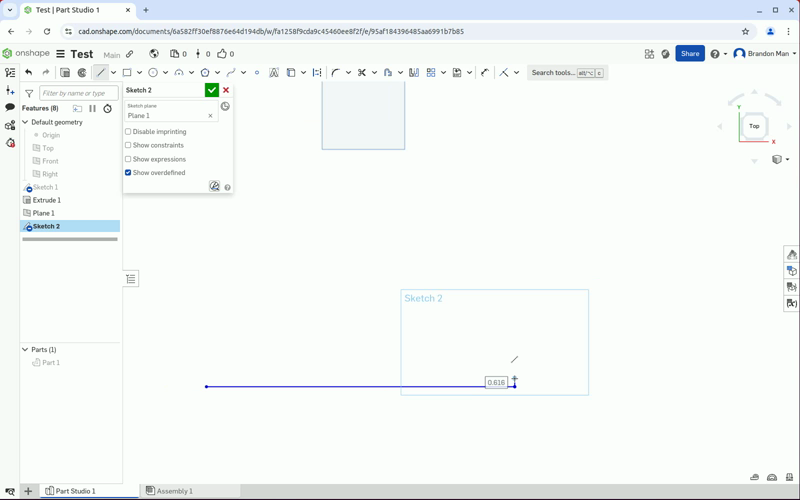
scroll(-6)
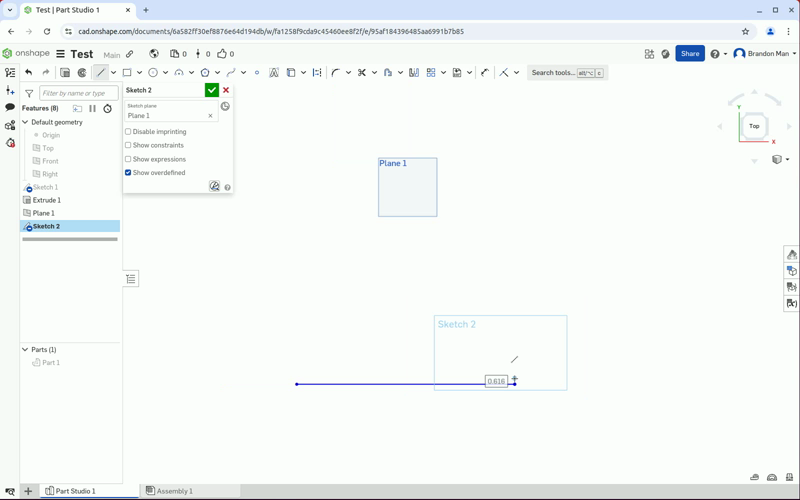
scroll(-6)
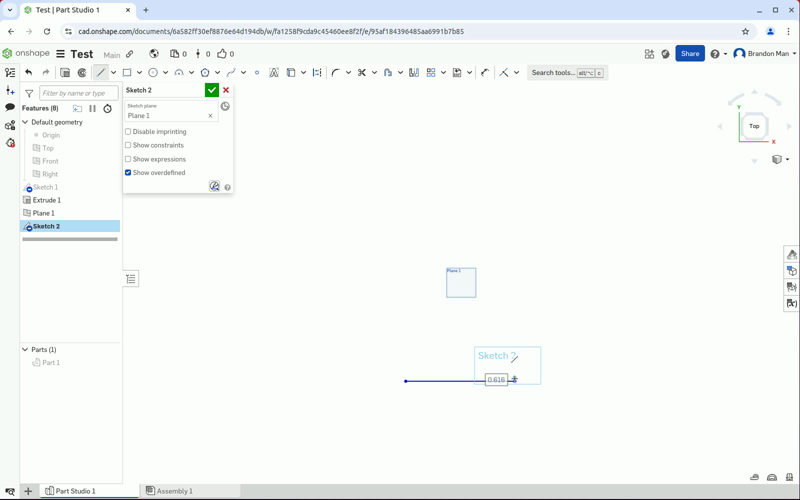
key_up(shift)
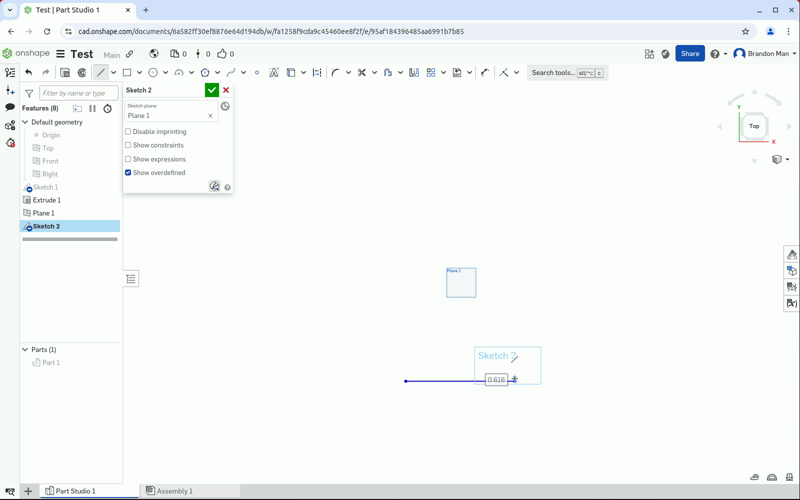
key_down(shift)
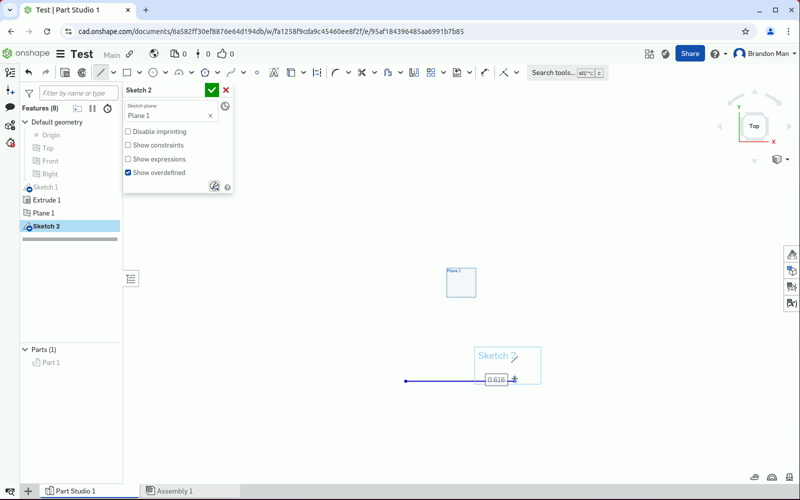
mouse_move(405, 378)
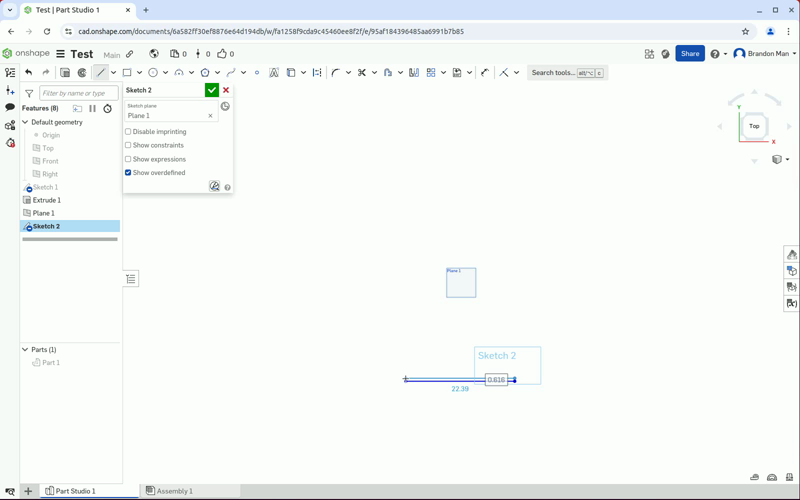
scroll(6)
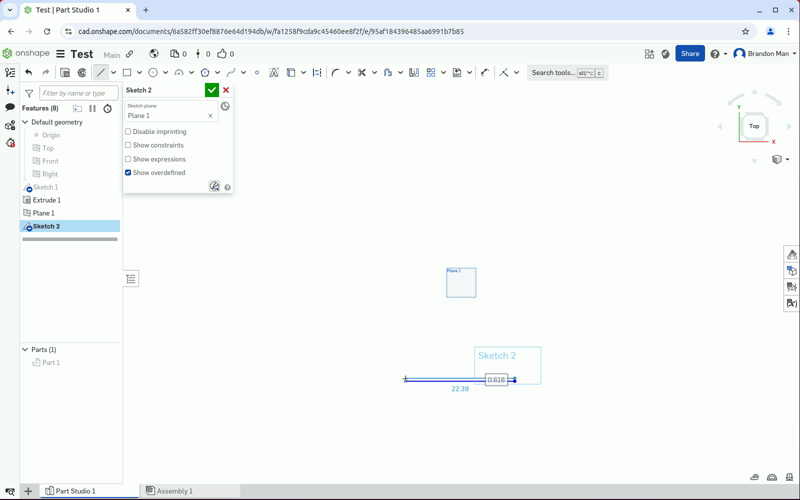
scroll(6)
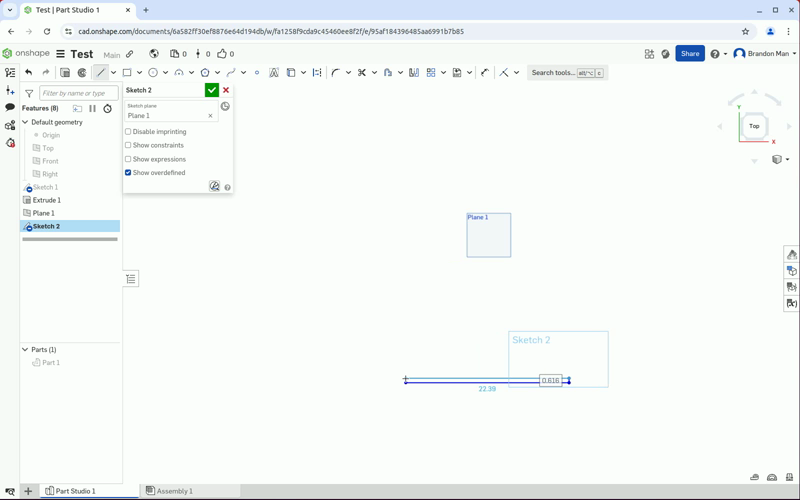
scroll(6)
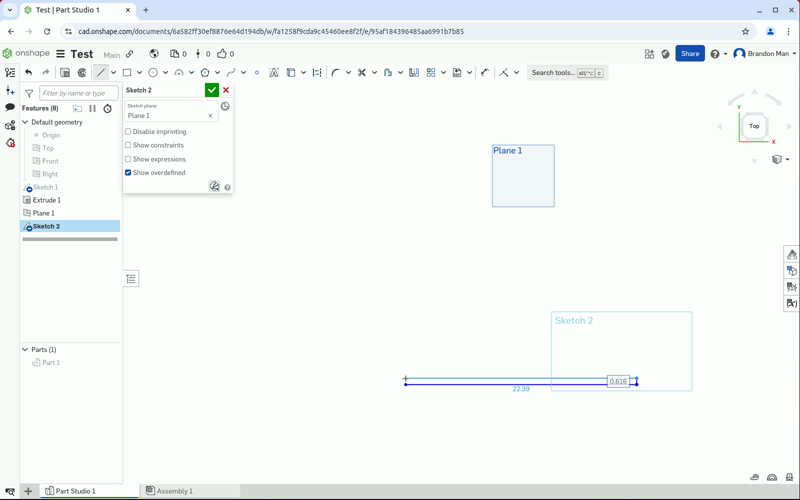
scroll(6)
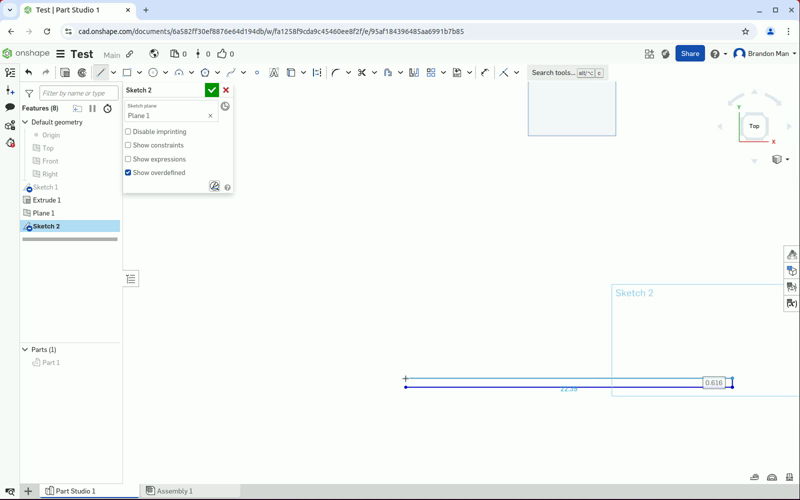
scroll(6)
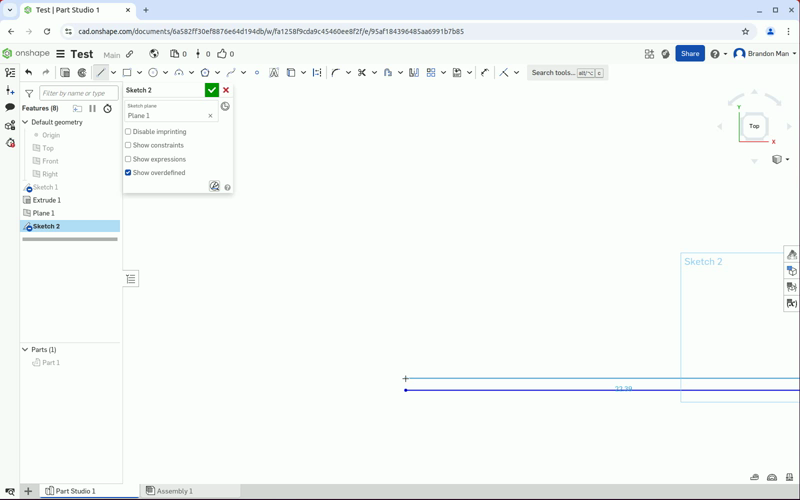
scroll(6)
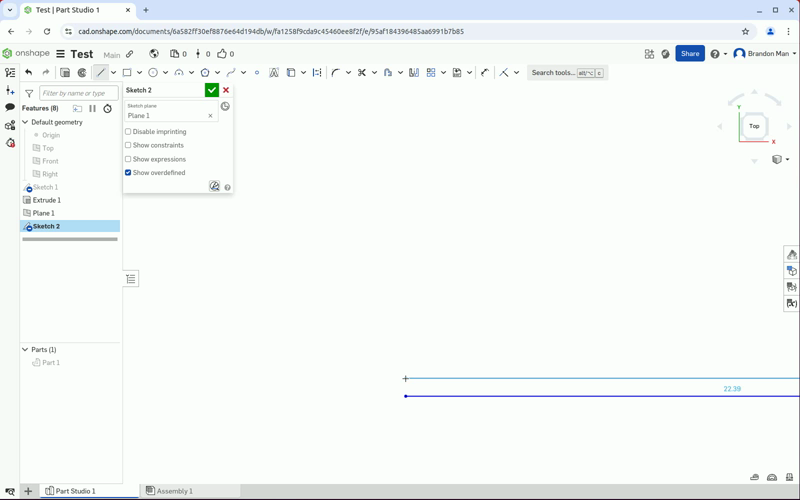
scroll(6)
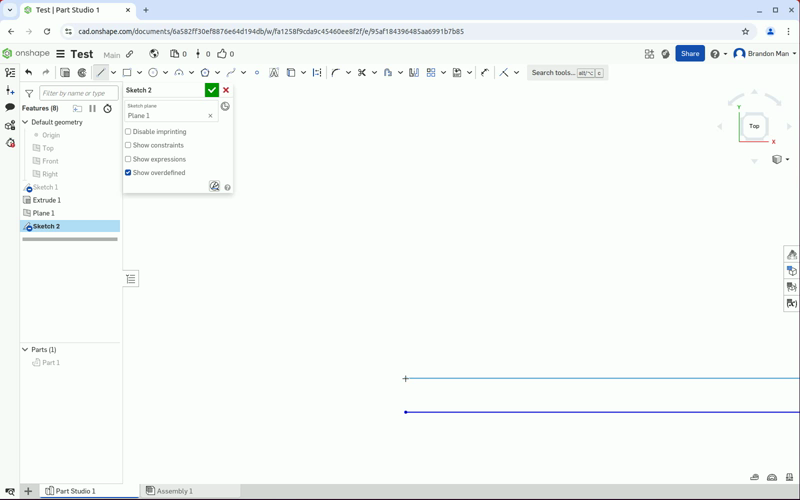
click(405, 378)
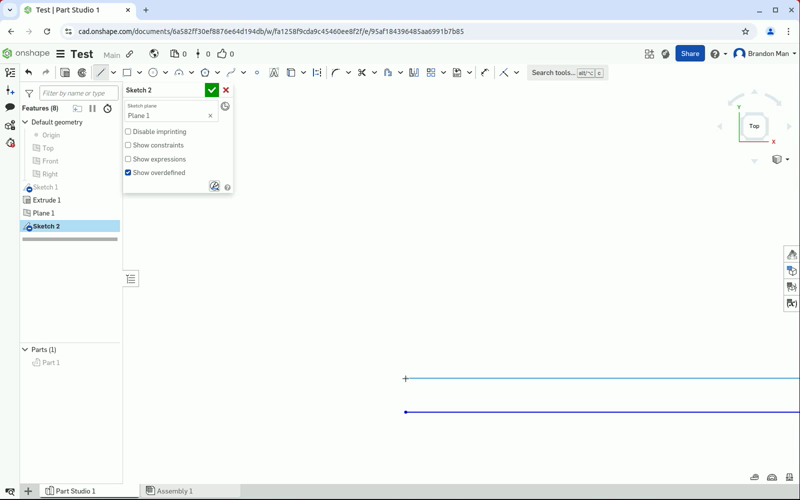
scroll(-6)
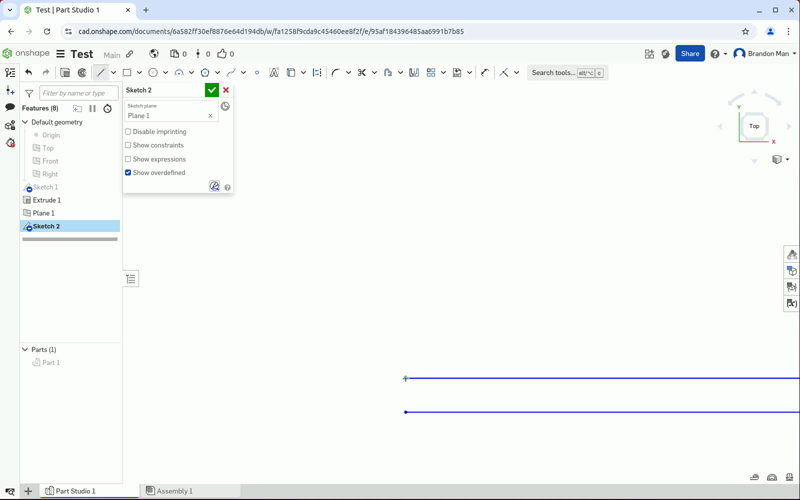
scroll(-6)
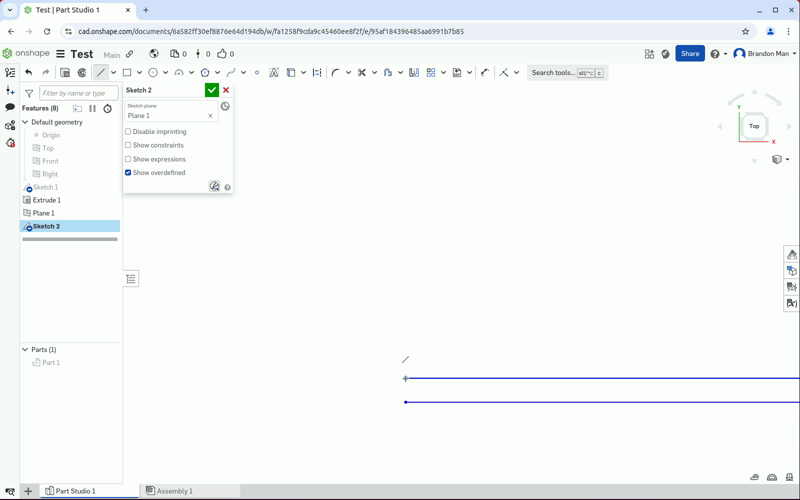
scroll(-6)
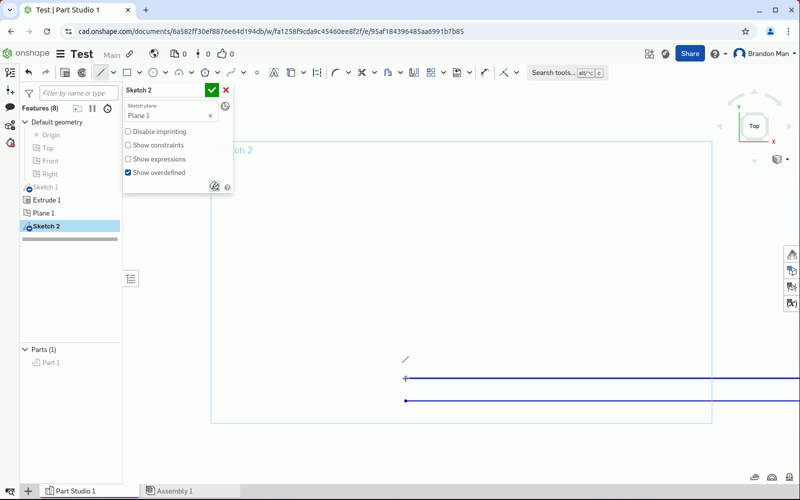
scroll(-6)
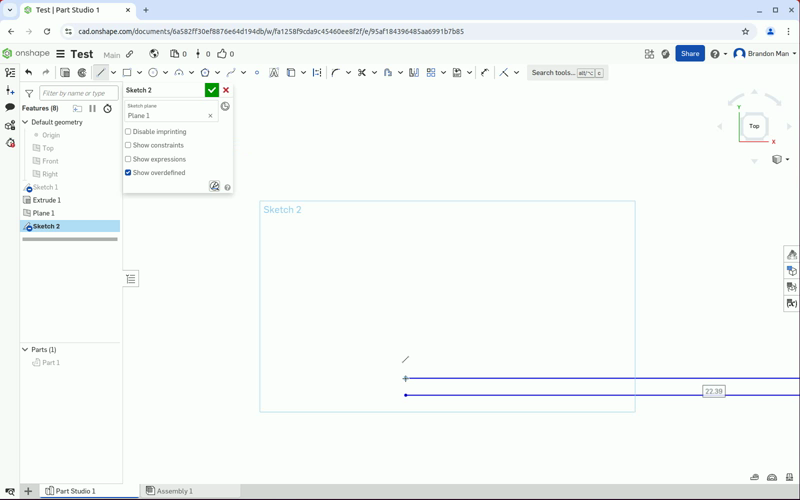
scroll(-6)
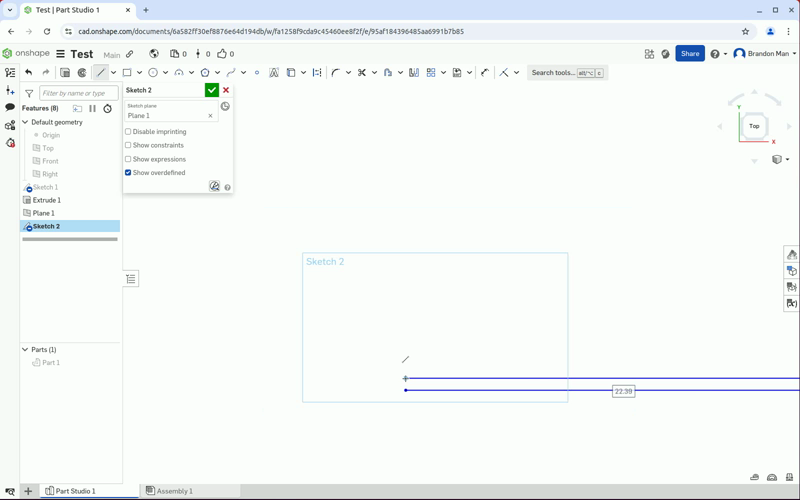
scroll(-6)
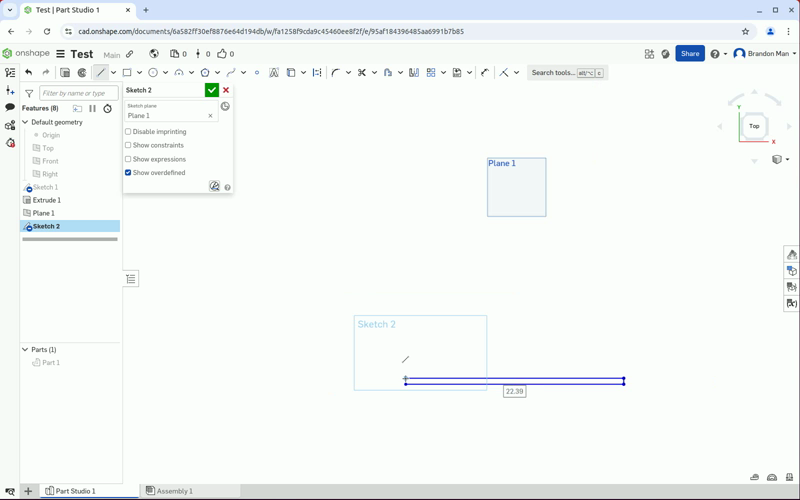
scroll(-6)
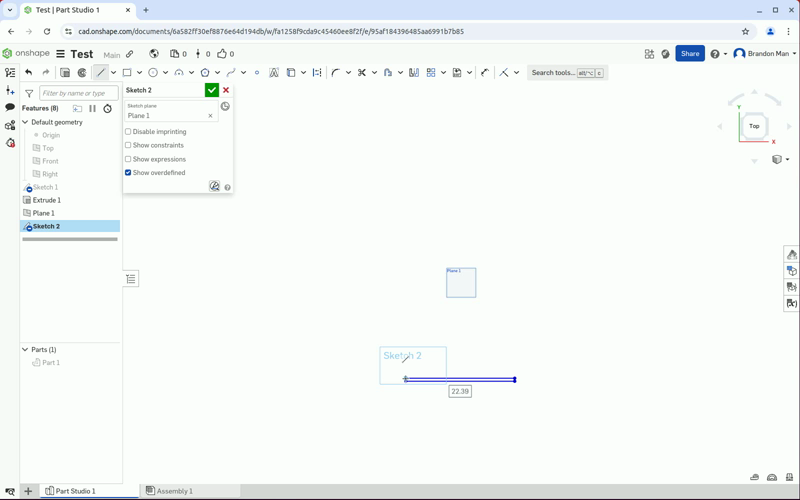
key_up(shift)
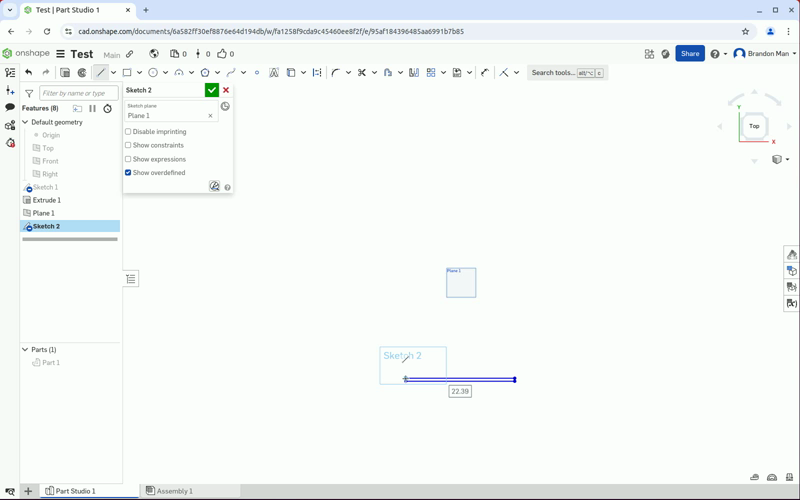
mouse_move(435, 378)
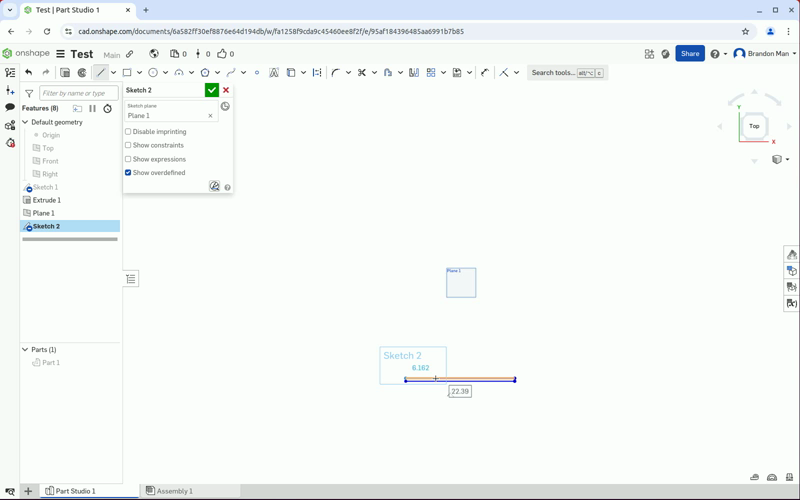
key_down(shift)
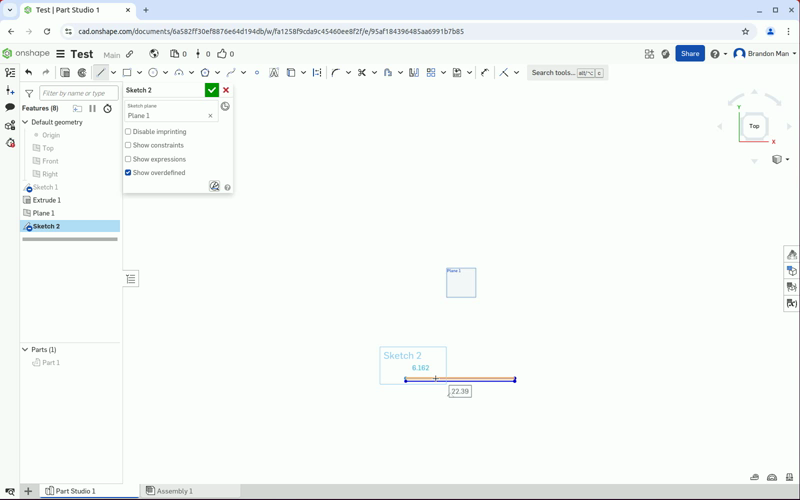
mouse_move(405, 381)
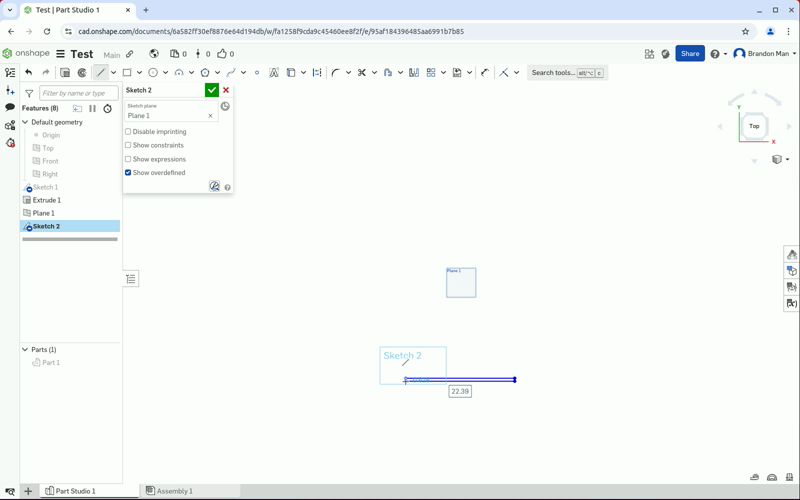
scroll(6)
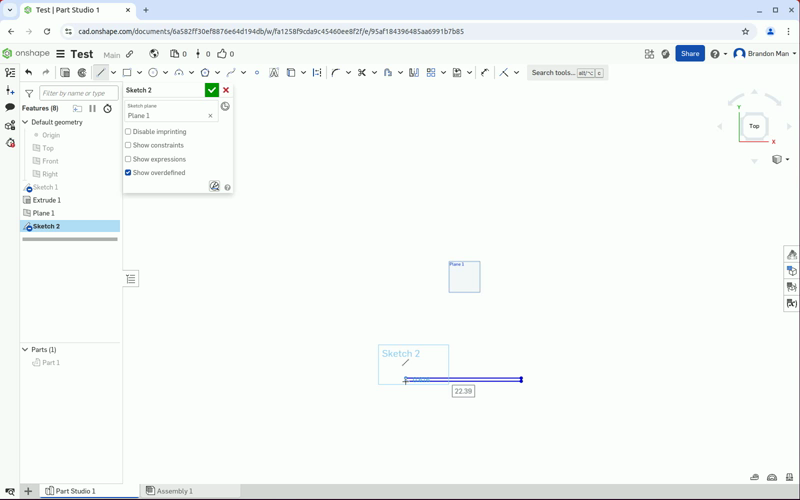
scroll(6)
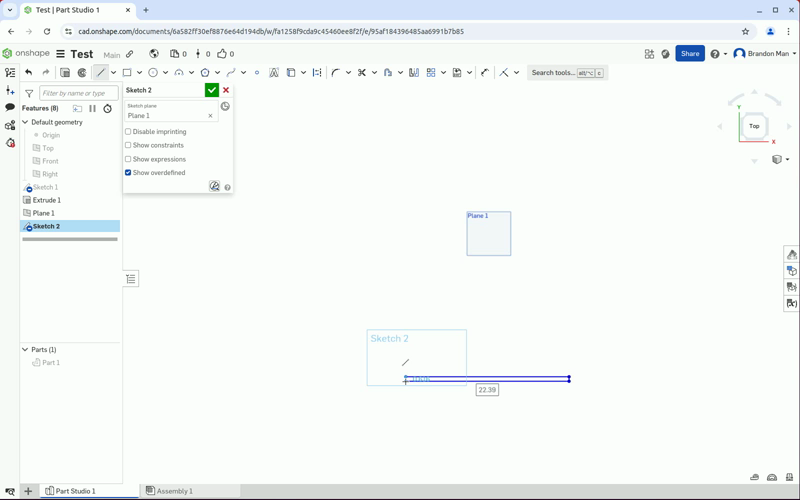
scroll(6)
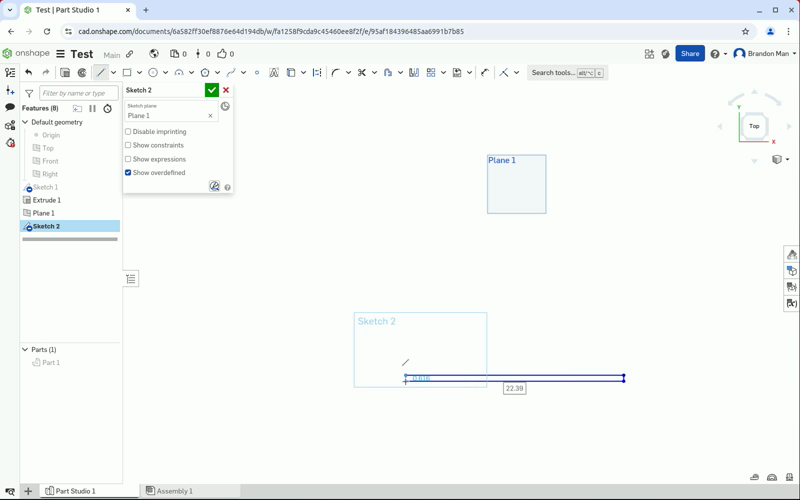
scroll(6)
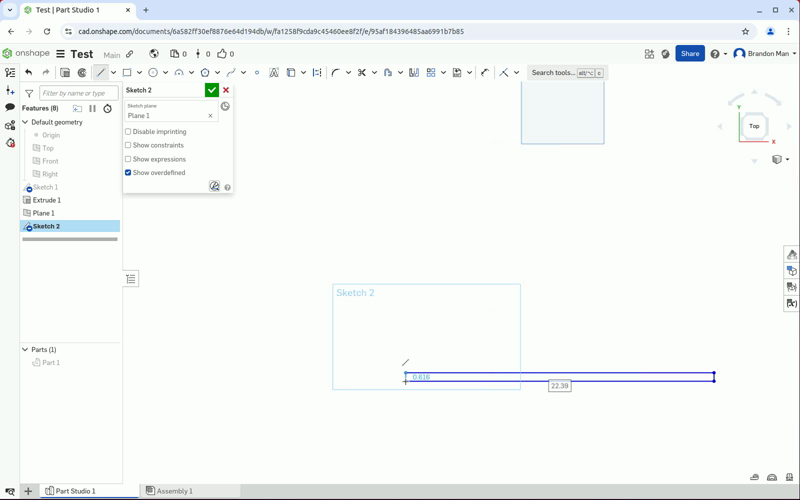
scroll(6)
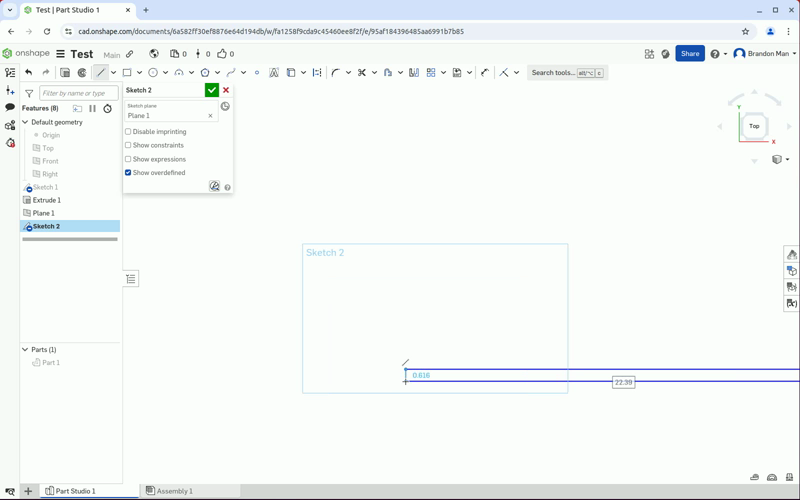
scroll(6)
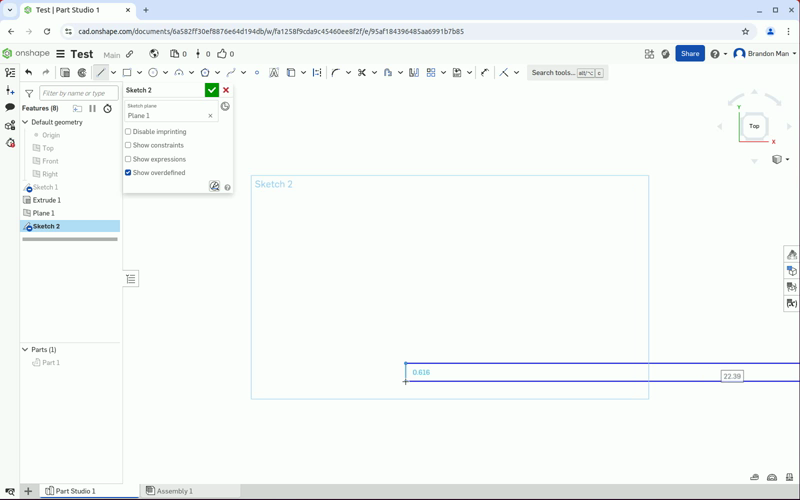
scroll(6)
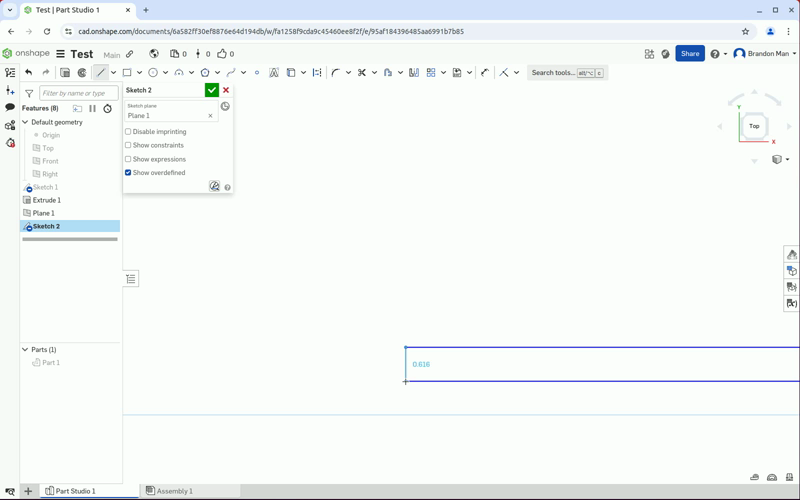
key_up(shift)
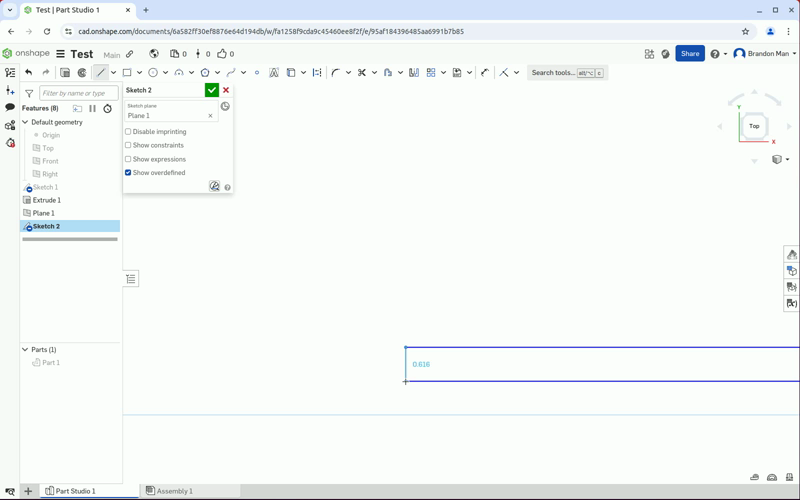
click(405, 381)
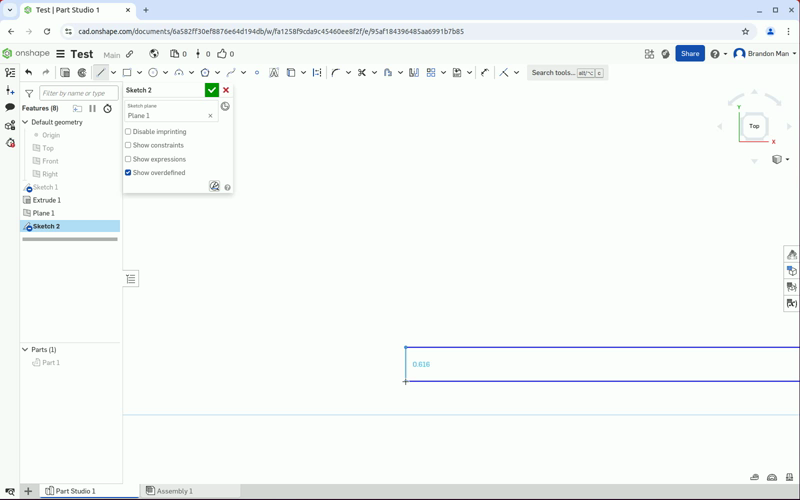
scroll(-6)
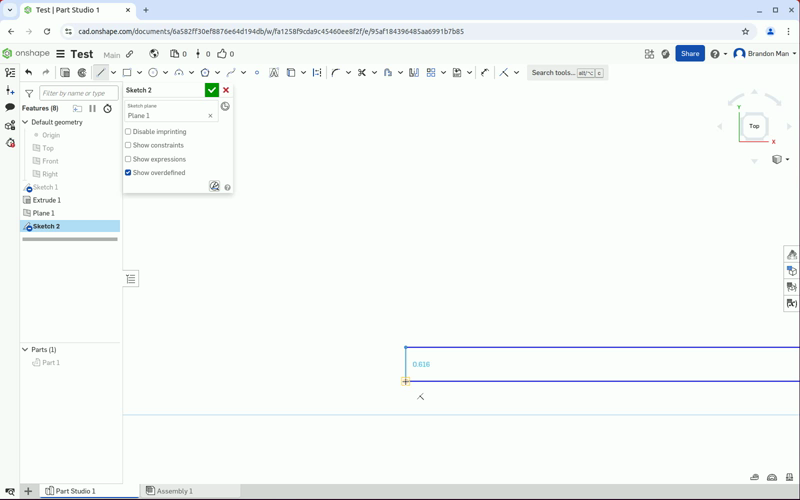
scroll(-6)
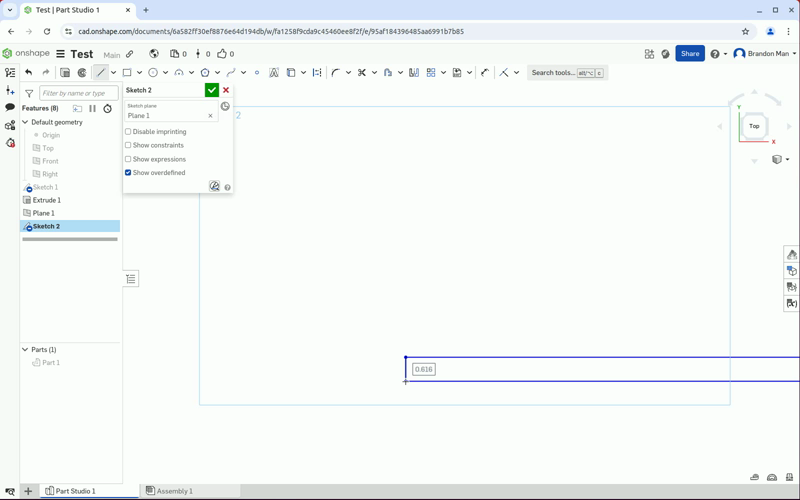
scroll(-6)
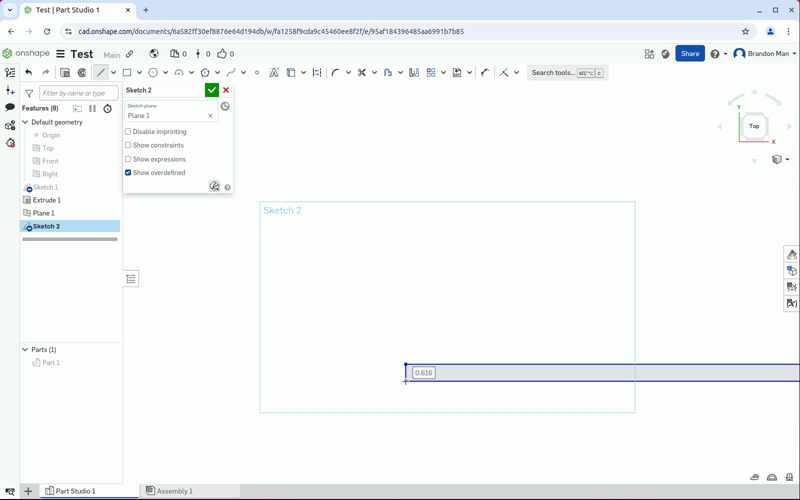
scroll(-6)
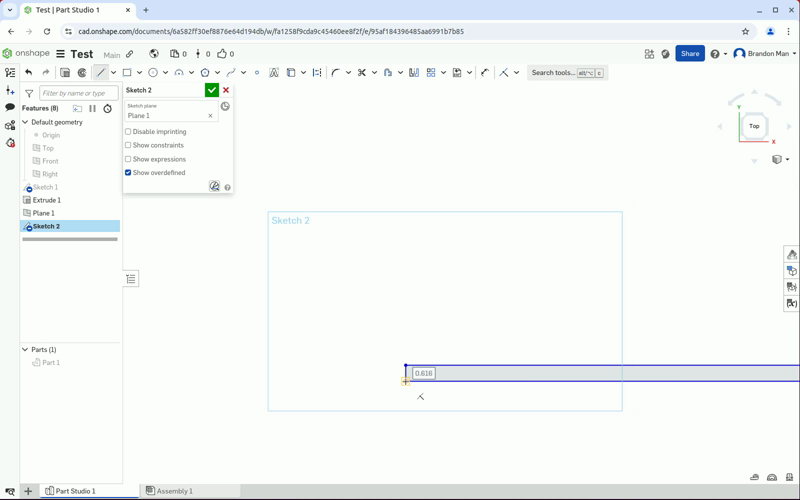
scroll(-6)
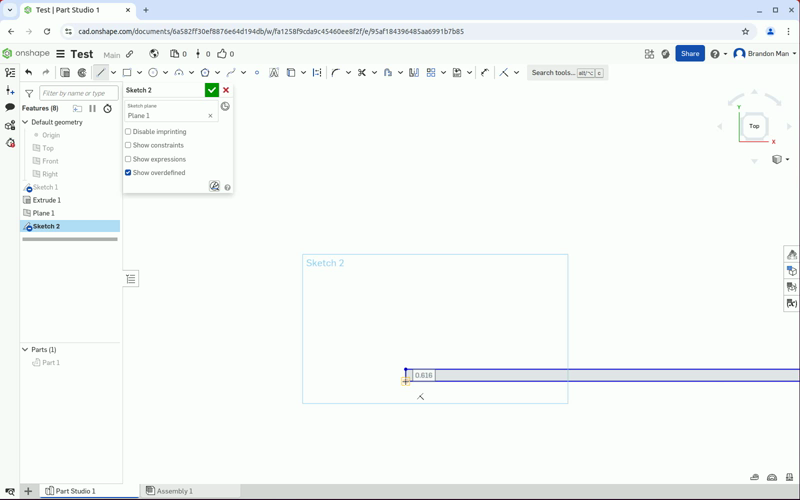
scroll(-6)
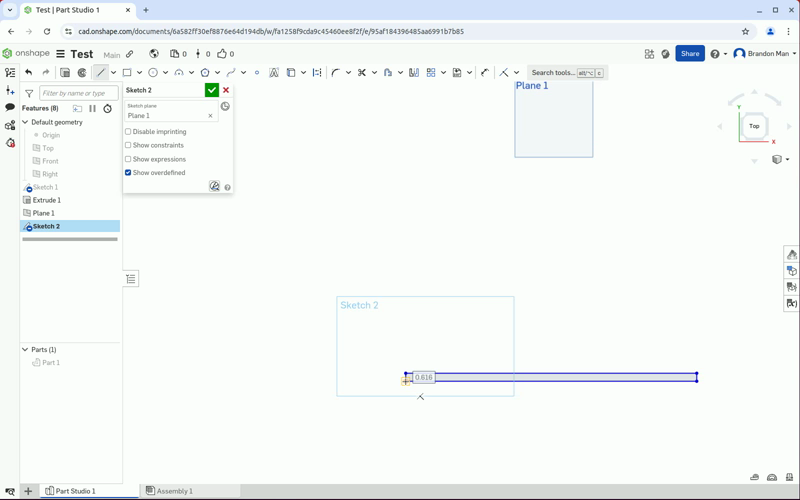
scroll(-6)
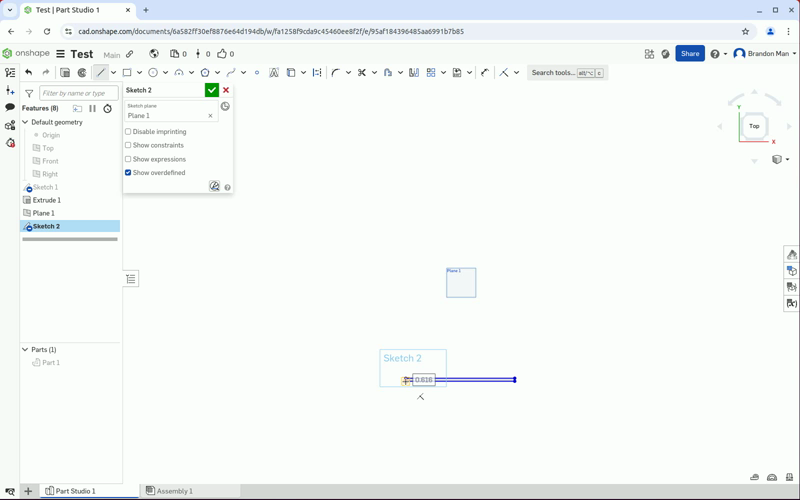
key(esc)
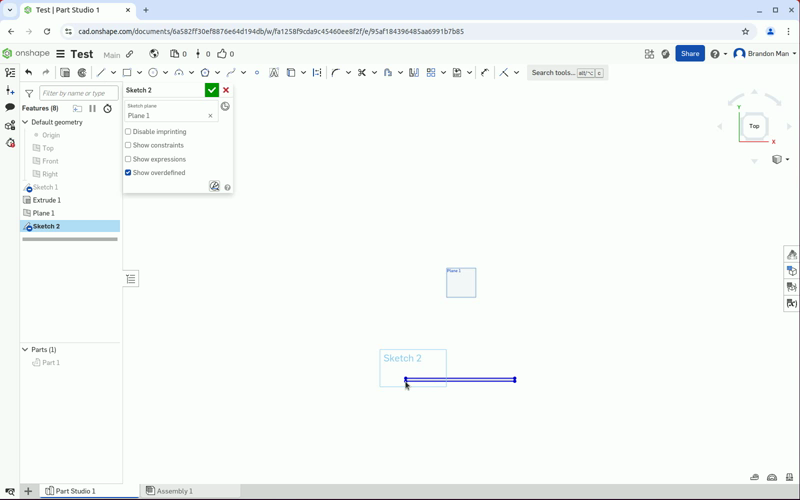
mouse_move(455, 380)
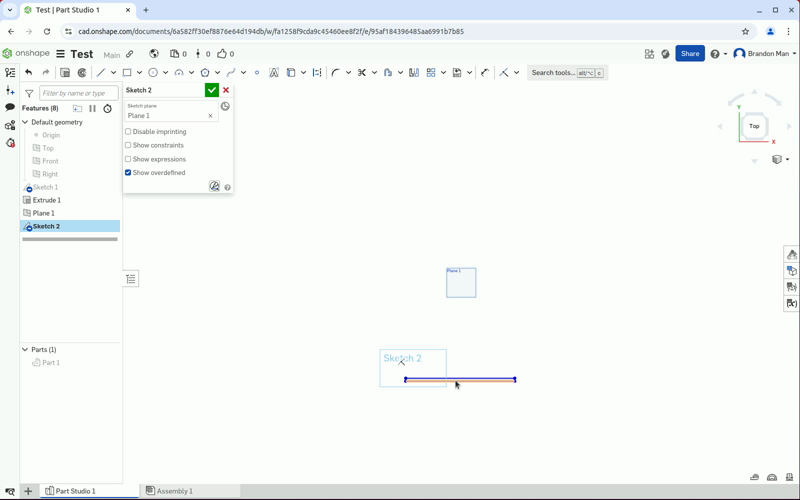
scroll(6)
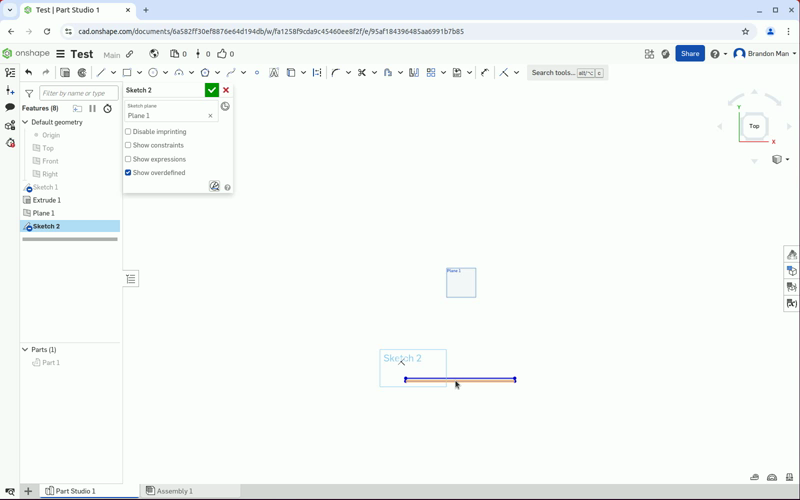
scroll(6)
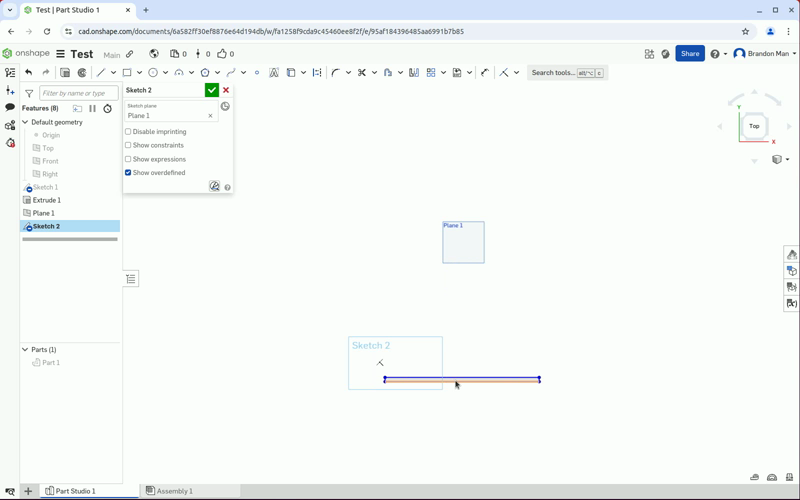
scroll(6)
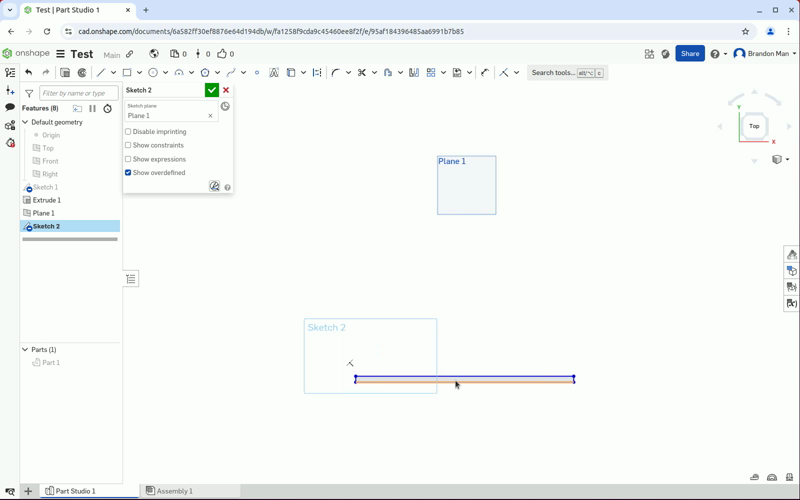
scroll(6)
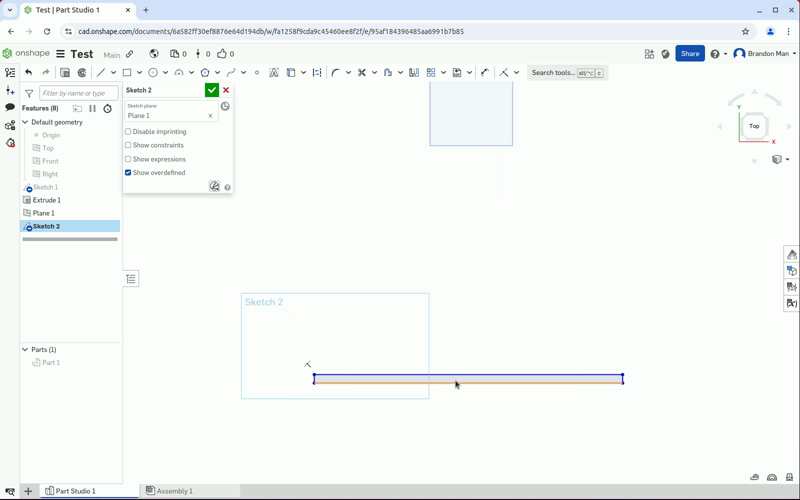
scroll(6)
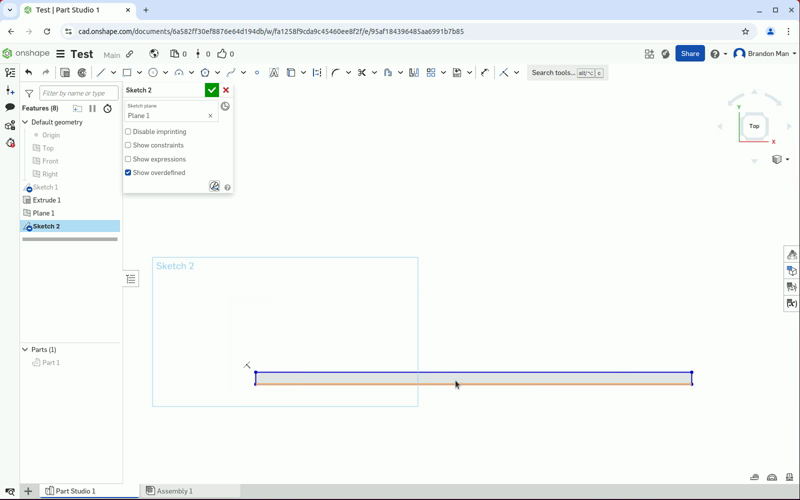
scroll(6)
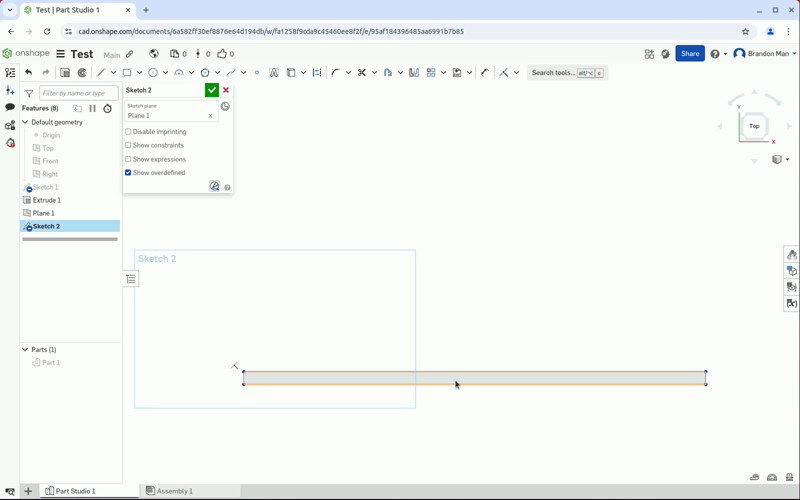
scroll(6)
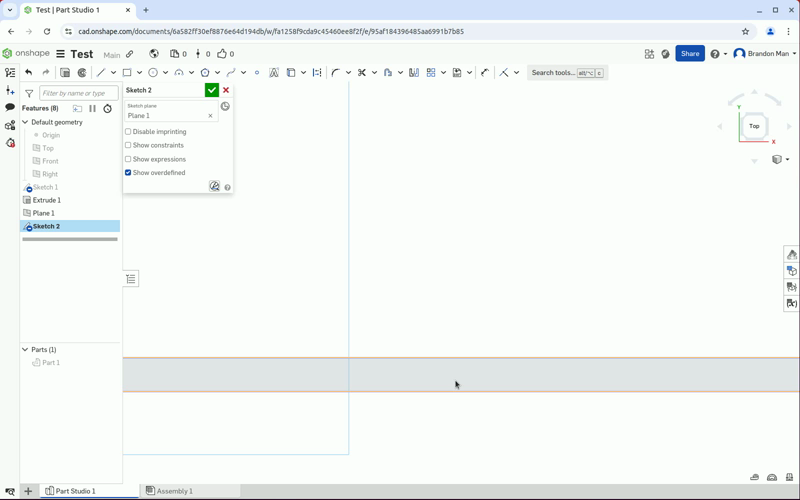
click(455, 380)
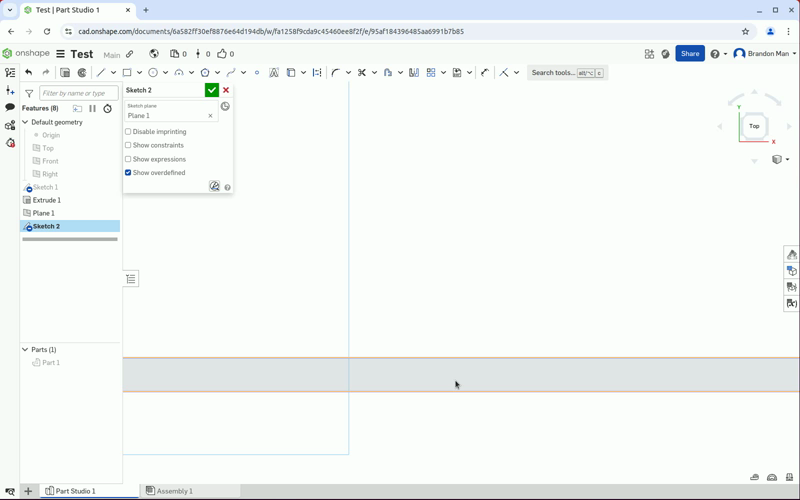
scroll(-6)
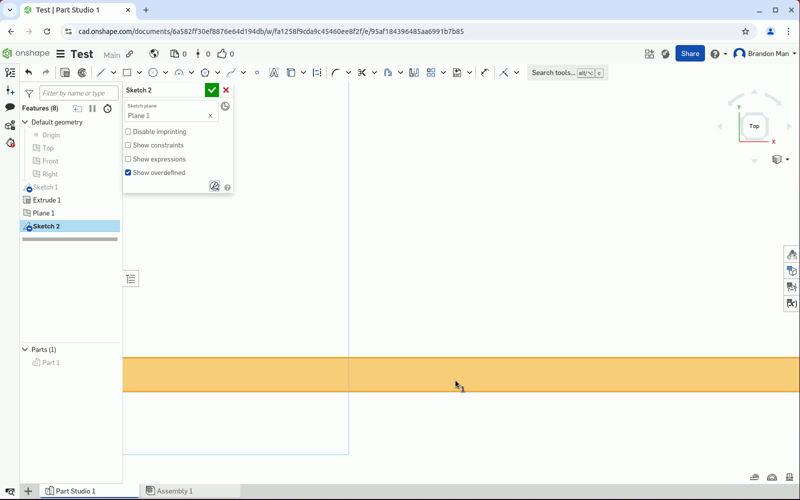
scroll(-6)
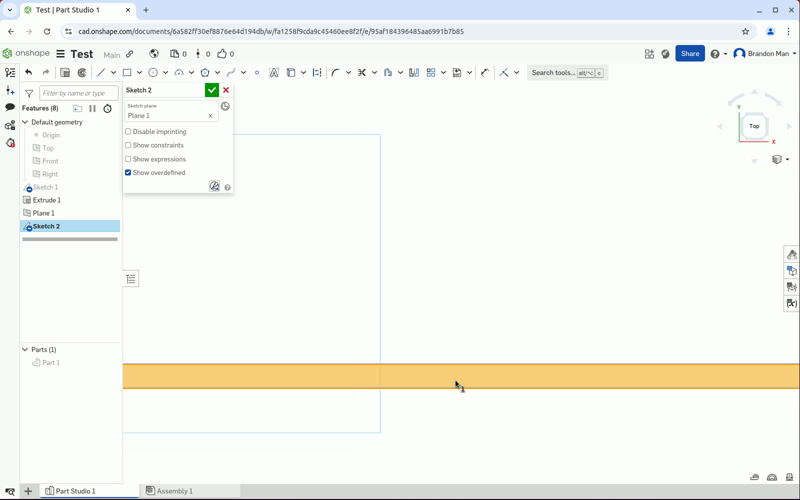
scroll(-6)
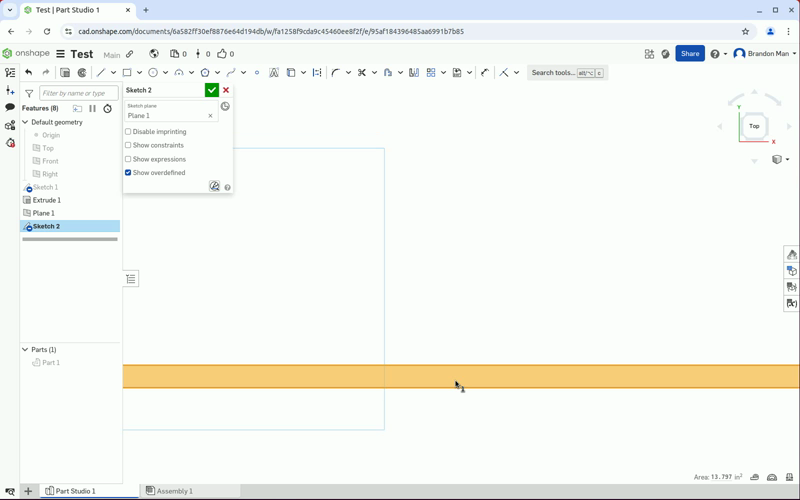
scroll(-6)
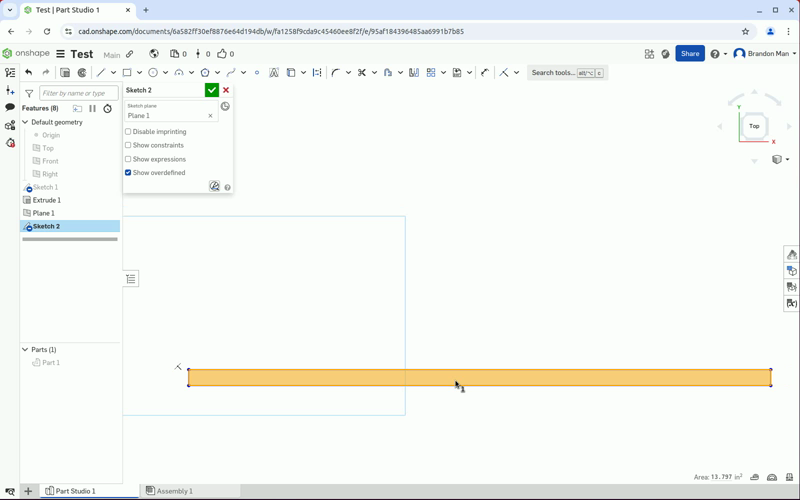
scroll(-6)
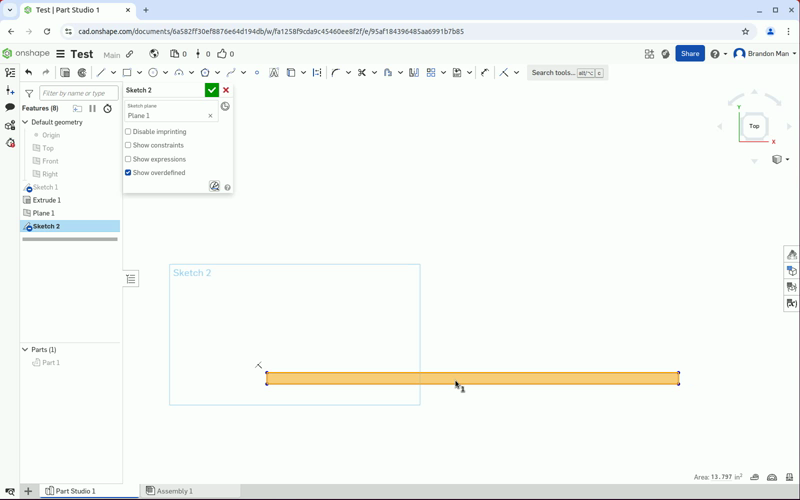
scroll(-6)
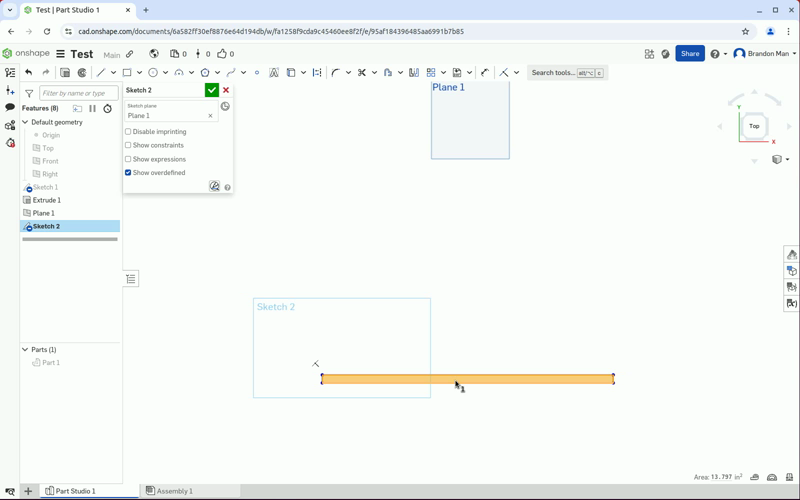
scroll(-6)
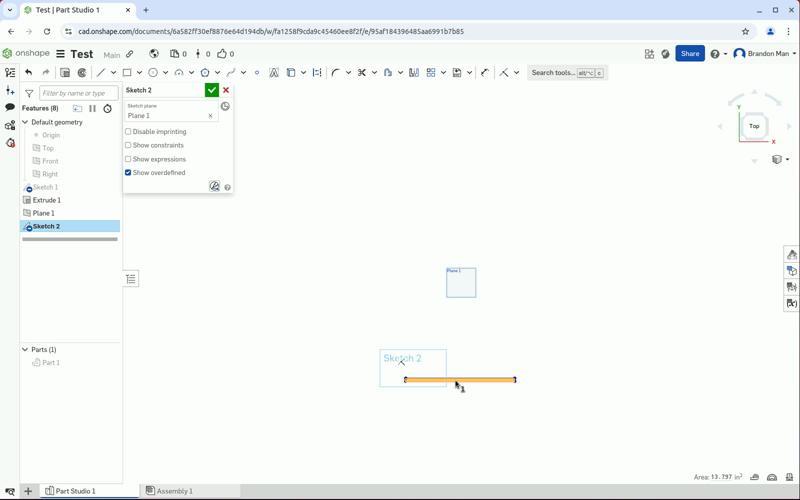
mouse_move(73, 352)
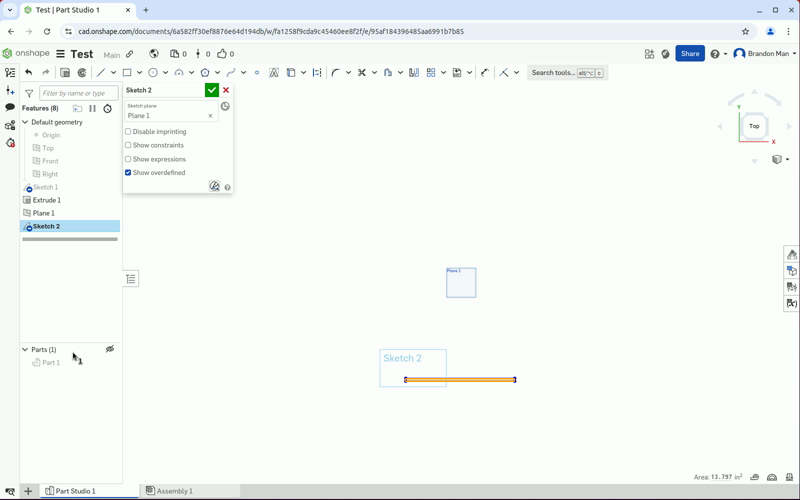
key(shift+y)
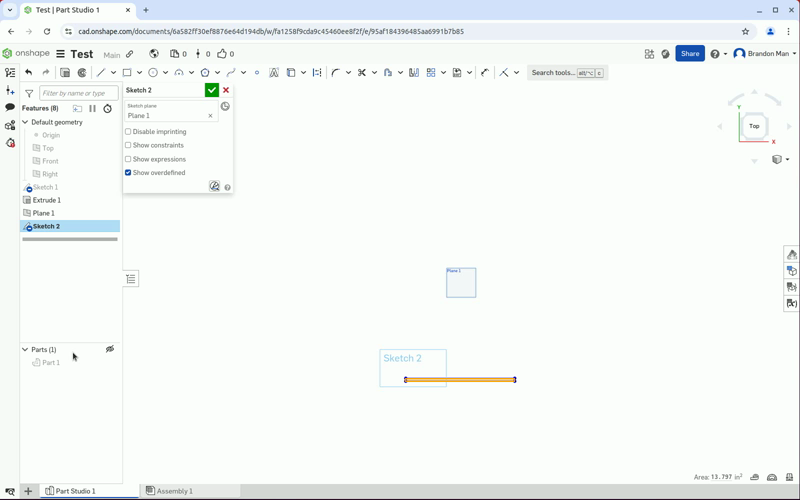
key(shift+e)
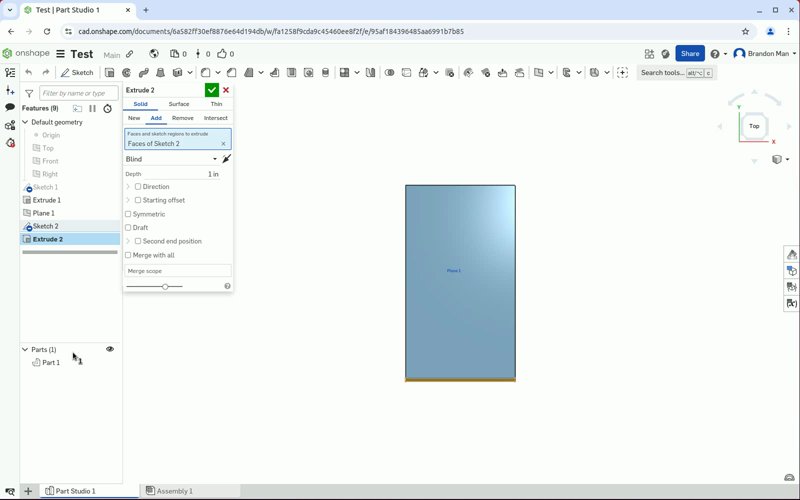
mouse_move(143, 106)
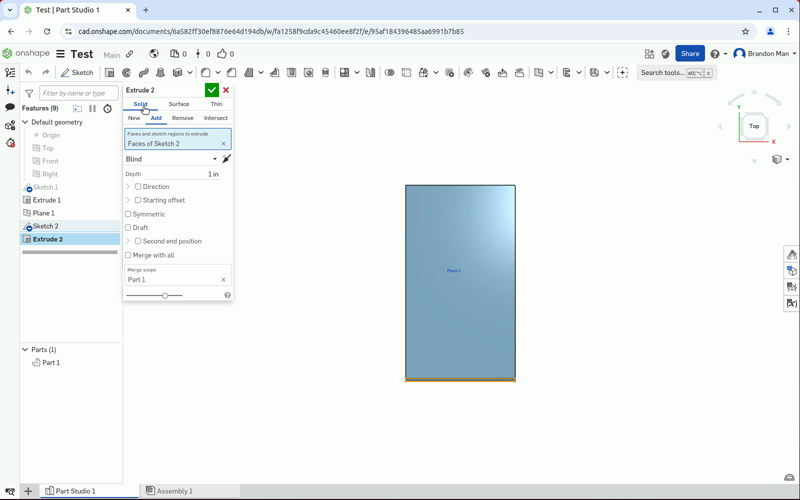
click(143, 106)
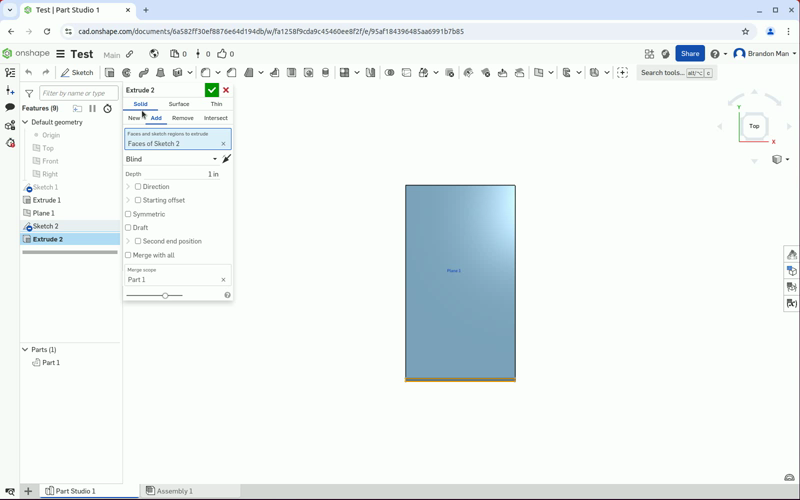
mouse_move(137, 120)
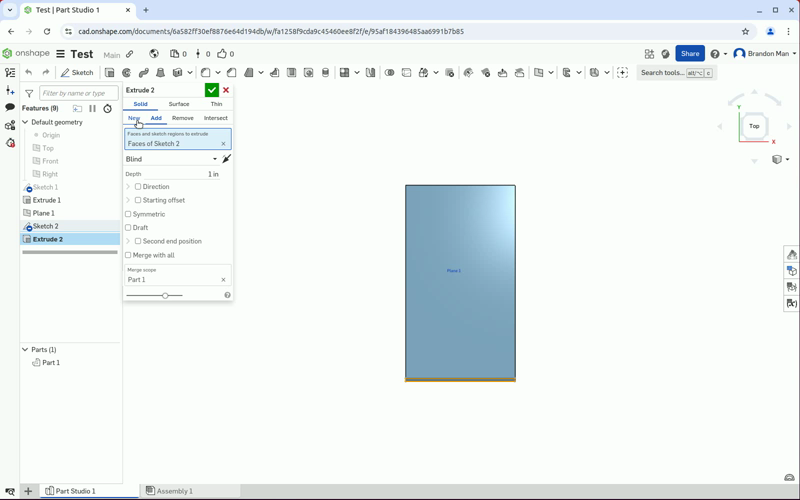
click(137, 120)
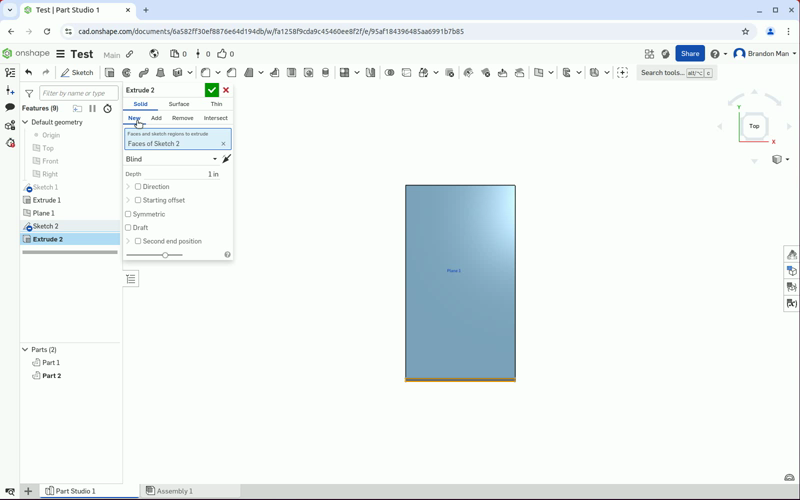
key(tab, 4)
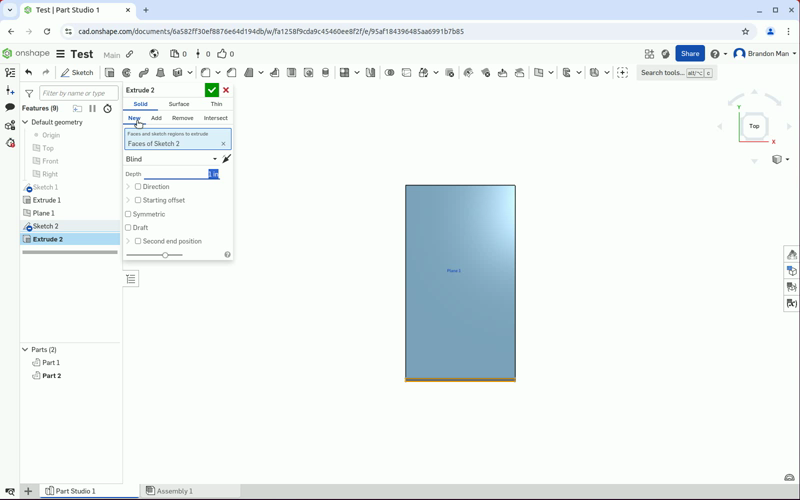
text(22.386)
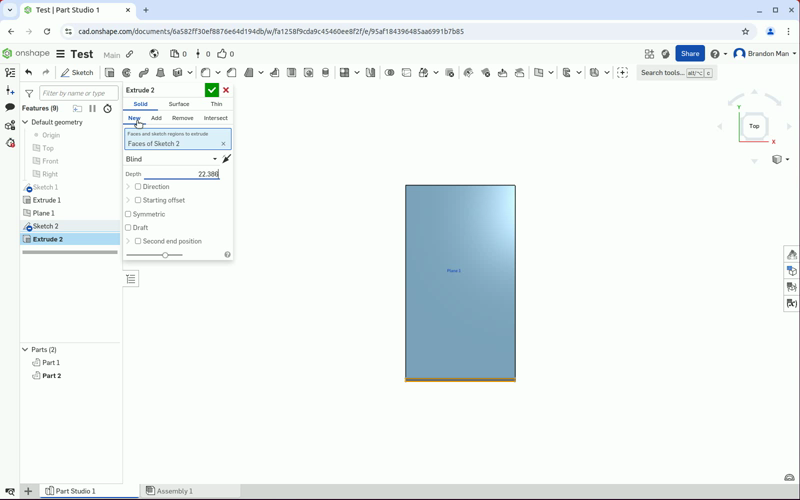
key(enter)
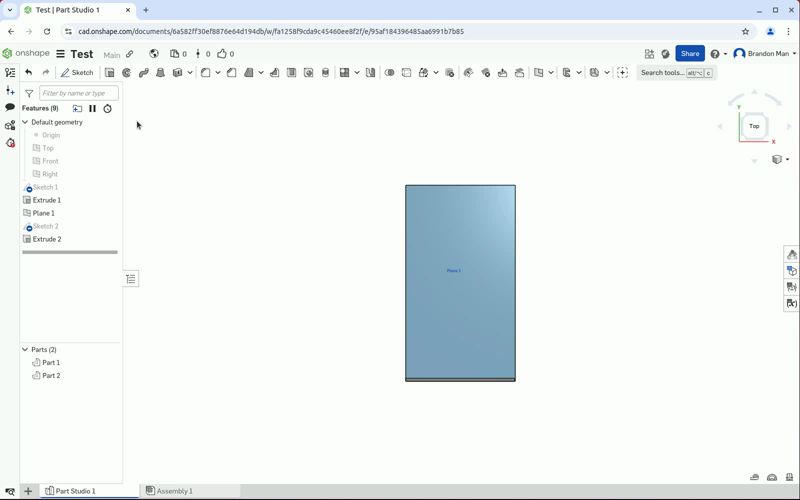
key(shift+h)
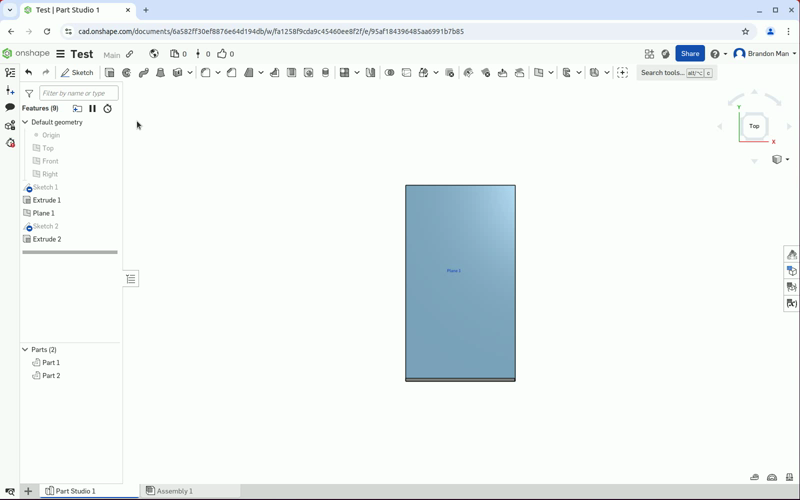
key(shift+h)
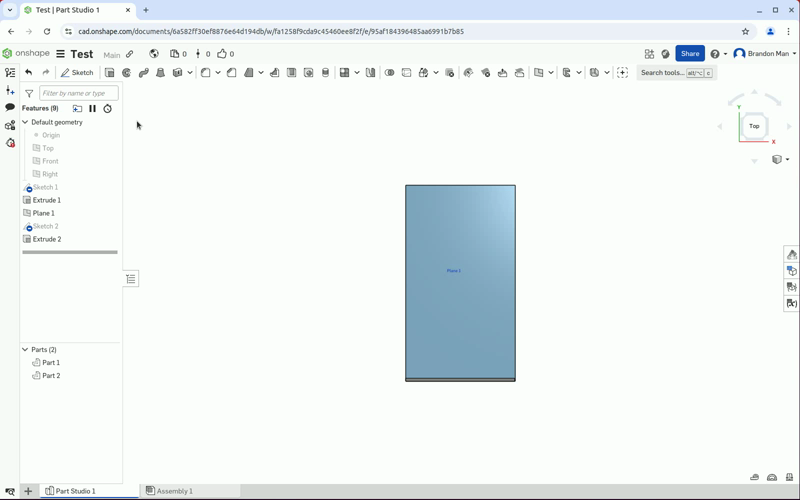
mouse_move(73, 189)
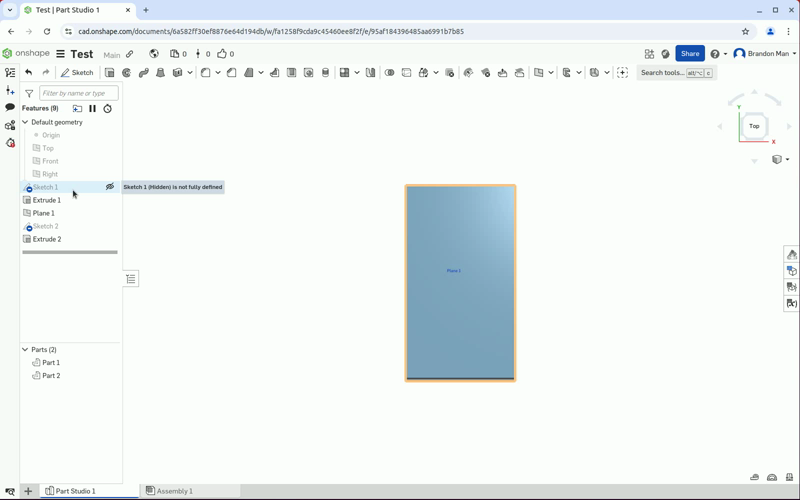
click(73, 189)
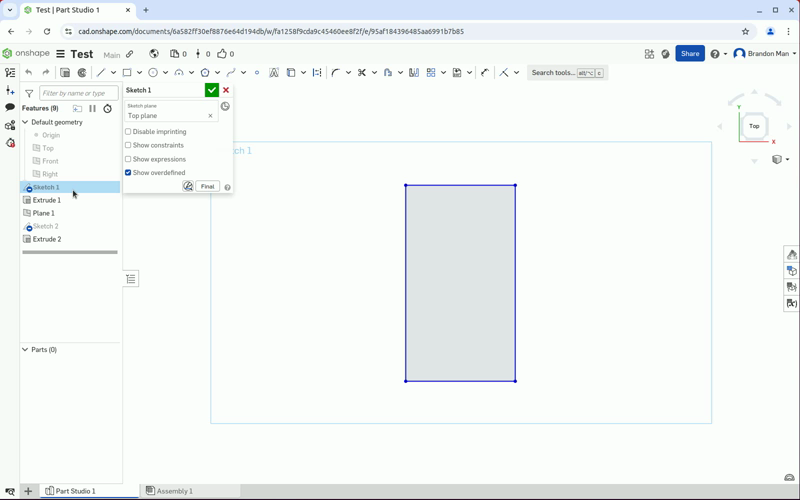
mouse_move(229, 92)
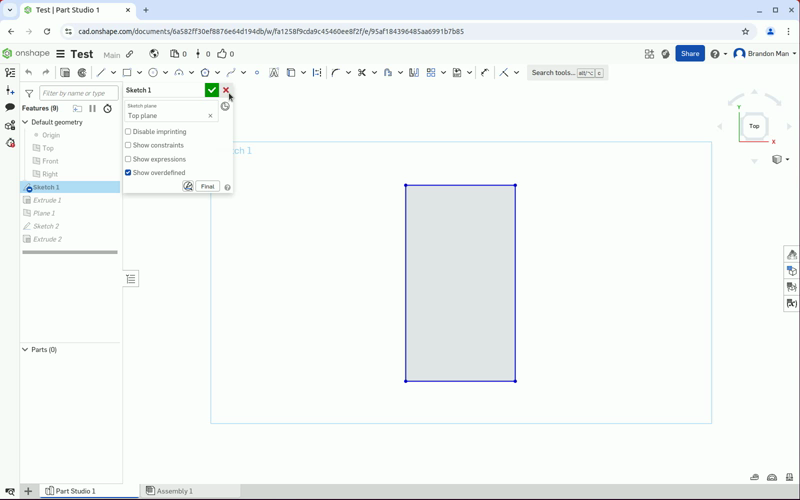
click(229, 92)
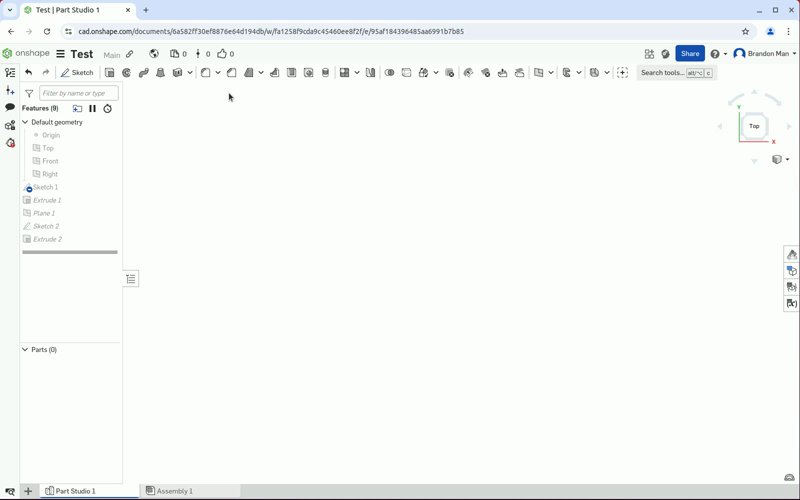
key(shift+s)
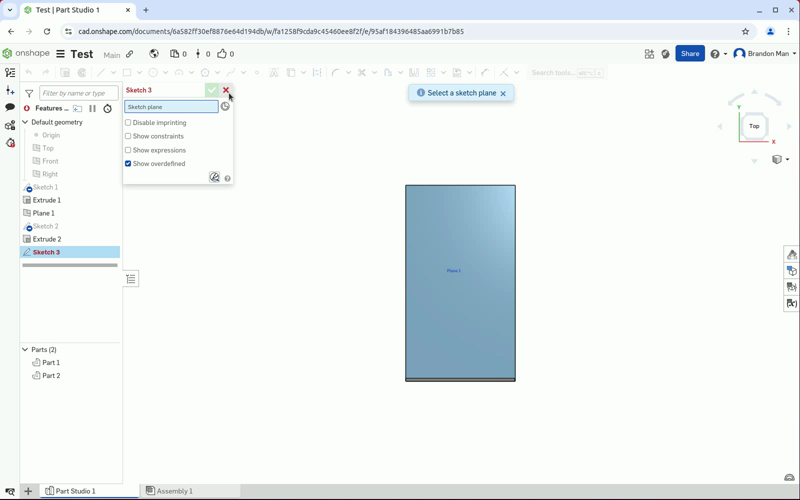
mouse_move(73, 215)
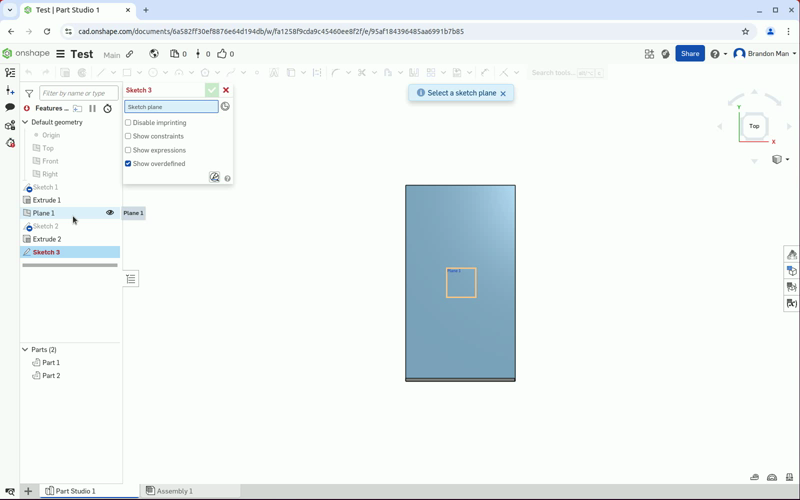
click(73, 215)
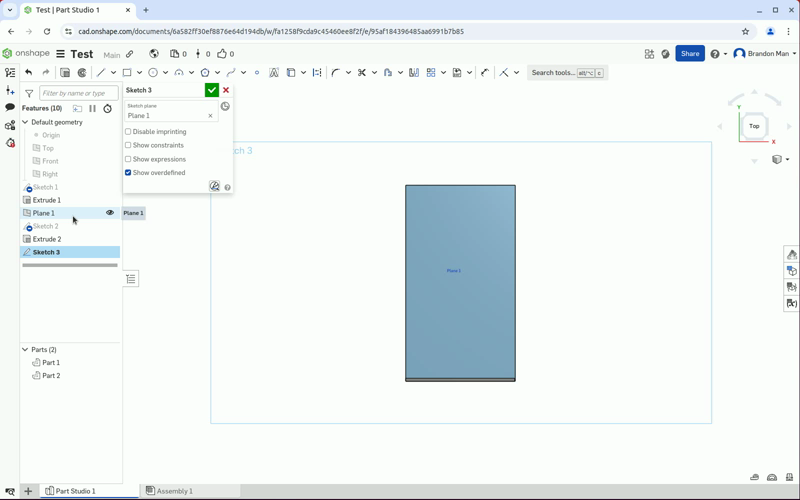
mouse_move(73, 352)
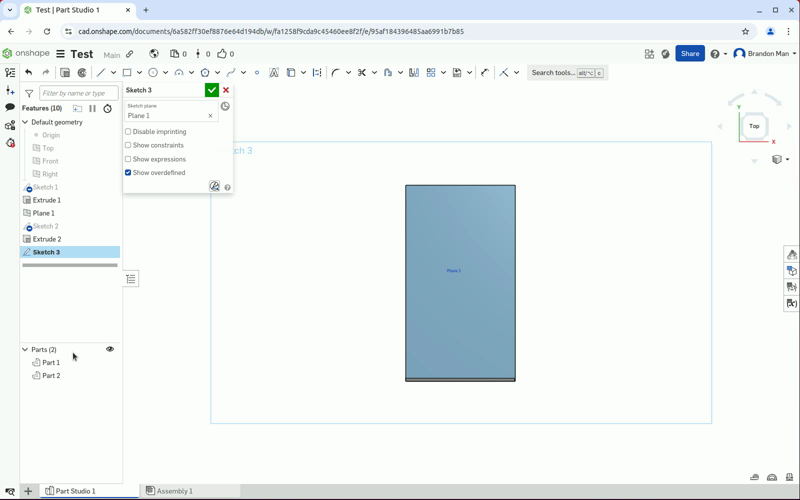
key(y)
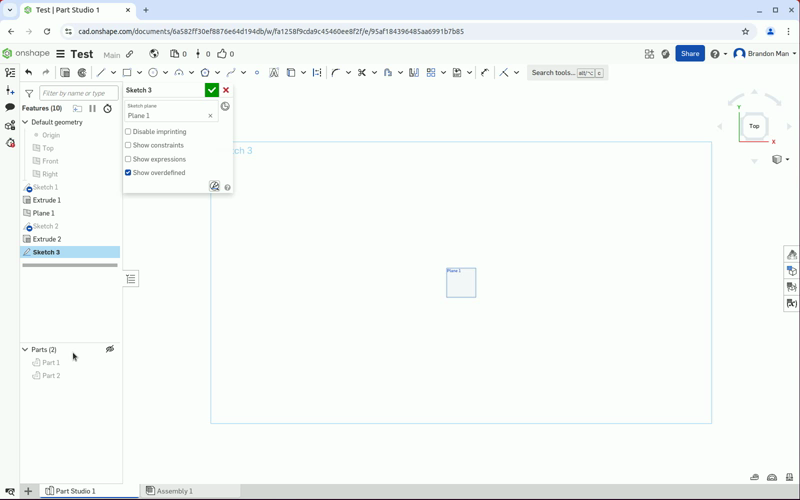
key(l)
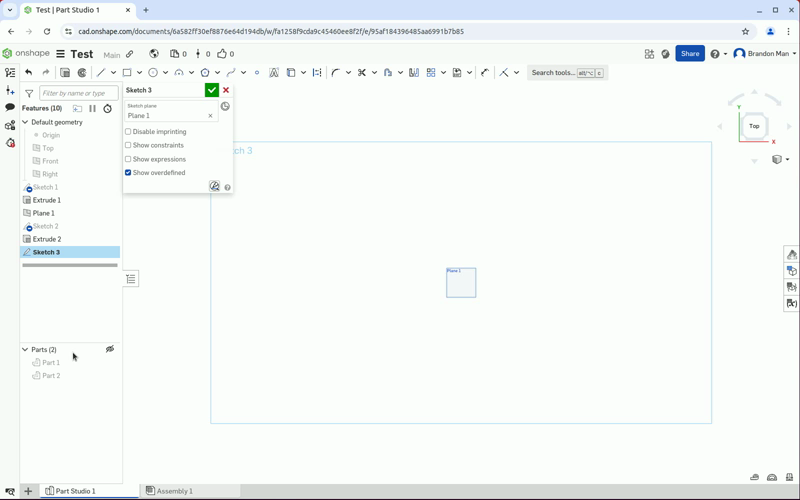
key_down(shift)
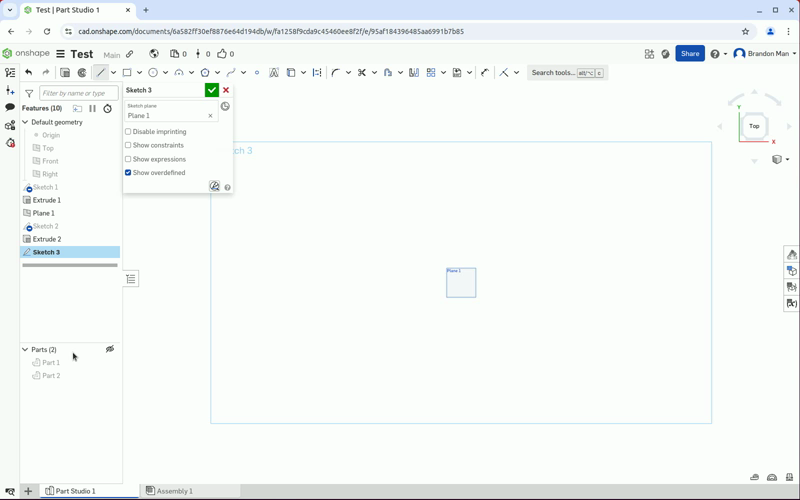
mouse_move(405, 187)
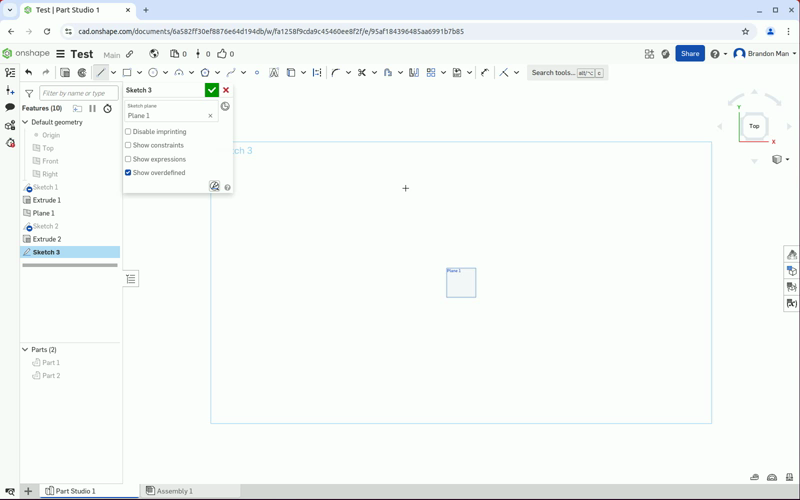
click(405, 187)
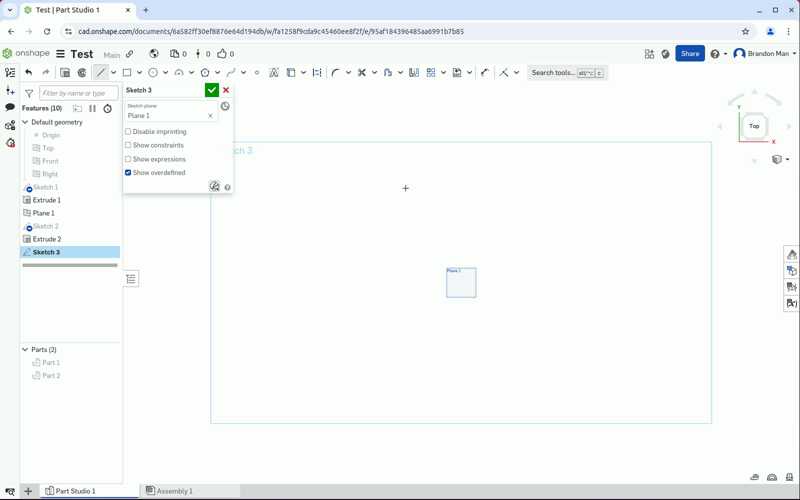
key_up(shift)
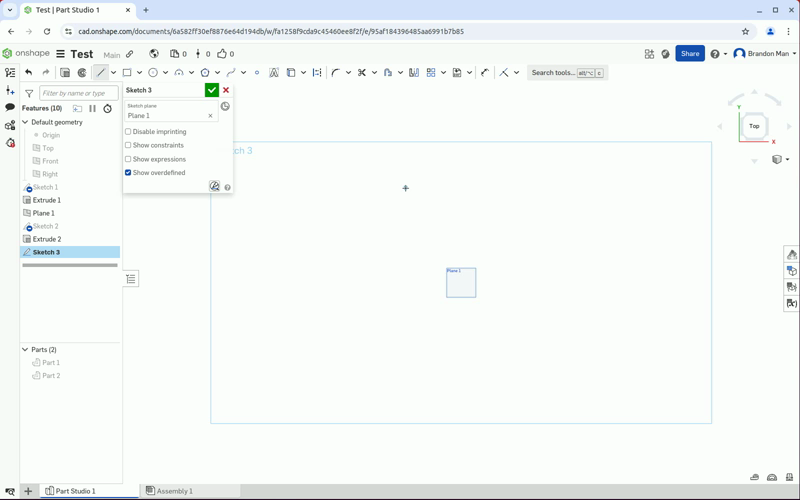
key_down(shift)
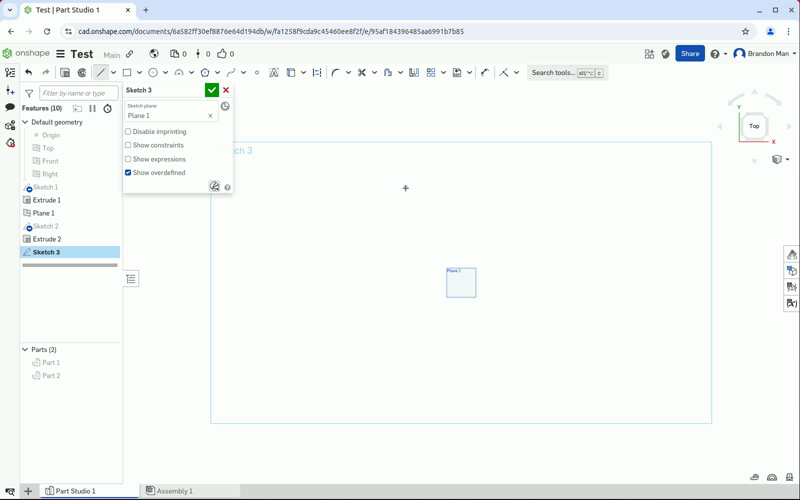
mouse_move(514, 187)
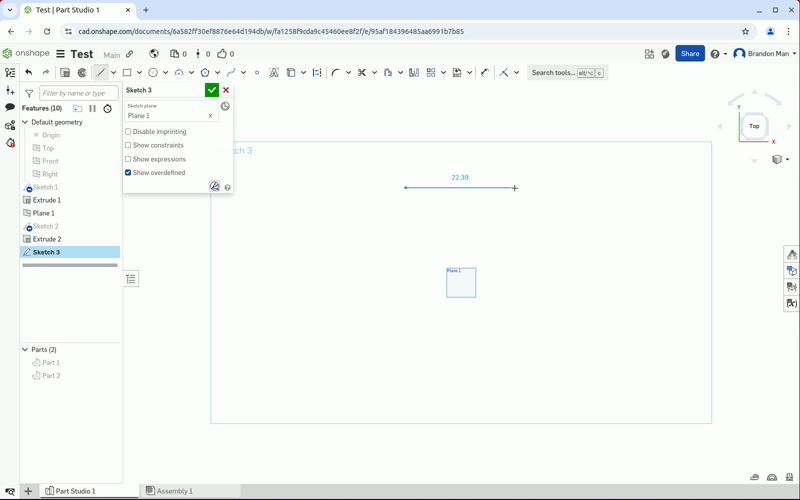
click(514, 187)
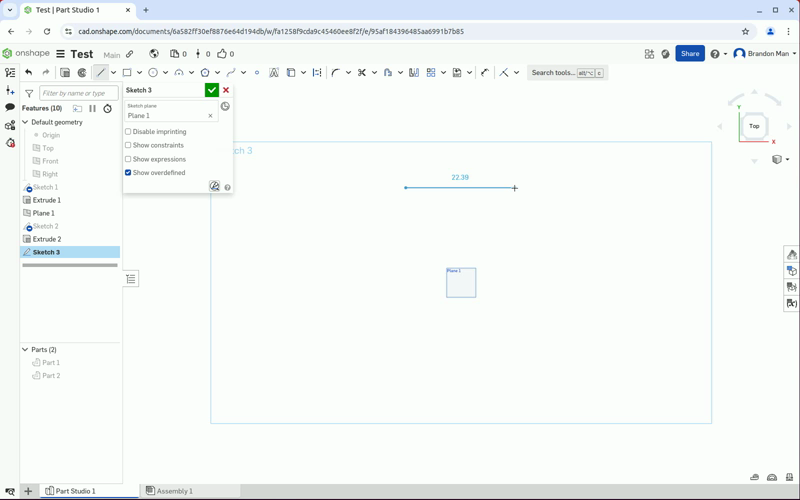
key_up(shift)
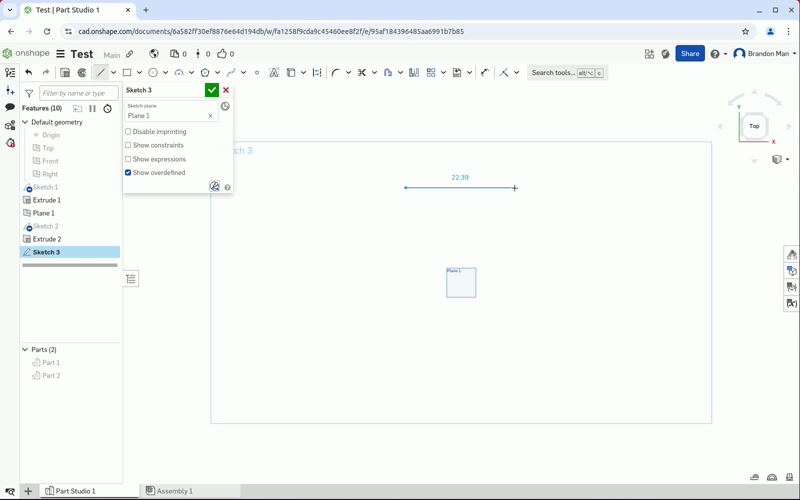
key_down(shift)
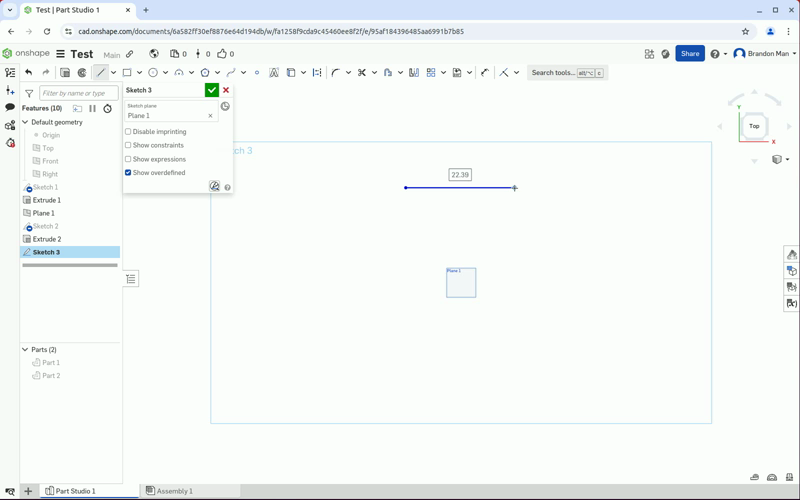
mouse_move(544, 187)
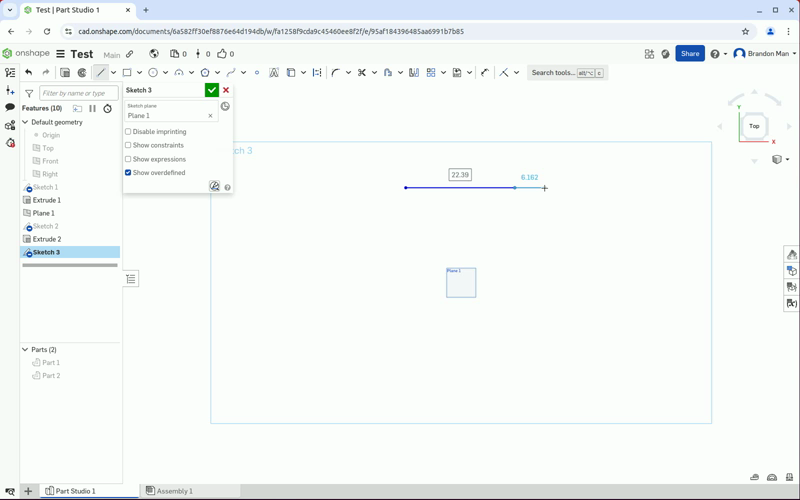
mouse_move(514, 184)
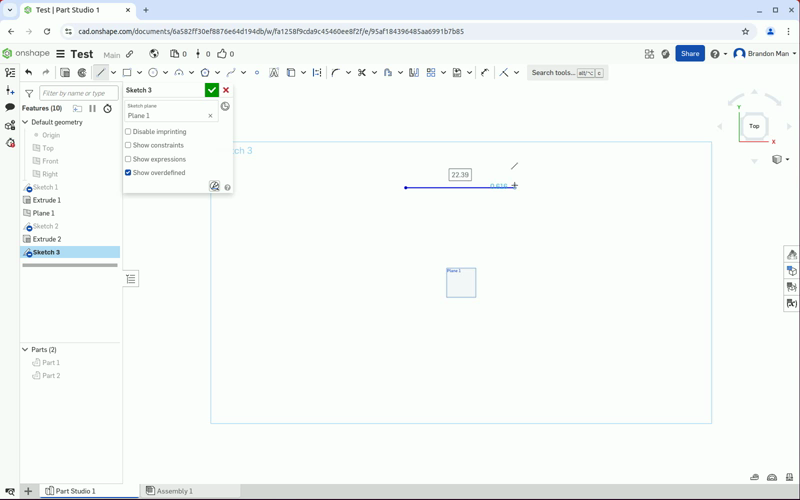
scroll(6)
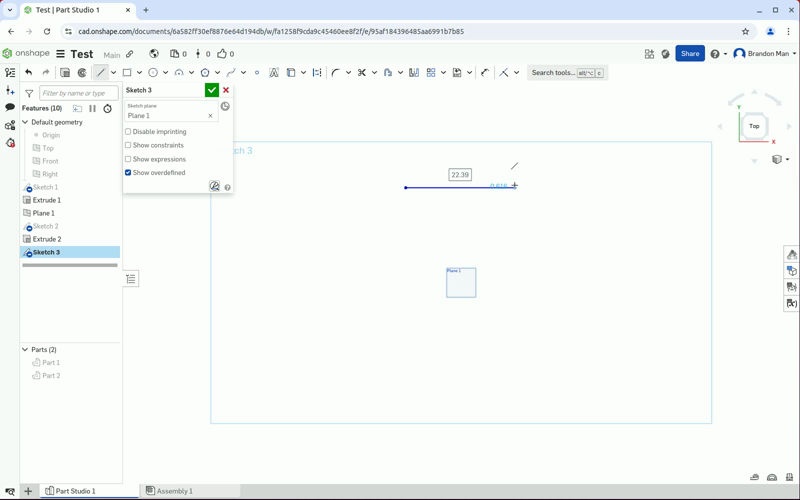
scroll(6)
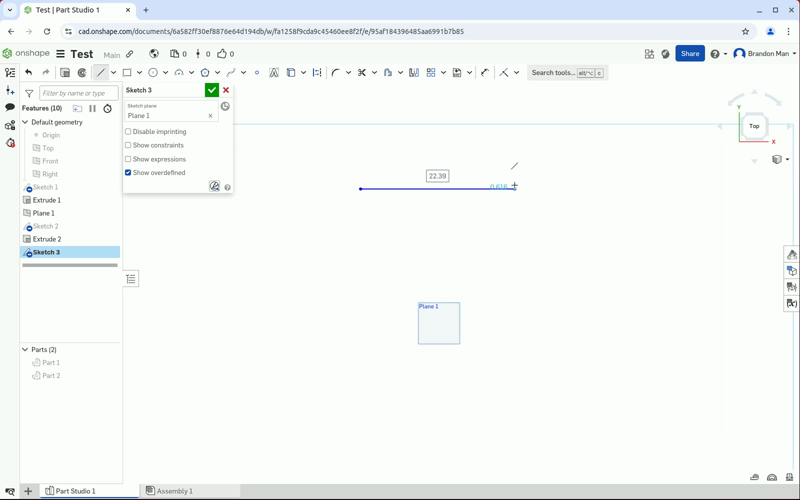
scroll(6)
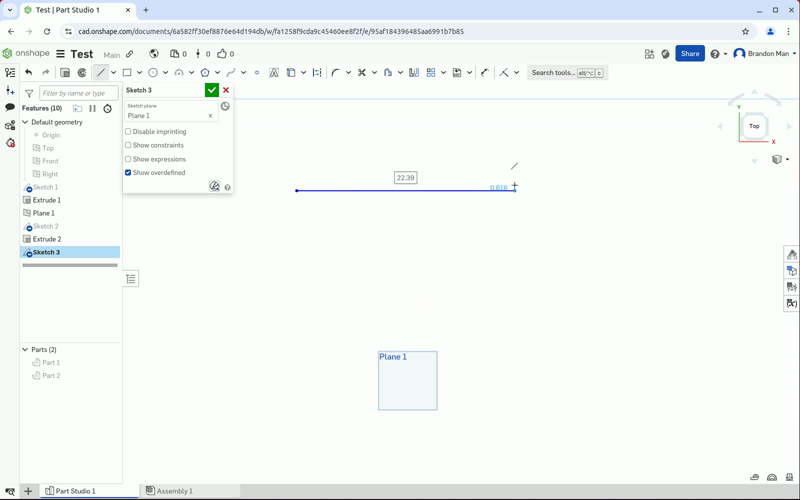
scroll(6)
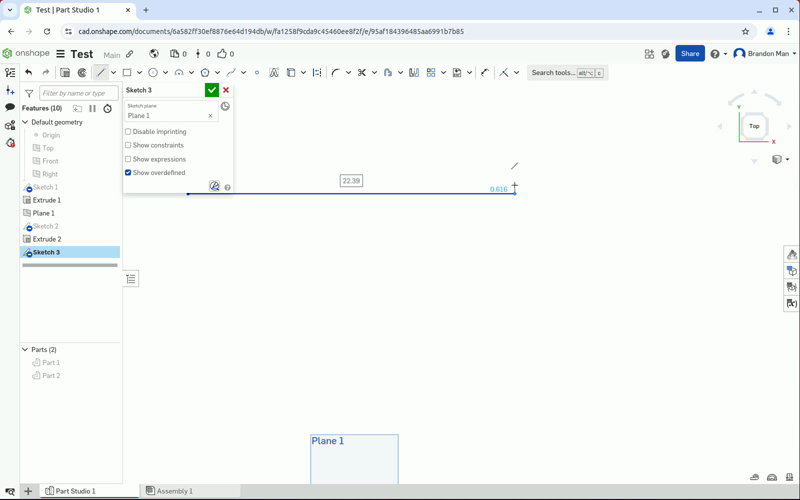
scroll(6)
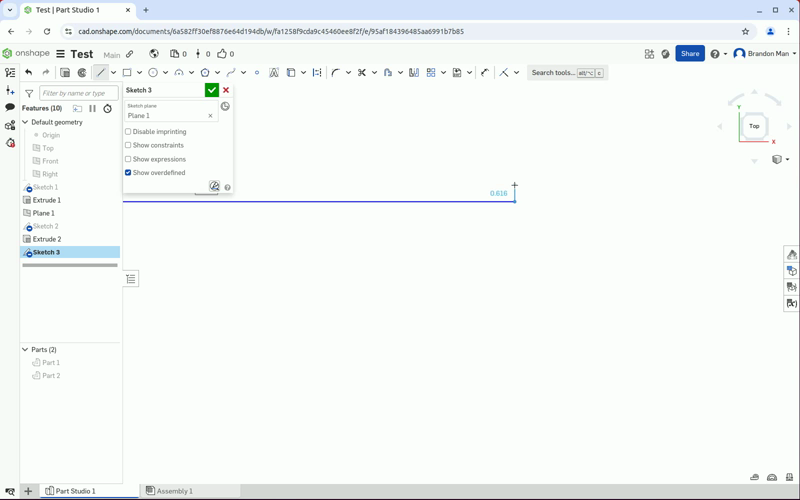
scroll(6)
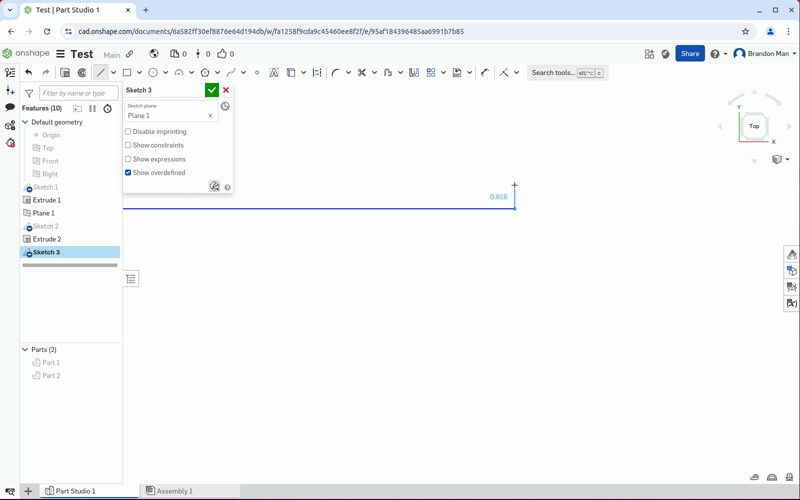
scroll(6)
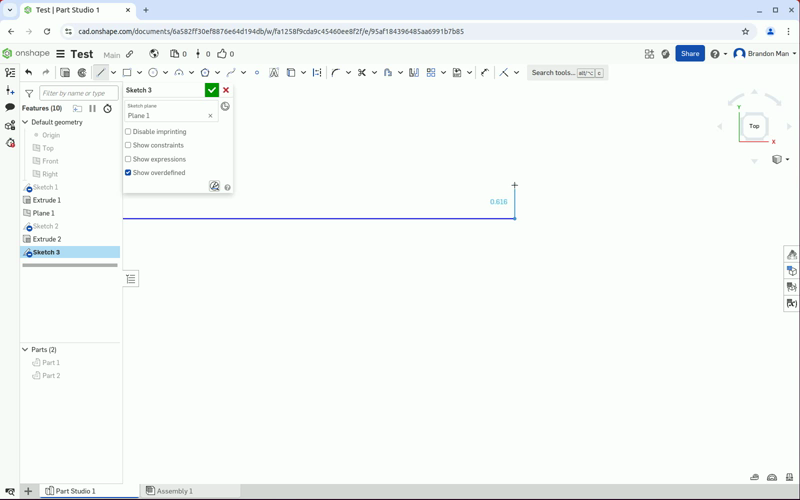
click(514, 184)
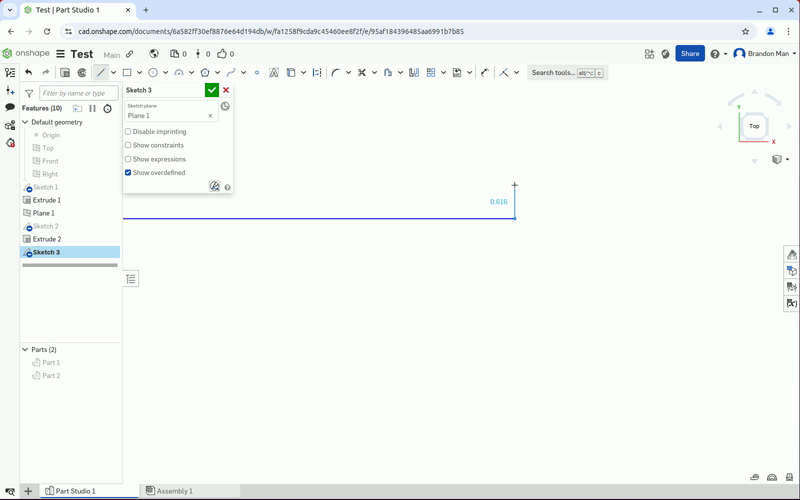
scroll(-6)
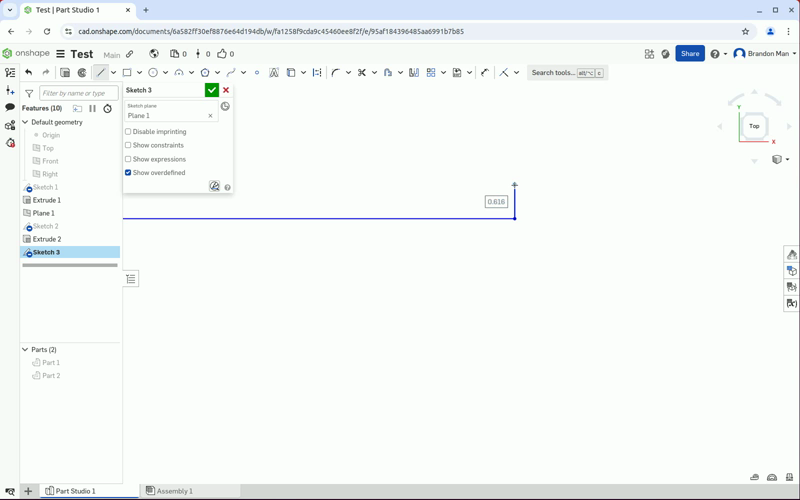
scroll(-6)
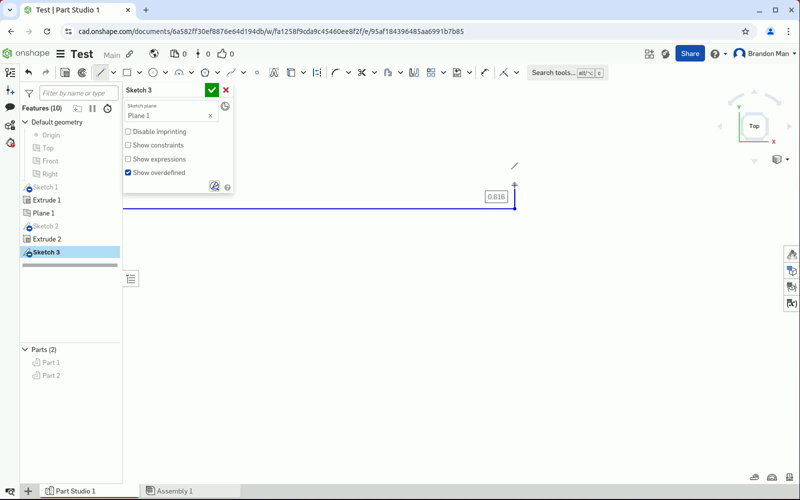
scroll(-6)
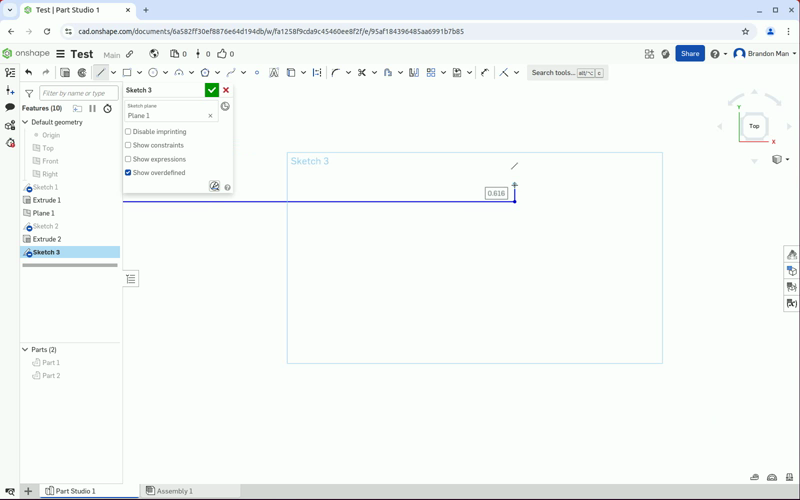
scroll(-6)
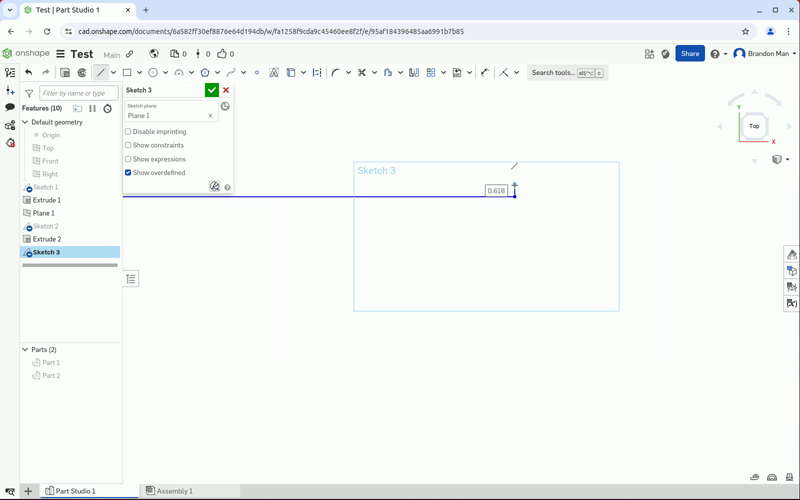
scroll(-6)
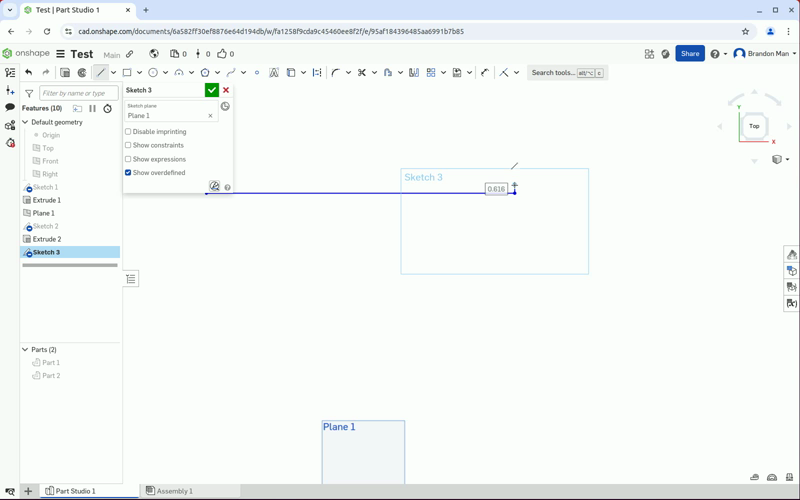
scroll(-6)
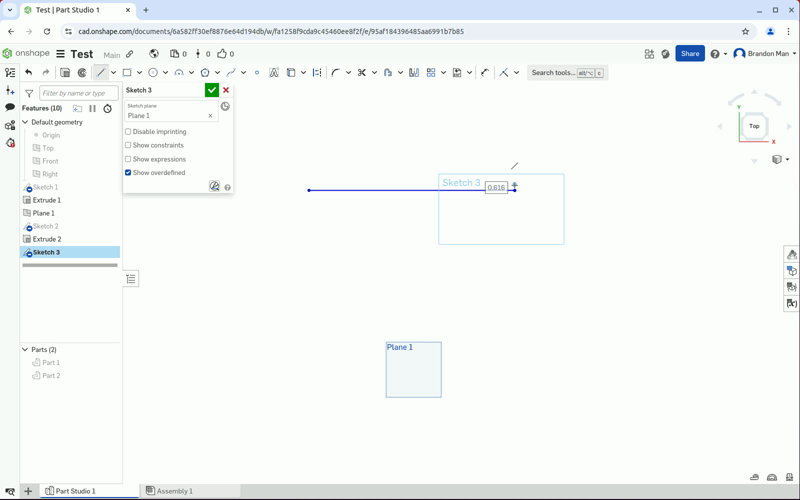
scroll(-6)
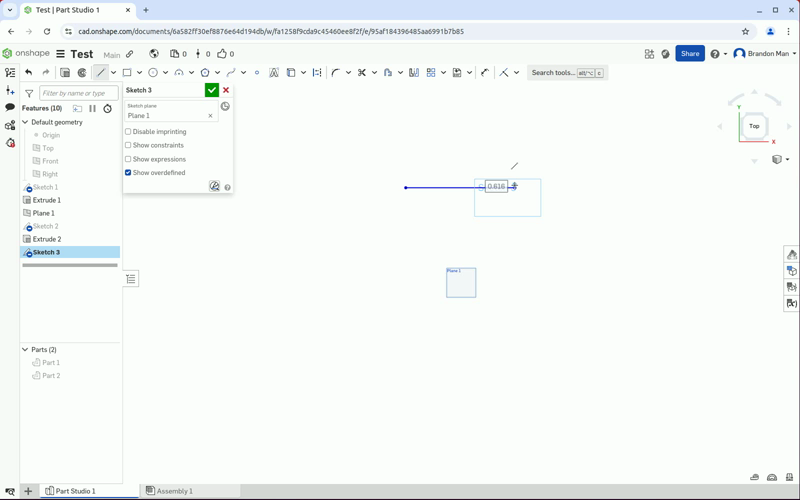
key_up(shift)
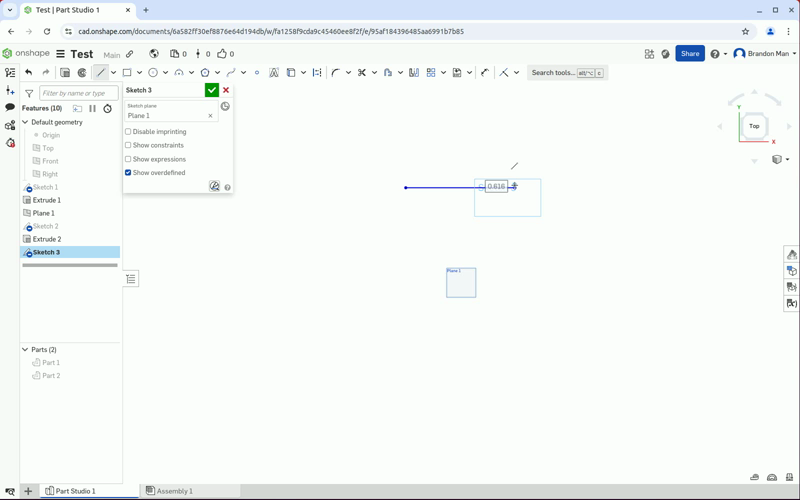
key_down(shift)
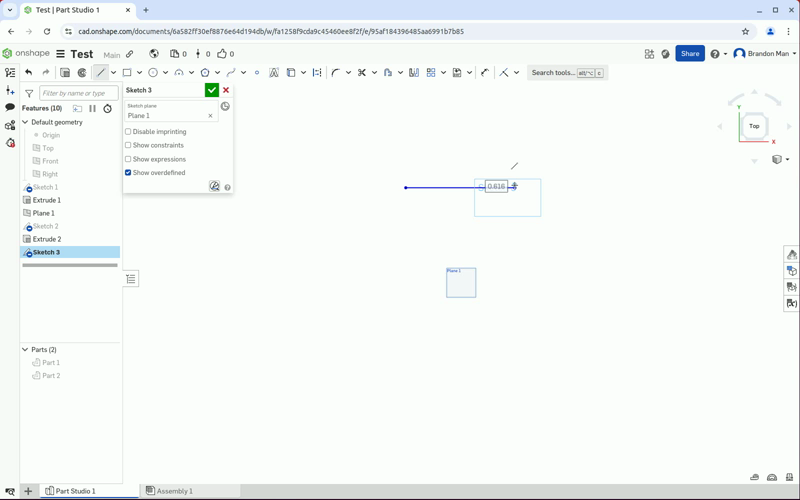
mouse_move(405, 184)
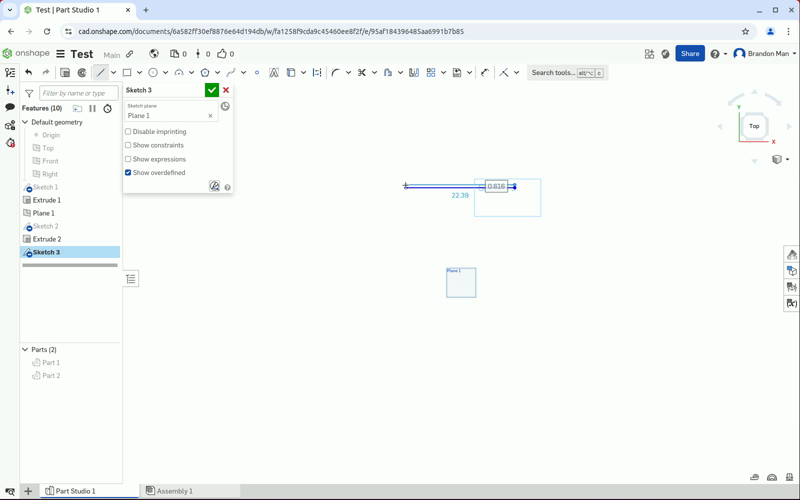
scroll(6)
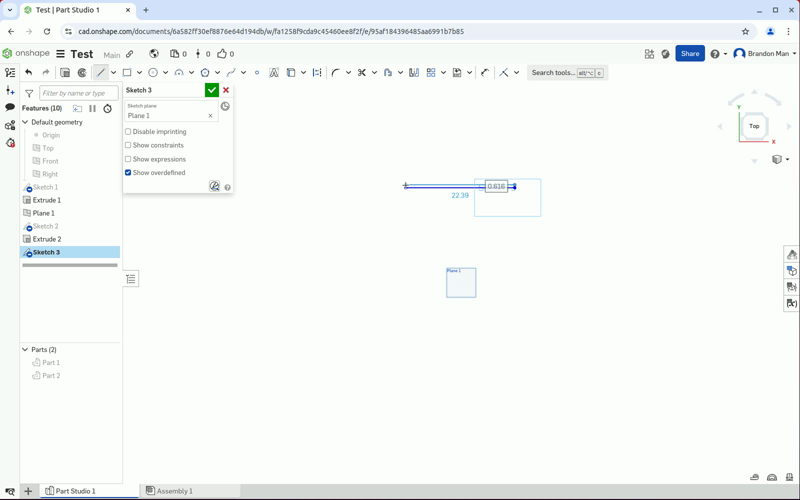
scroll(6)
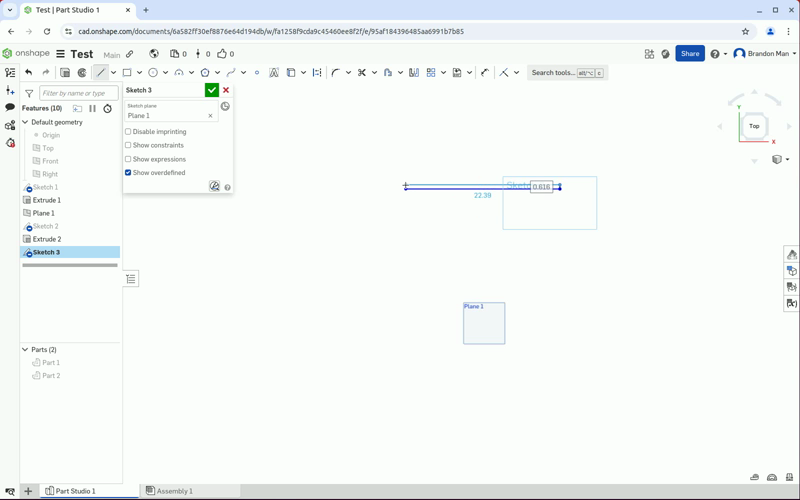
scroll(6)
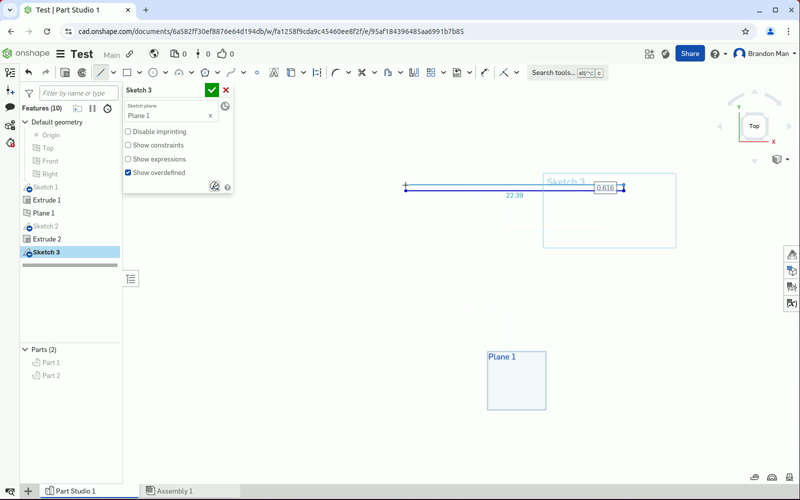
scroll(6)
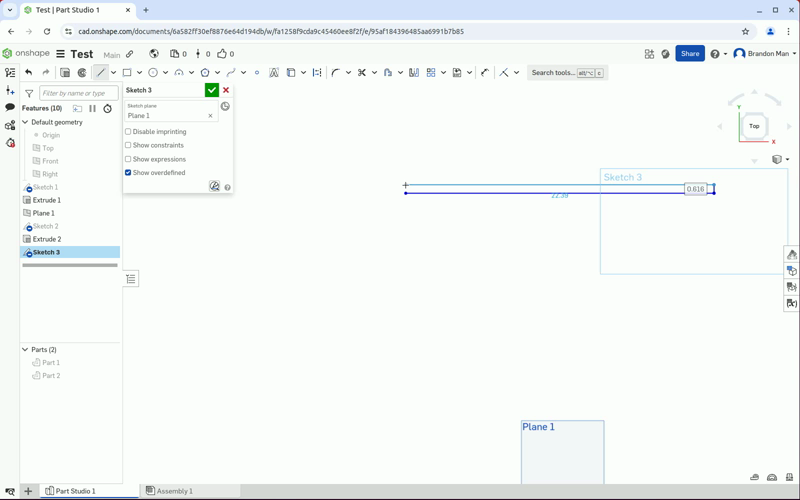
scroll(6)
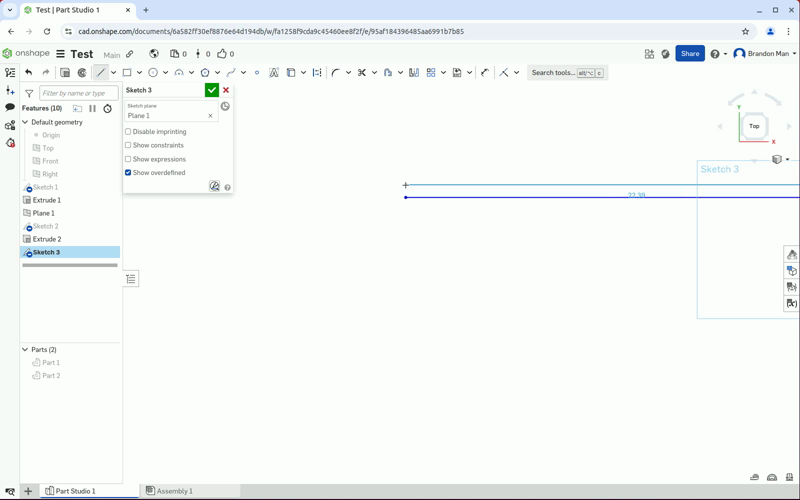
scroll(6)
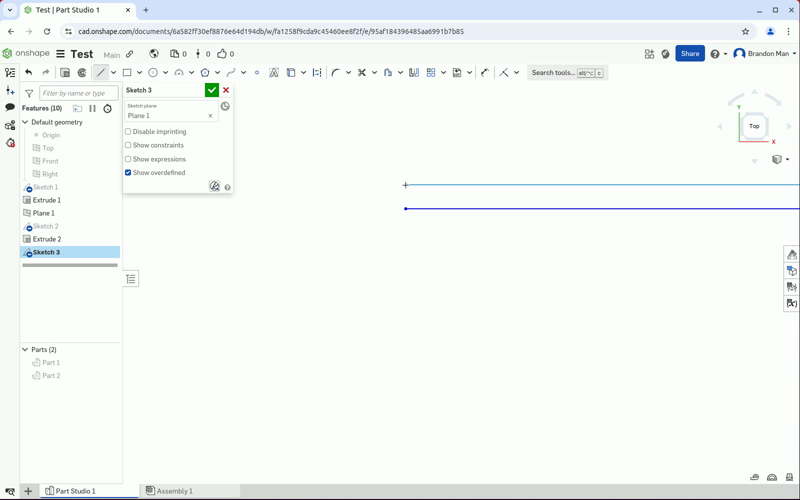
scroll(6)
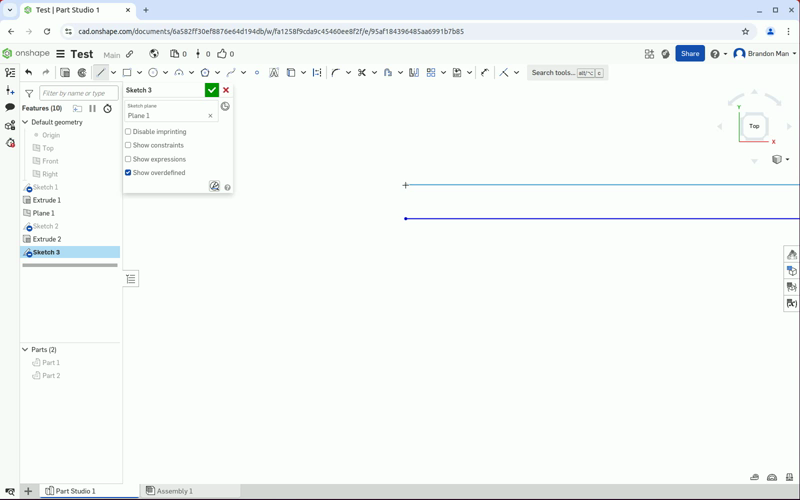
click(405, 184)
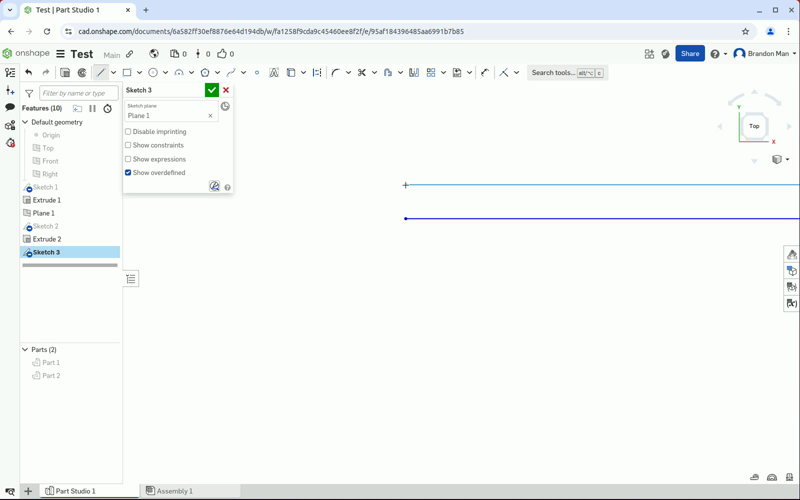
scroll(-6)
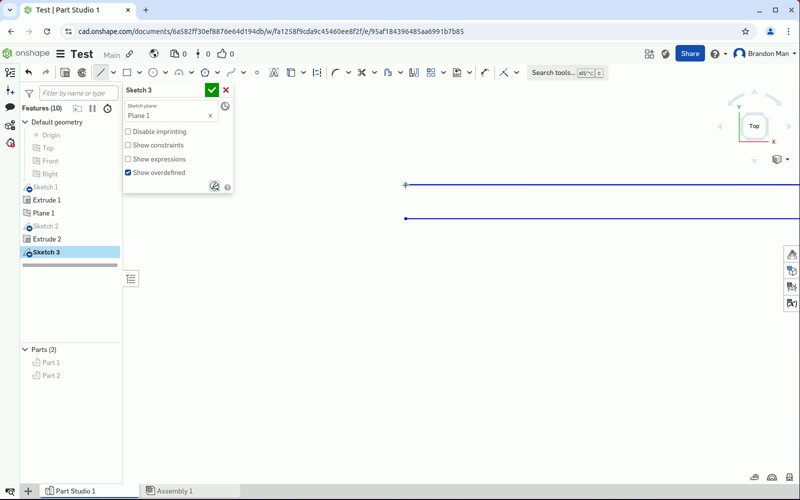
scroll(-6)
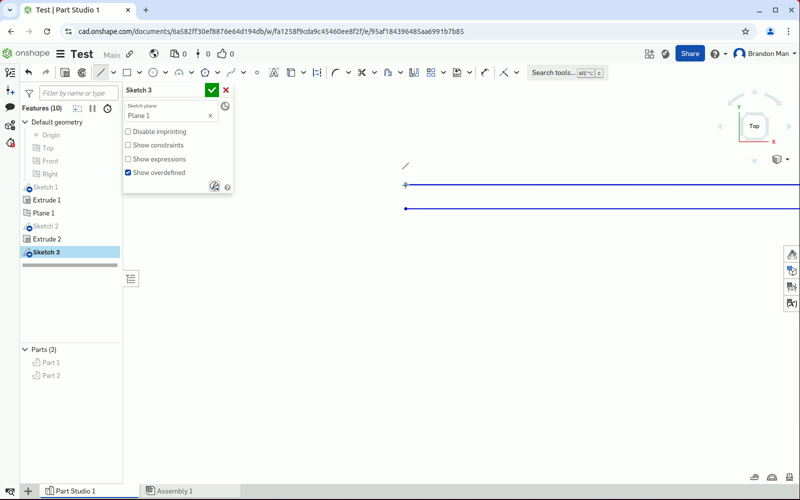
scroll(-6)
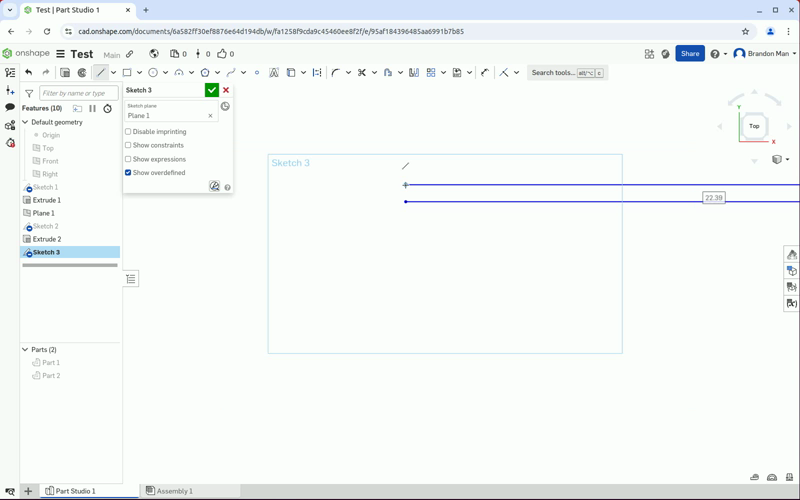
scroll(-6)
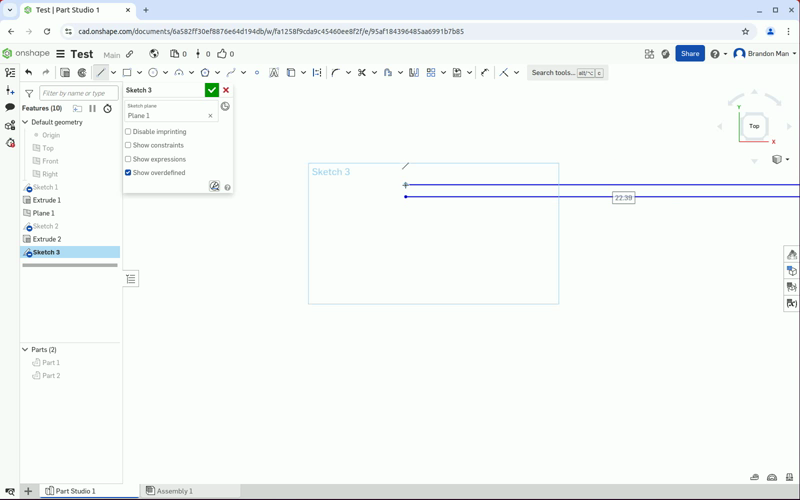
scroll(-6)
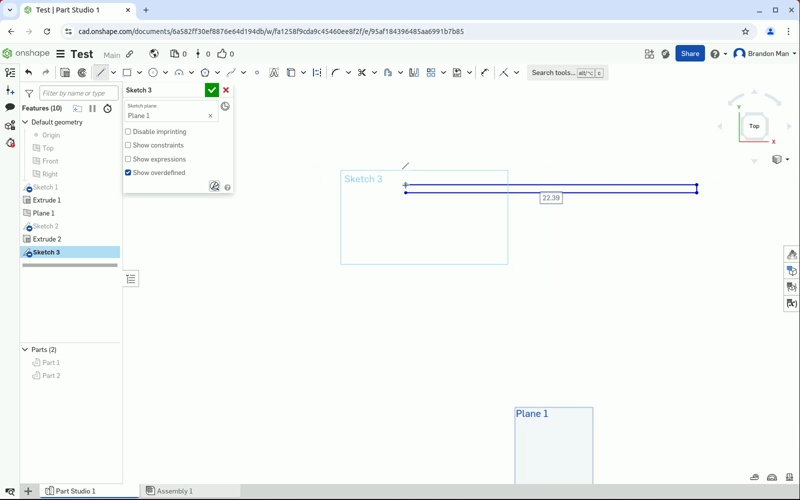
scroll(-6)
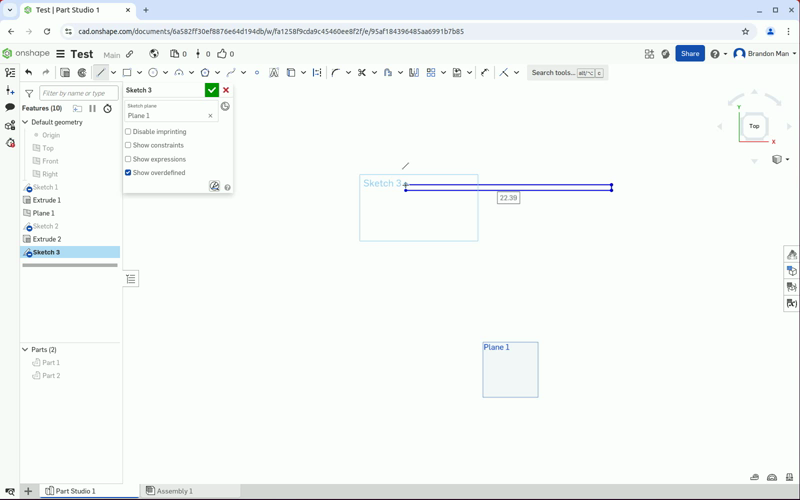
scroll(-6)
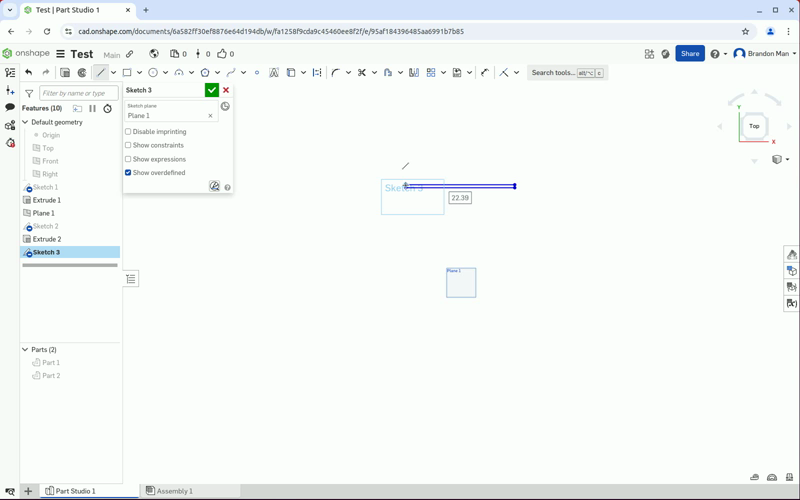
key_up(shift)
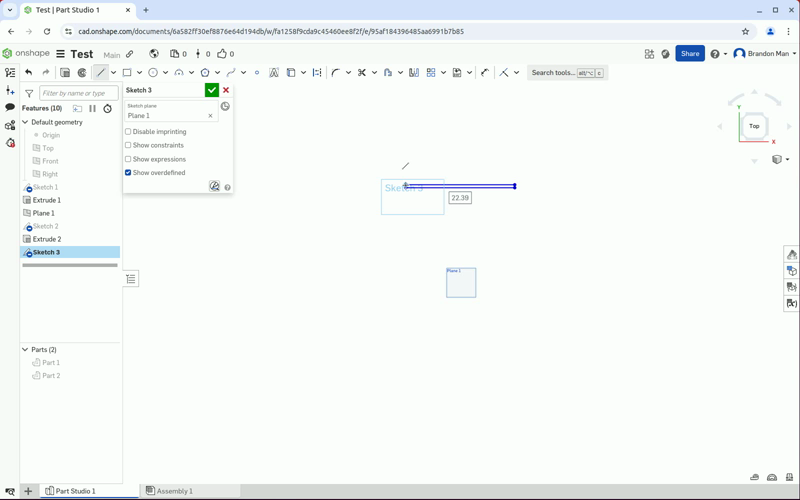
mouse_move(435, 184)
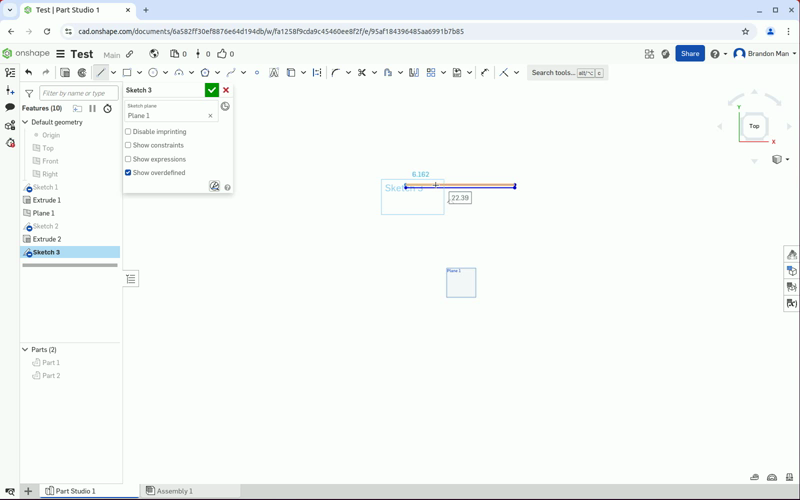
key_down(shift)
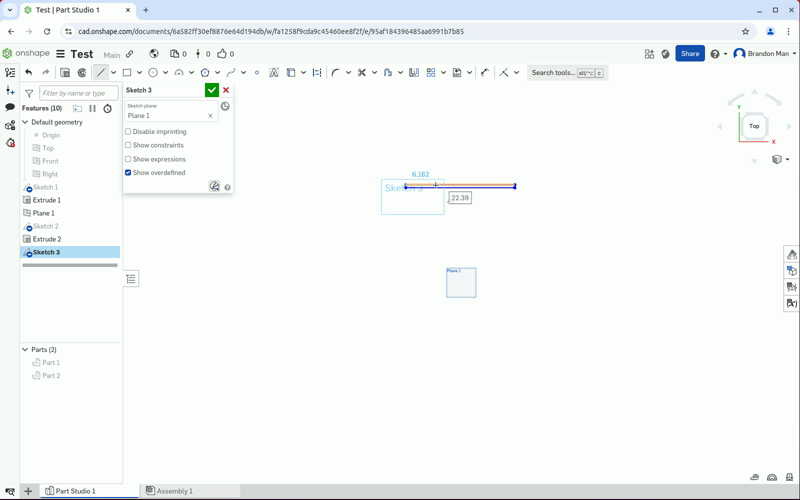
mouse_move(405, 187)
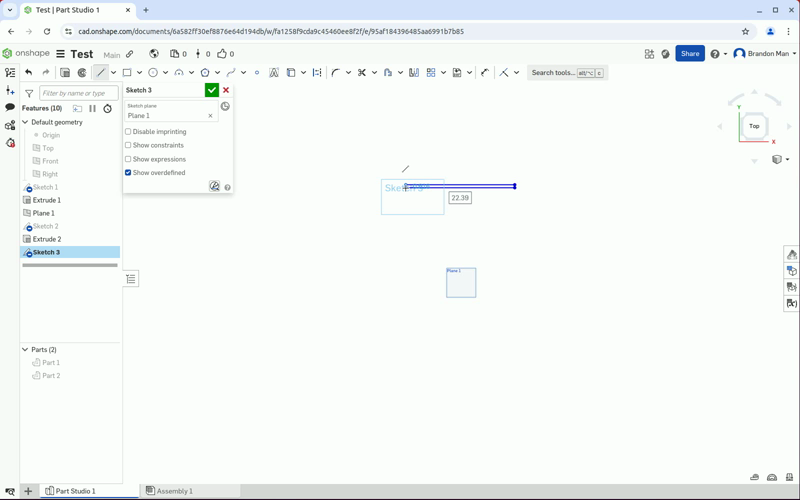
scroll(6)
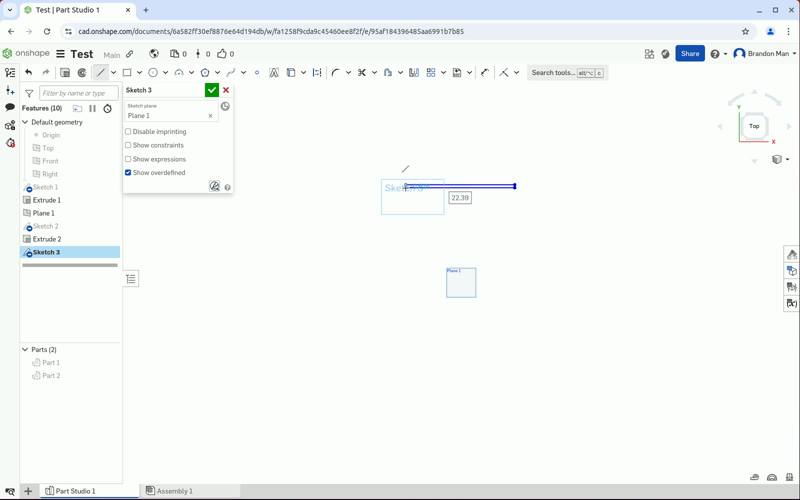
scroll(6)
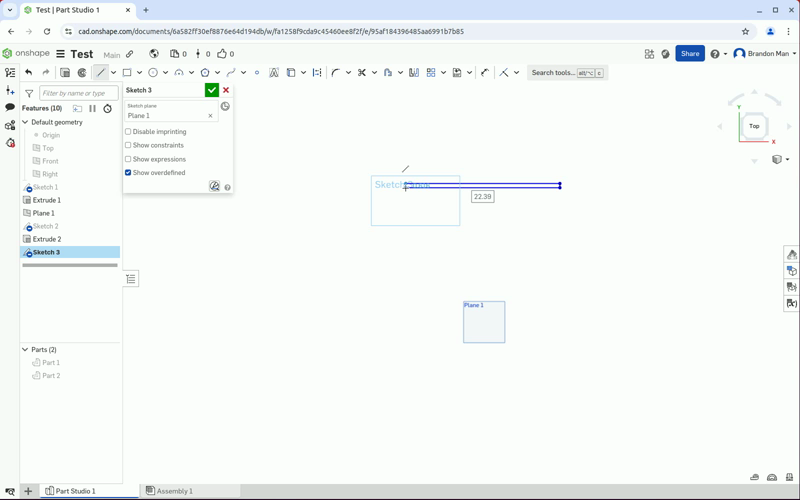
scroll(6)
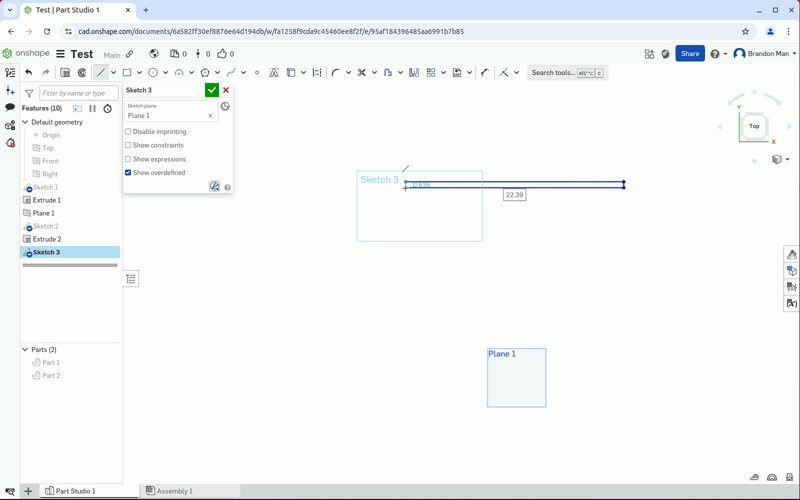
scroll(6)
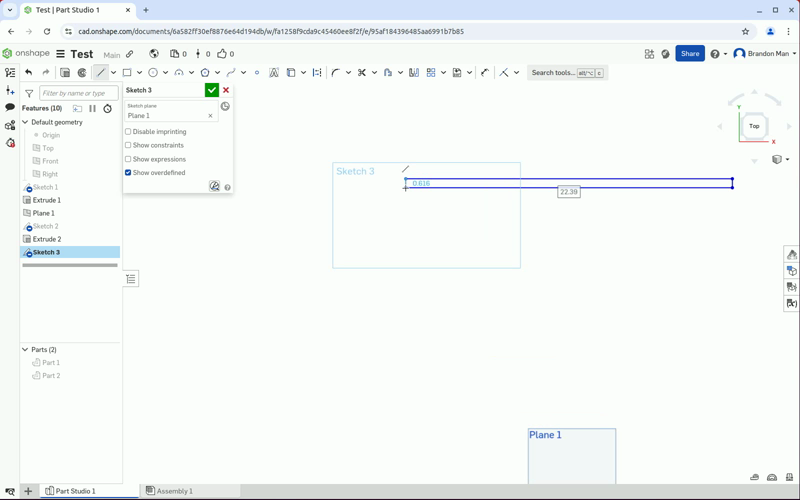
scroll(6)
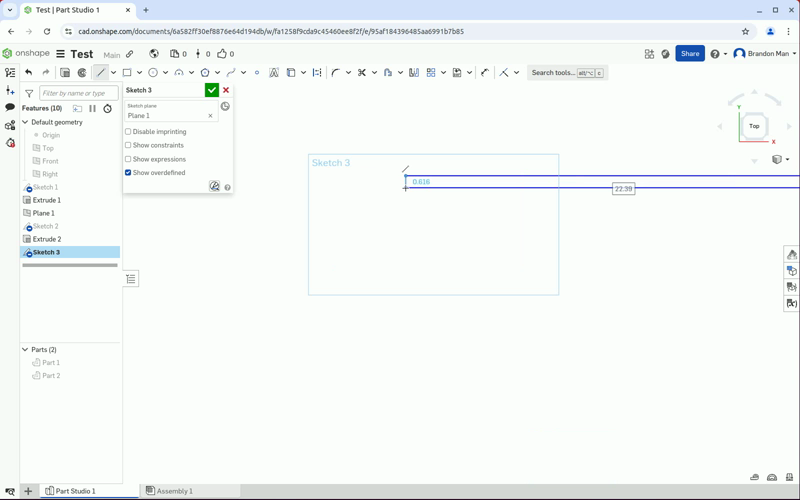
scroll(6)
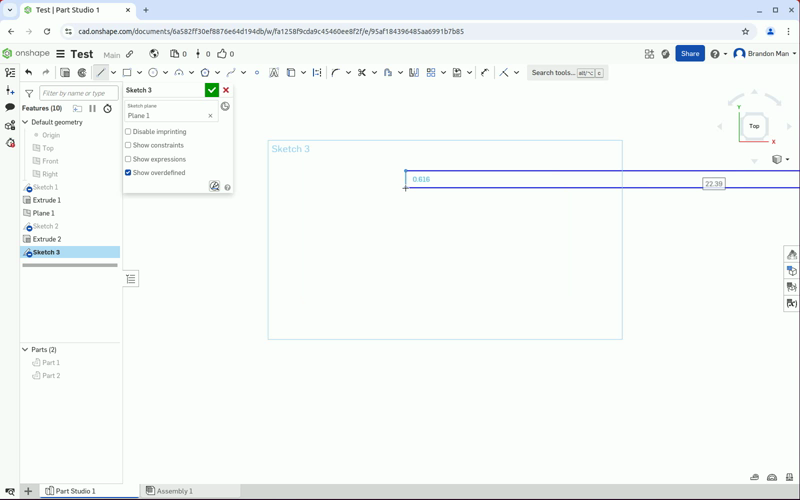
scroll(6)
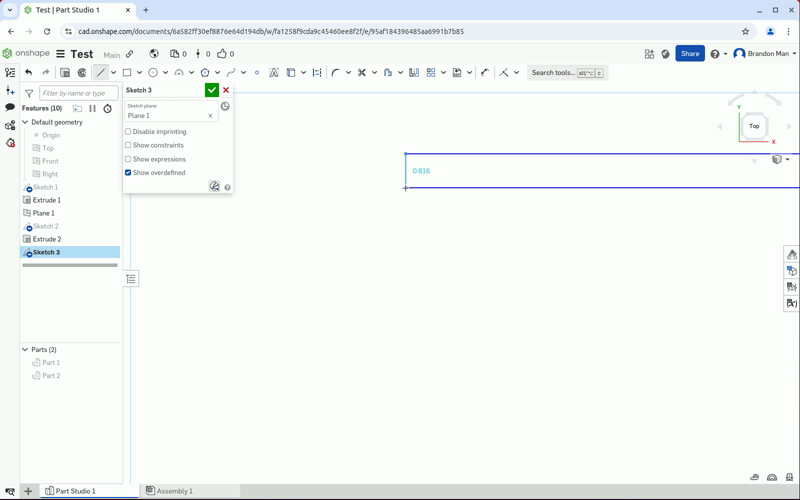
key_up(shift)
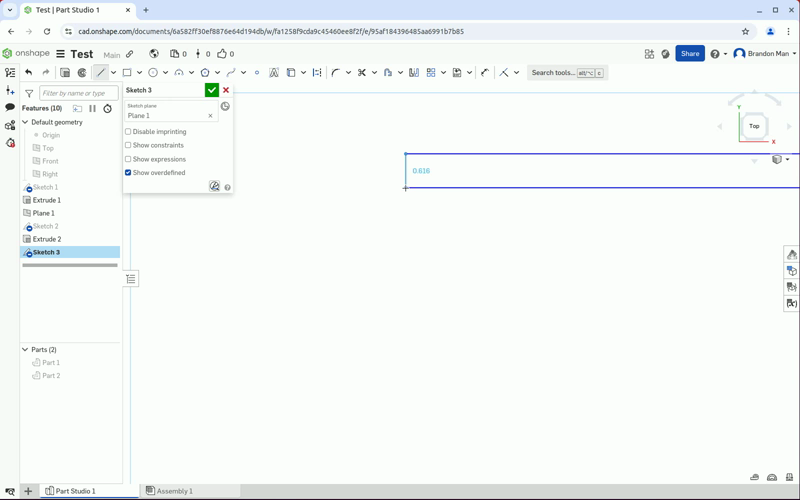
click(405, 187)
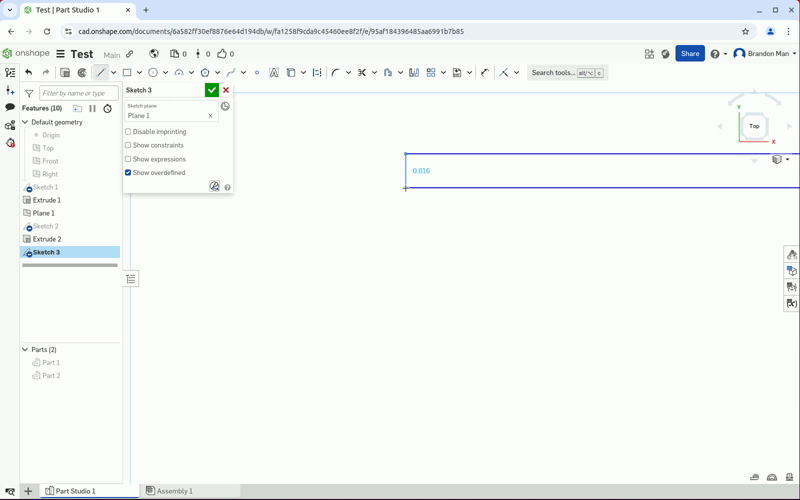
scroll(-6)
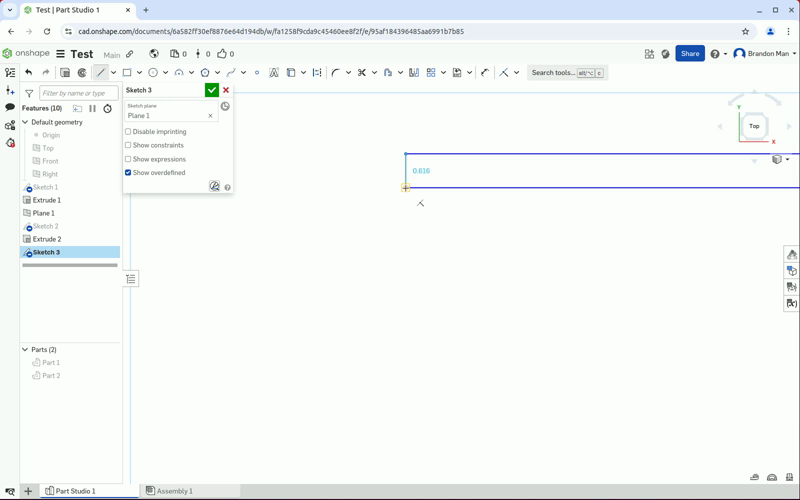
scroll(-6)
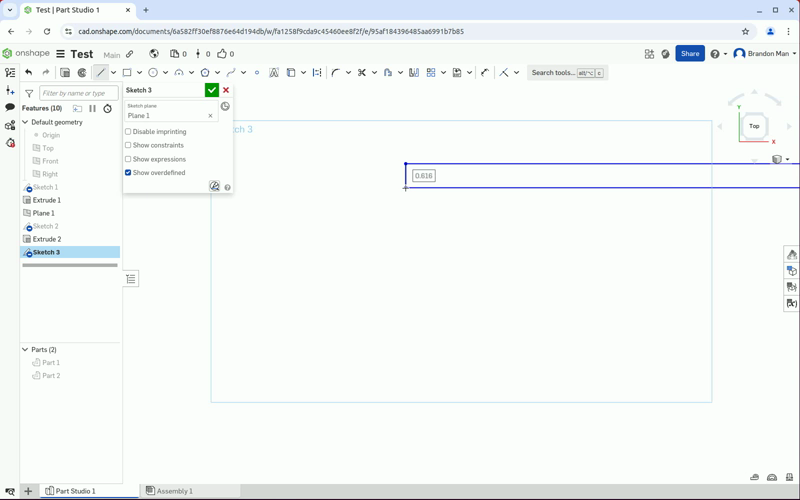
scroll(-6)
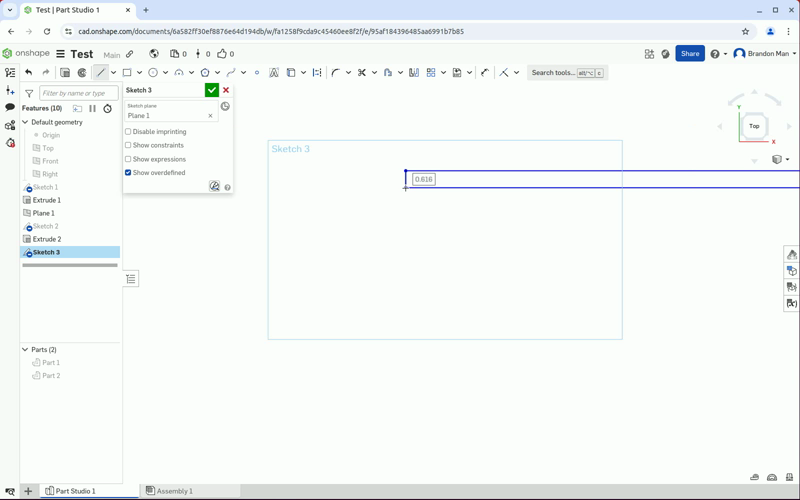
scroll(-6)
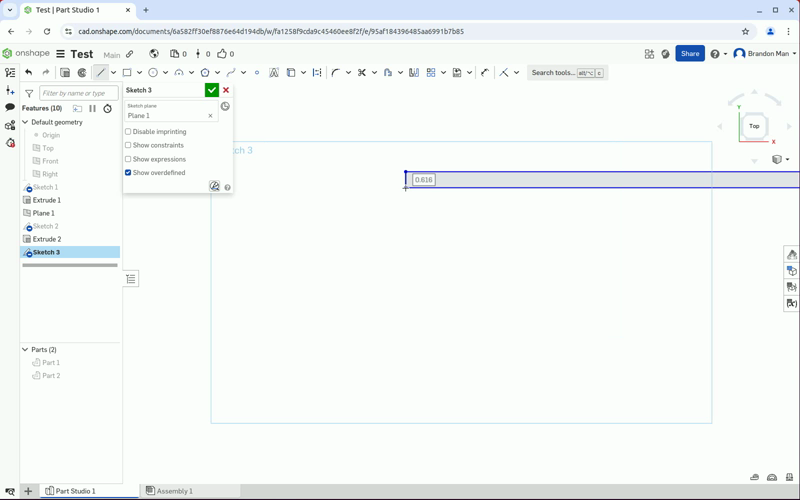
scroll(-6)
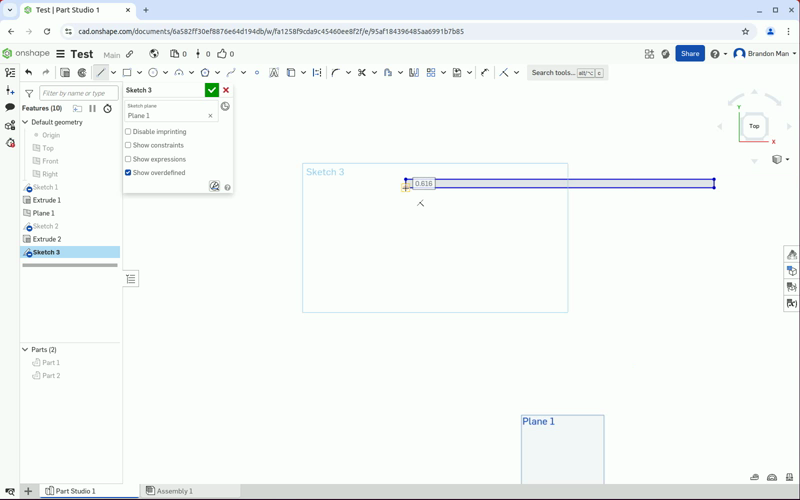
scroll(-6)
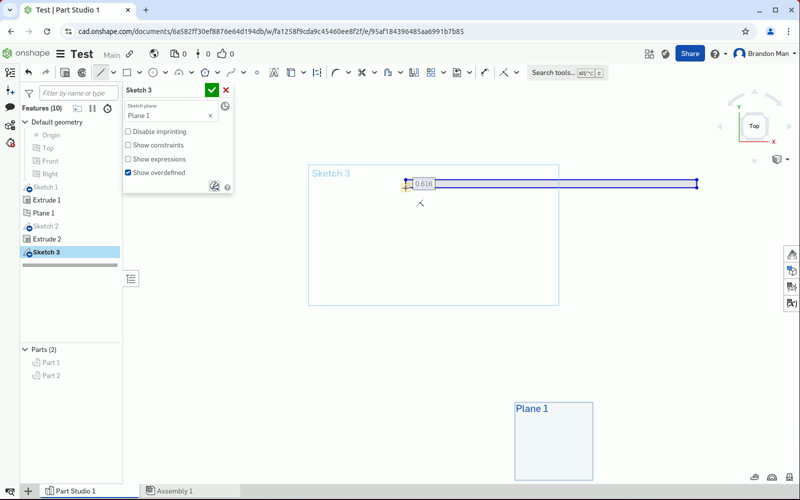
scroll(-6)
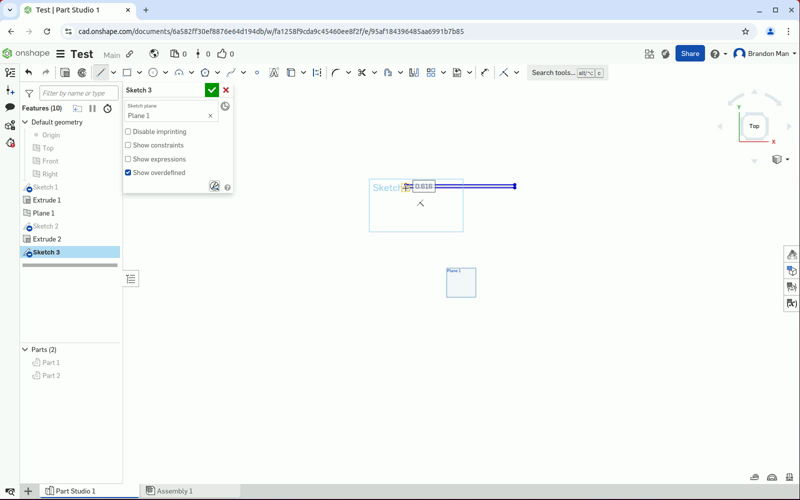
key(esc)
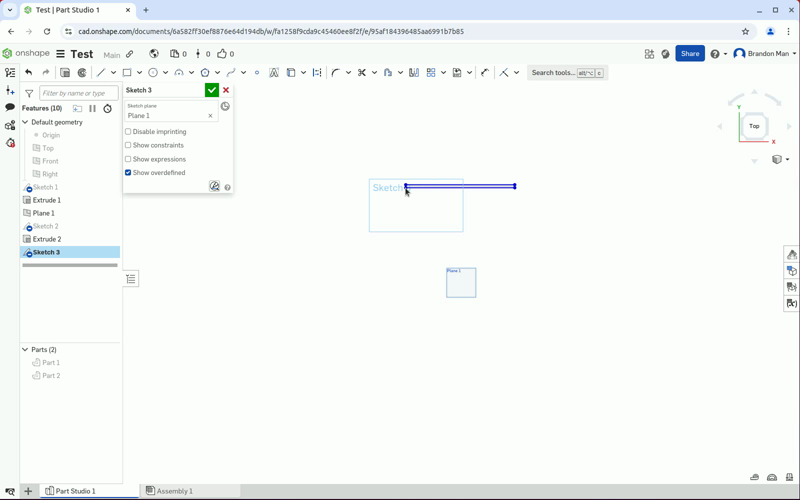
mouse_move(485, 184)
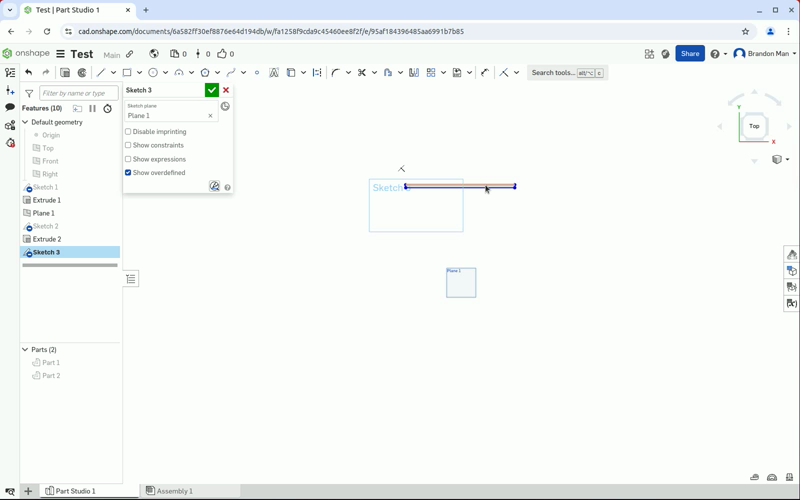
scroll(6)
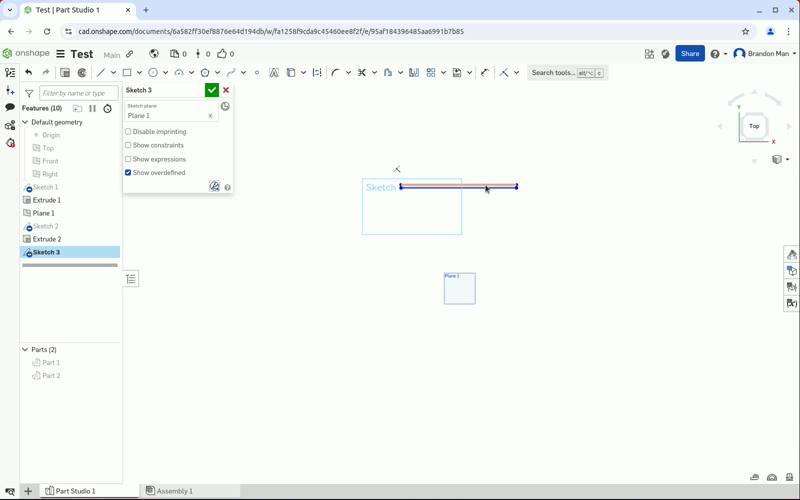
scroll(6)
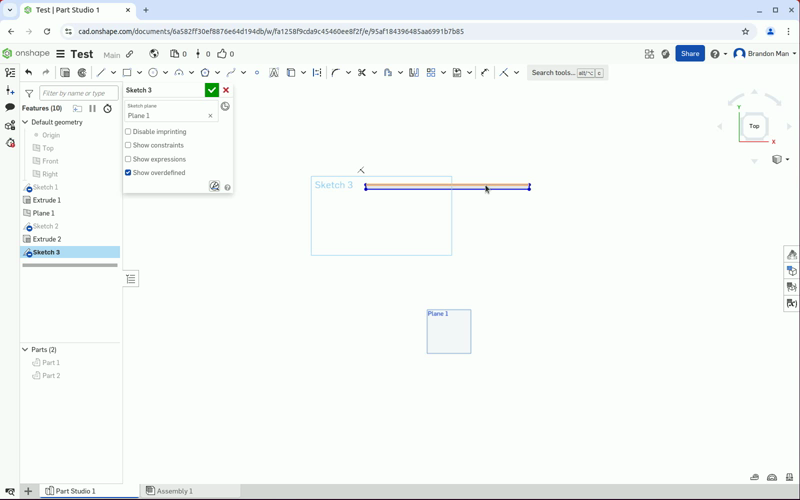
scroll(6)
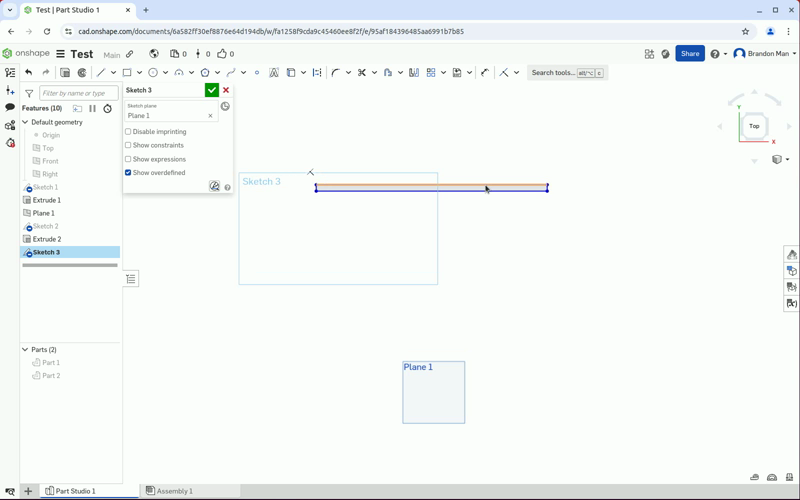
scroll(6)
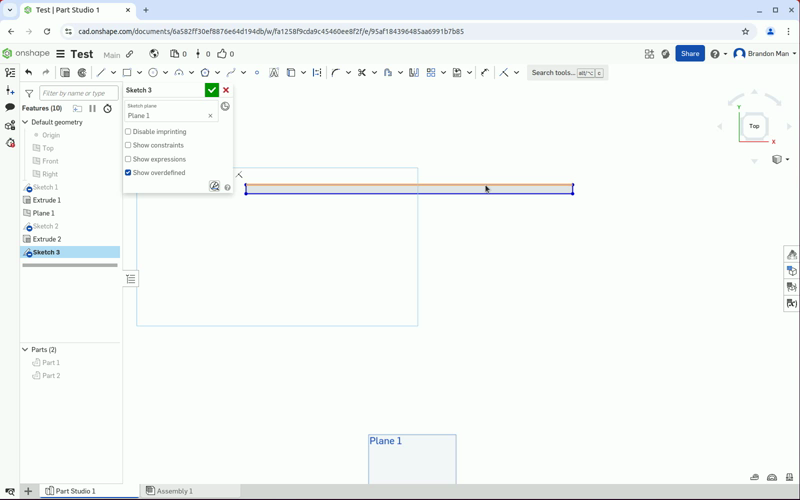
scroll(6)
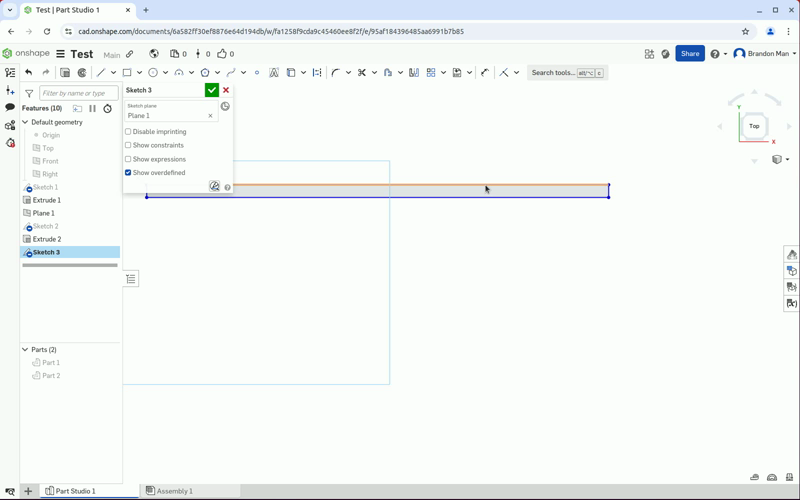
scroll(6)
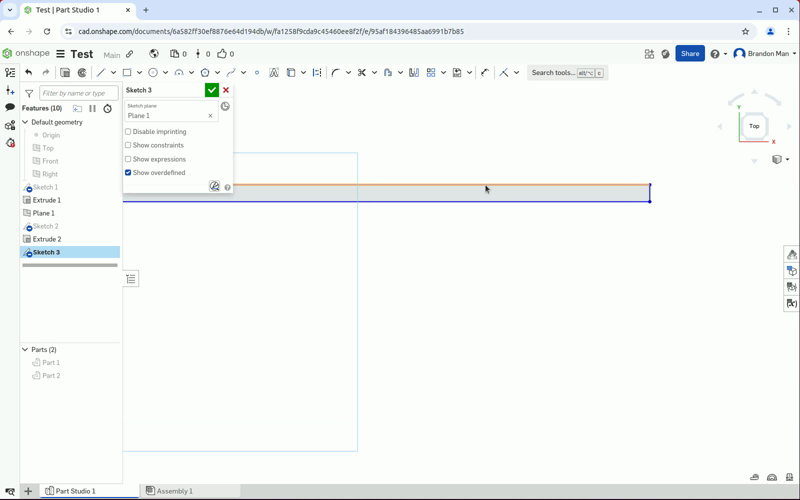
scroll(6)
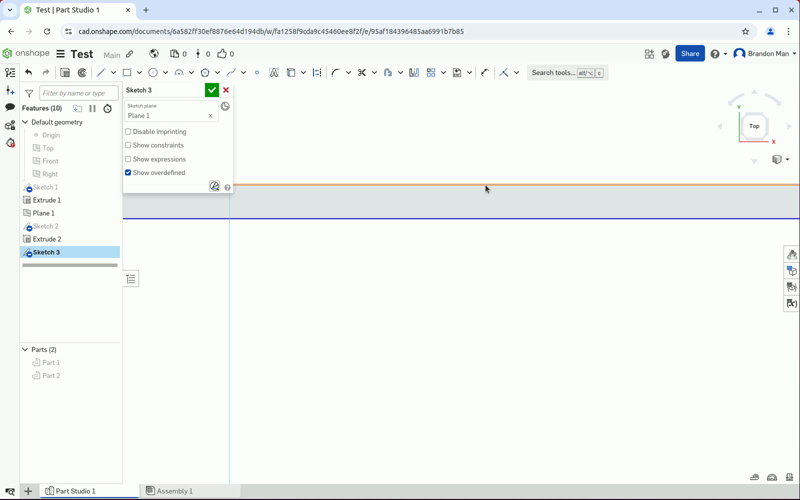
click(485, 184)
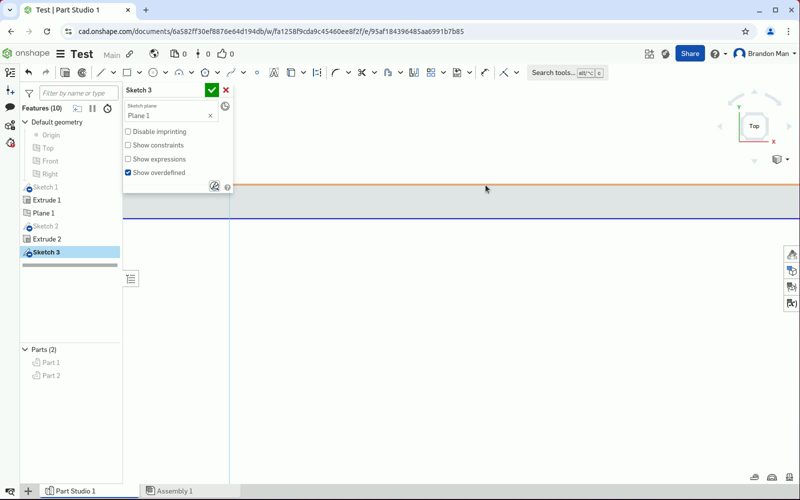
scroll(-6)
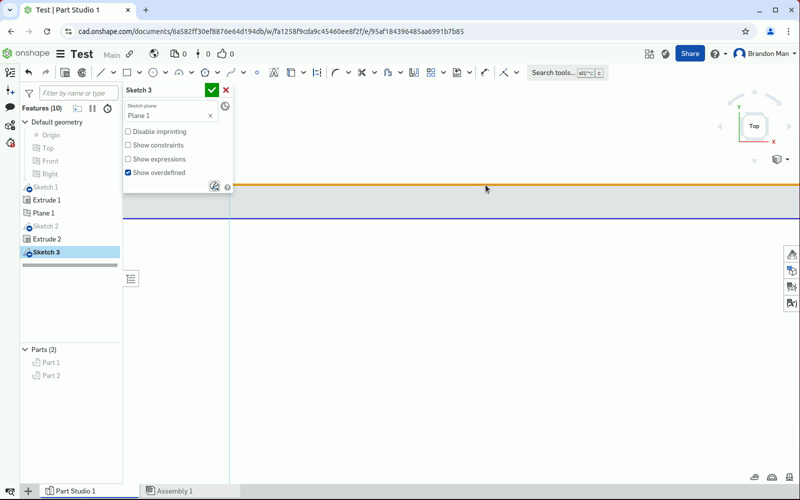
scroll(-6)
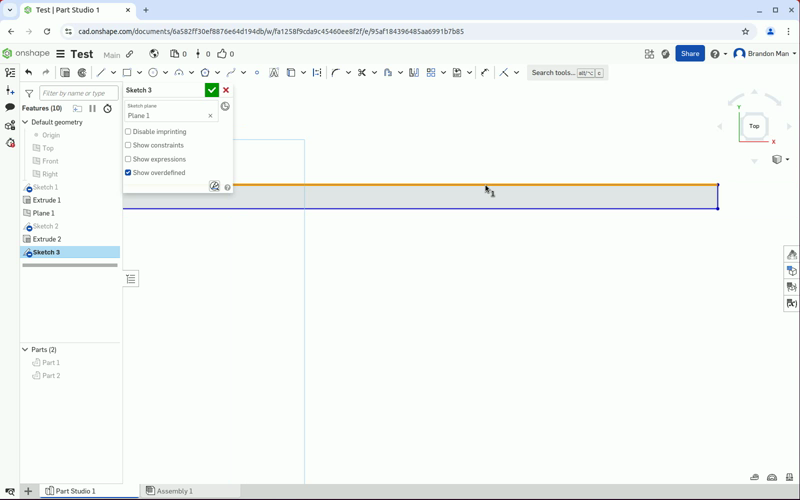
scroll(-6)
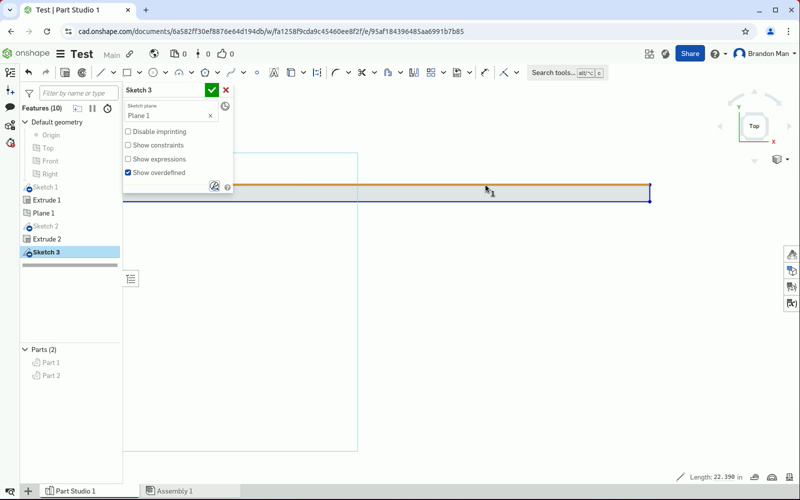
scroll(-6)
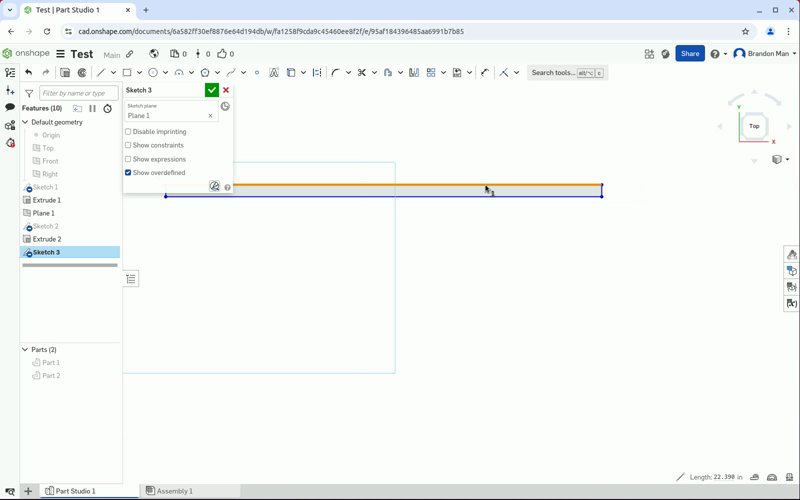
scroll(-6)
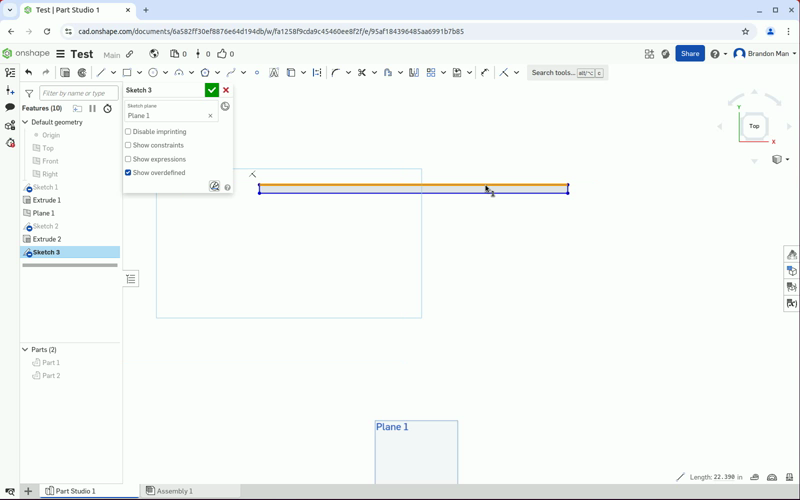
scroll(-6)
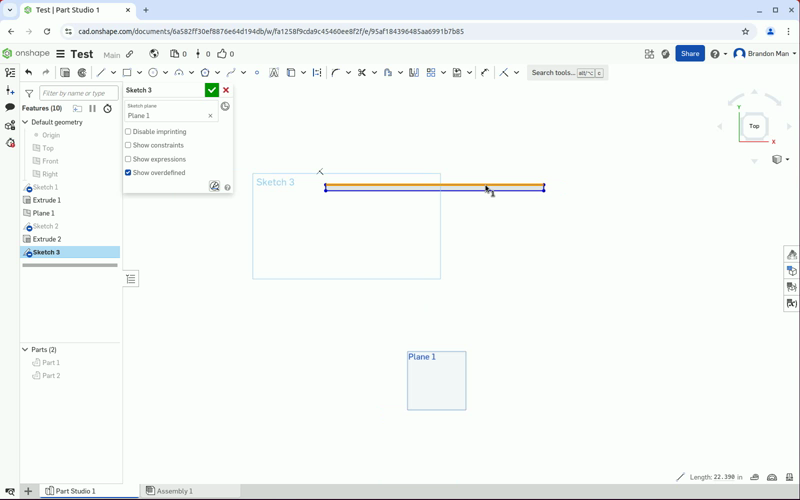
scroll(-6)
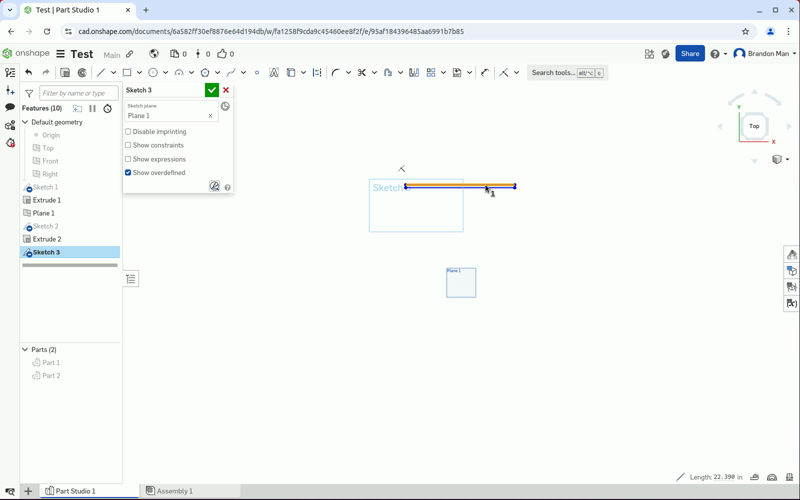
mouse_move(73, 352)
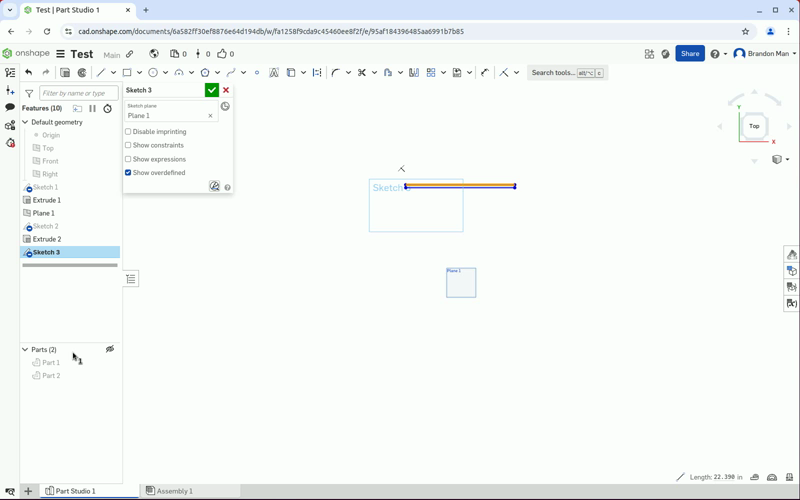
key(shift+y)
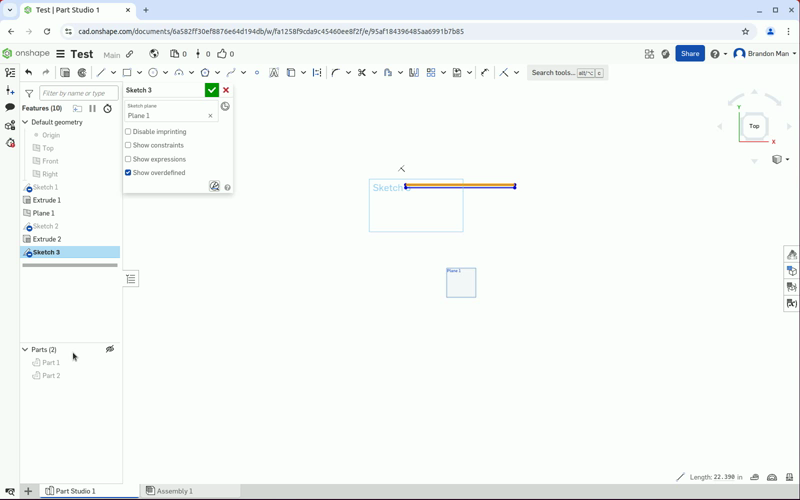
key(shift+e)
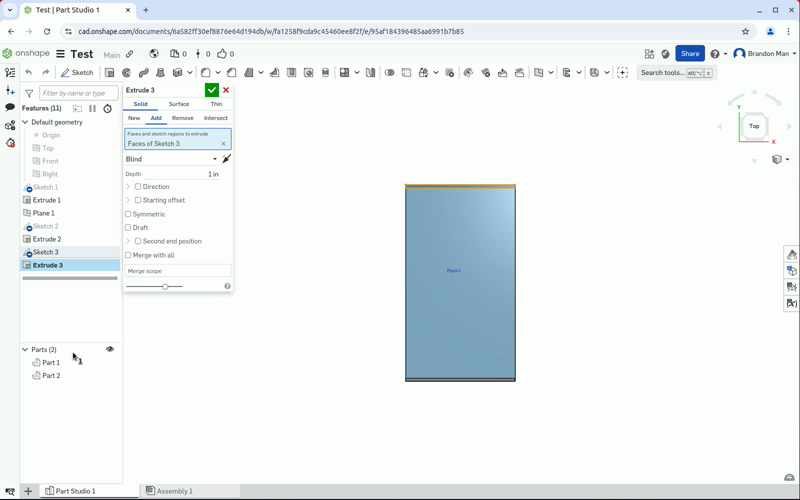
mouse_move(143, 106)
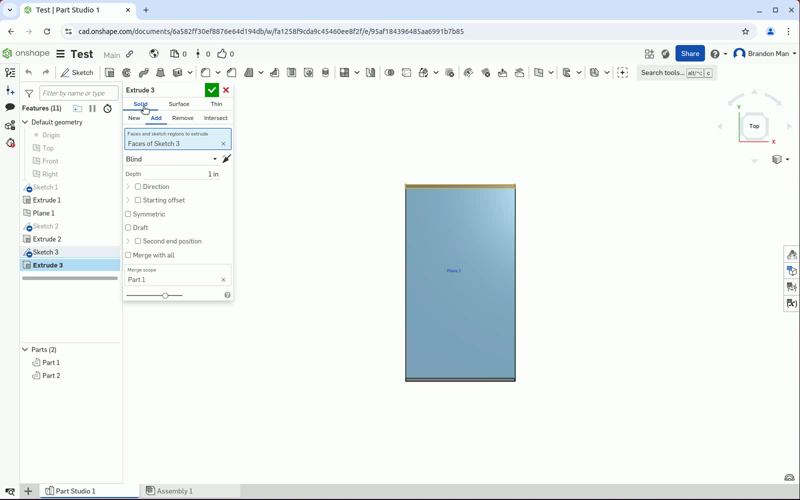
click(143, 106)
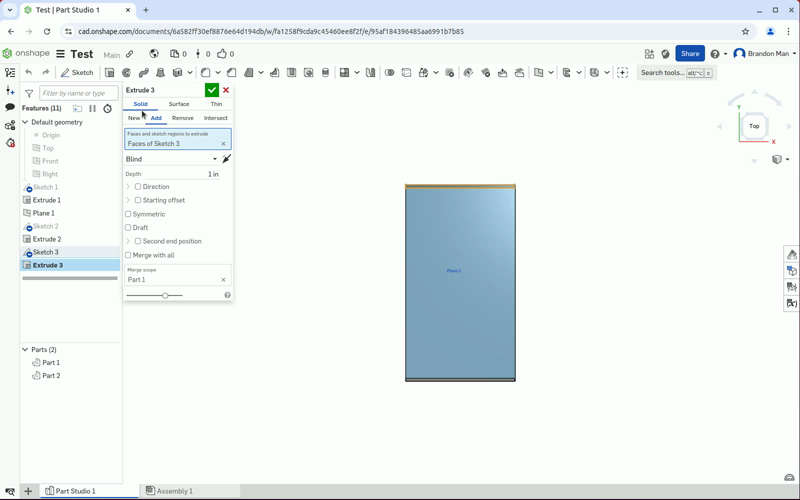
mouse_move(137, 120)
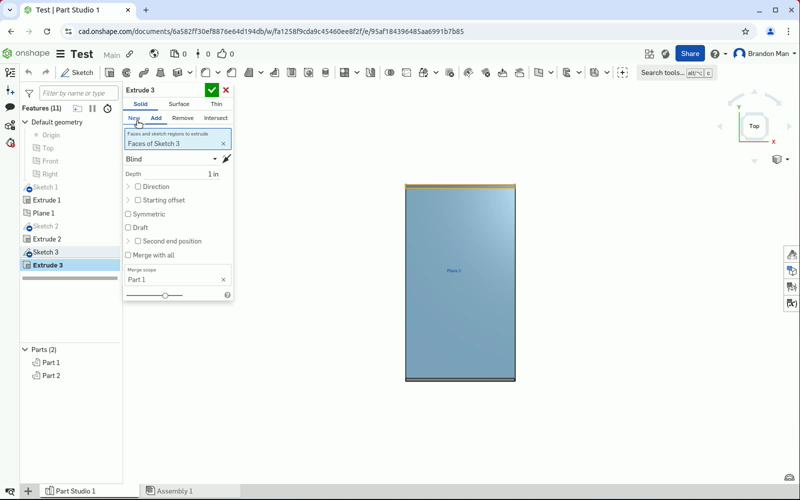
click(137, 120)
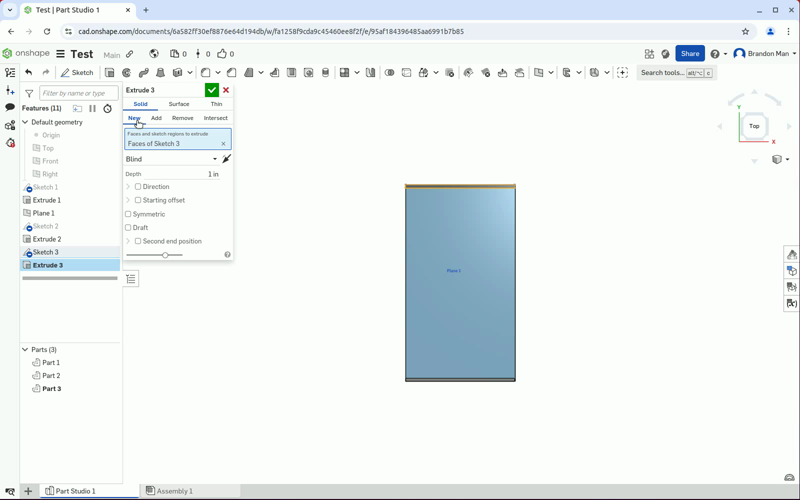
key(tab, 4)
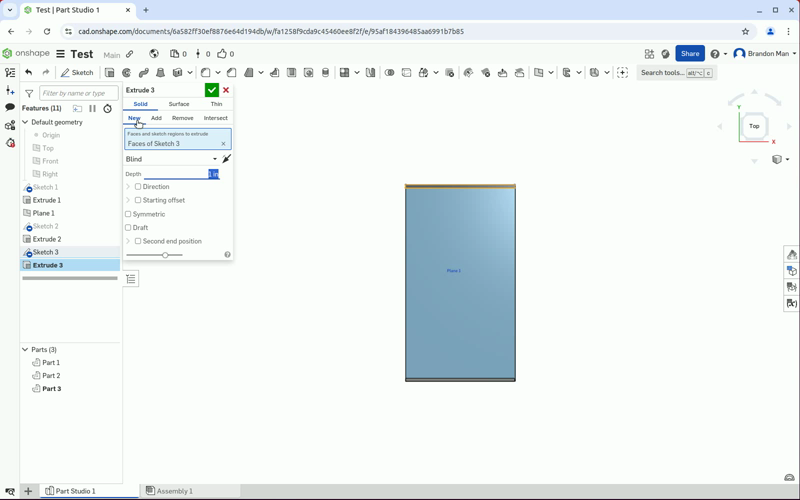
text(22.386)
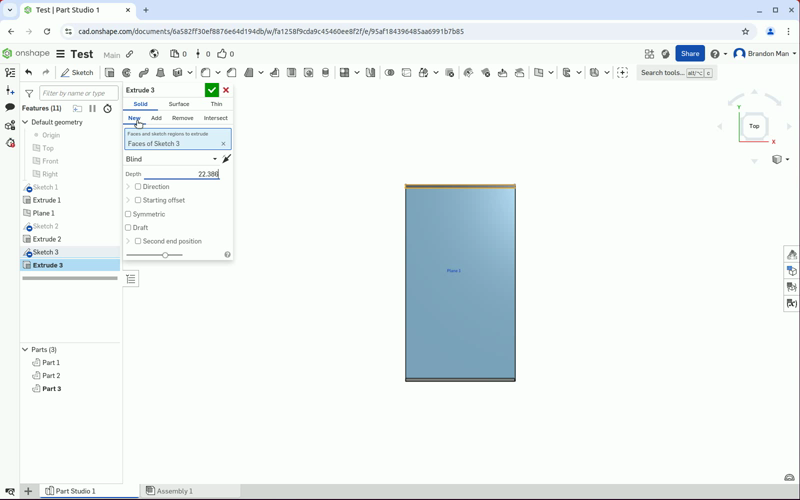
key(enter)
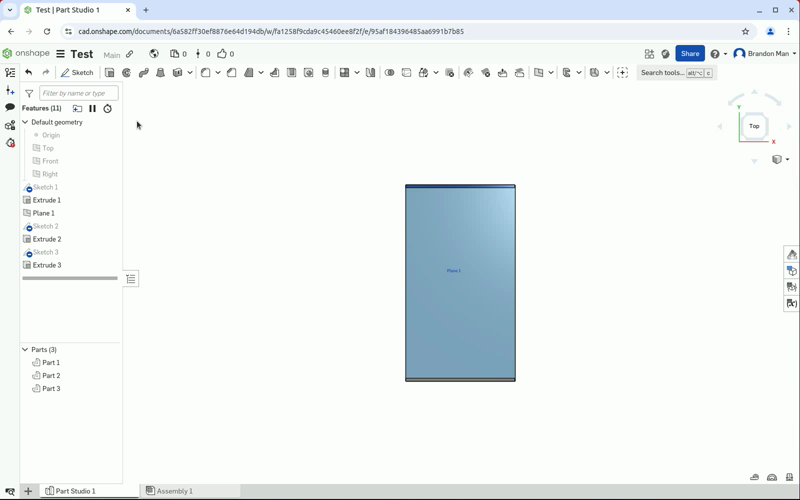
key(shift+h)
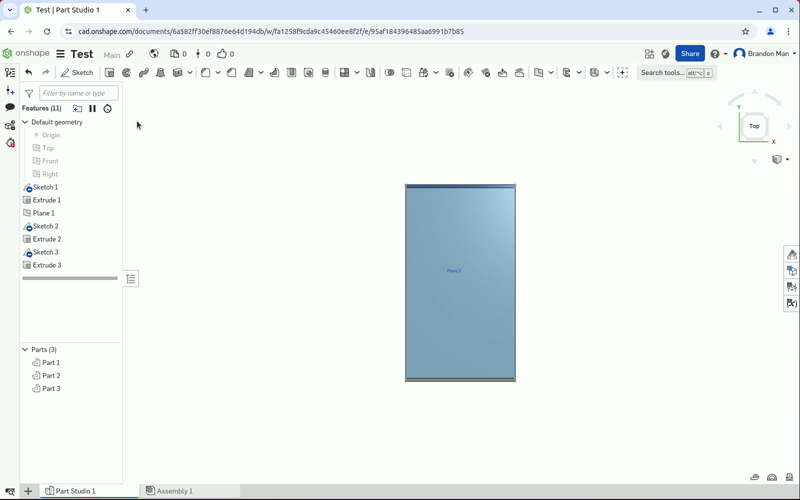
key(shift+h)
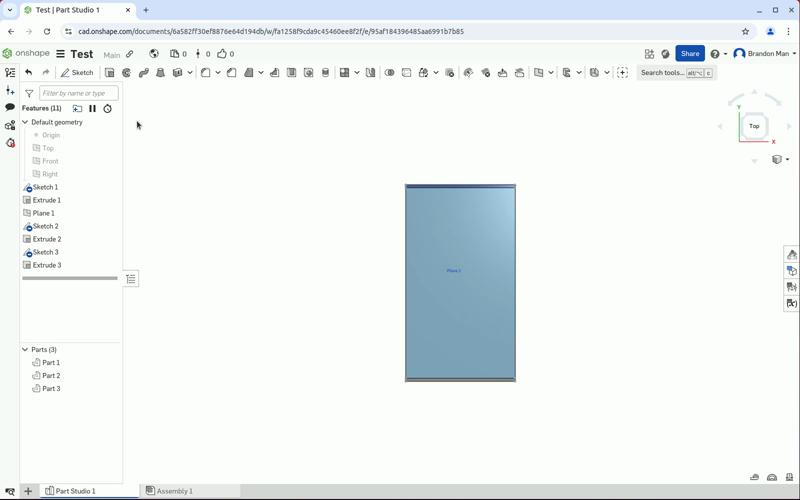
key(shift+7)
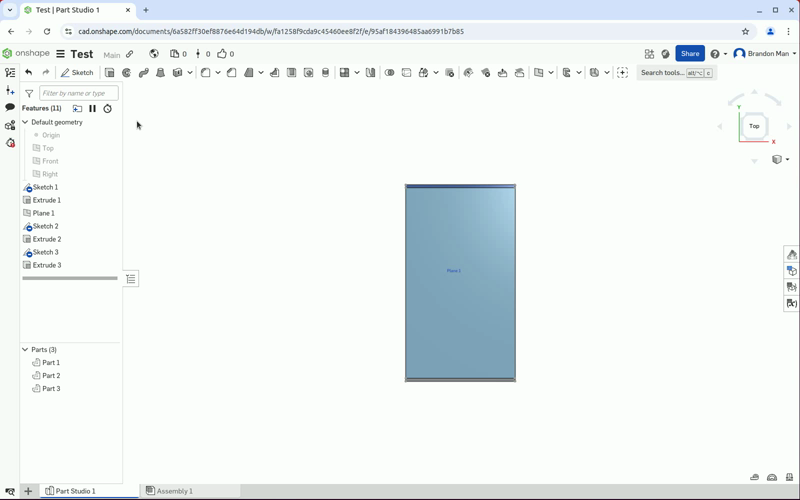
key(up, 3)
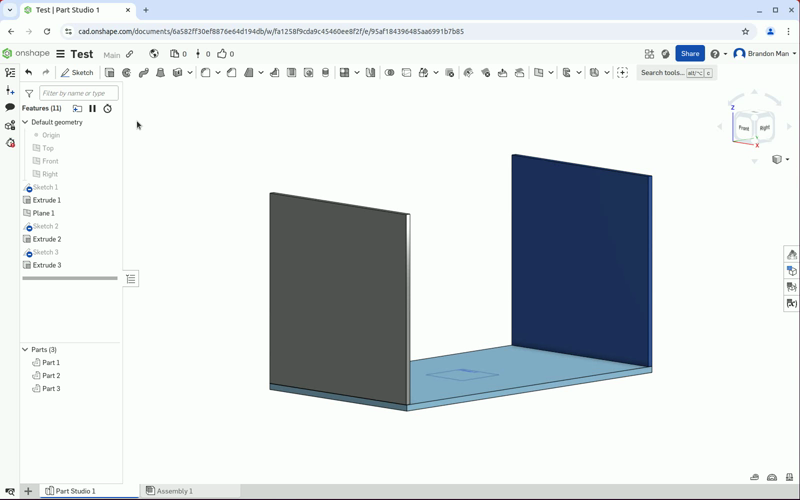
key(left, 3)
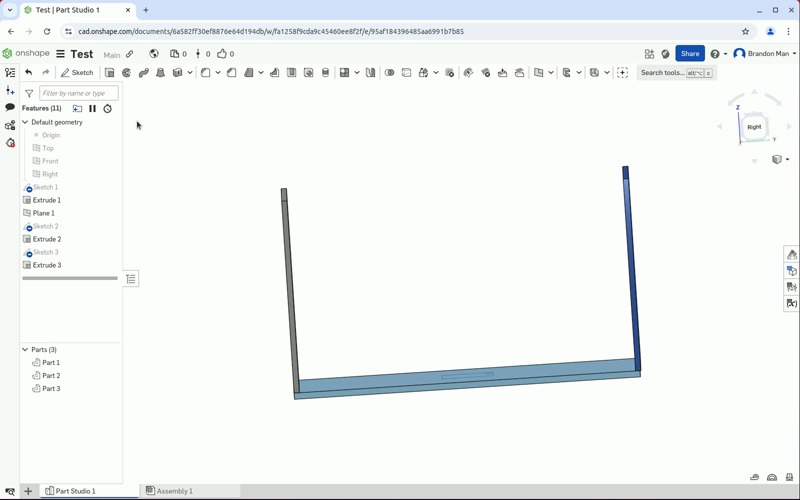
key(right, 3)
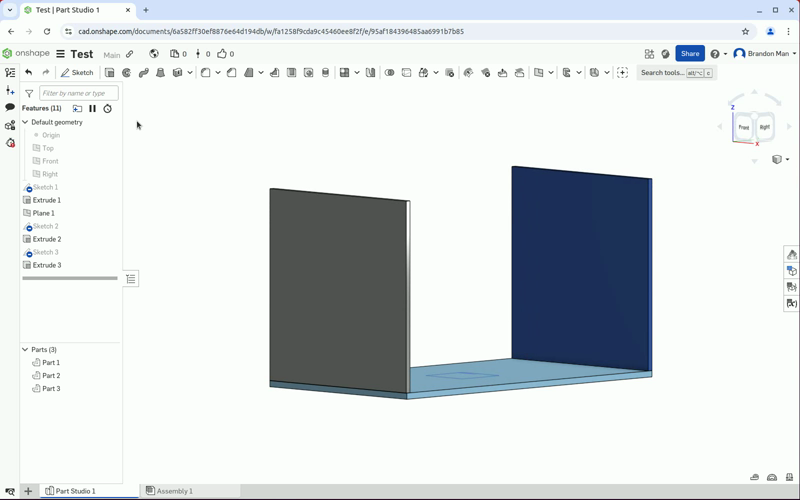
key(down, 3)
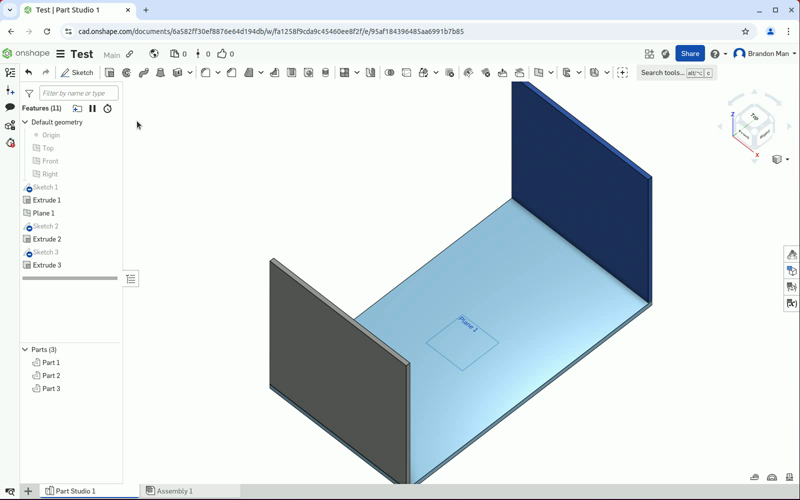
mouse_move(73, 189)
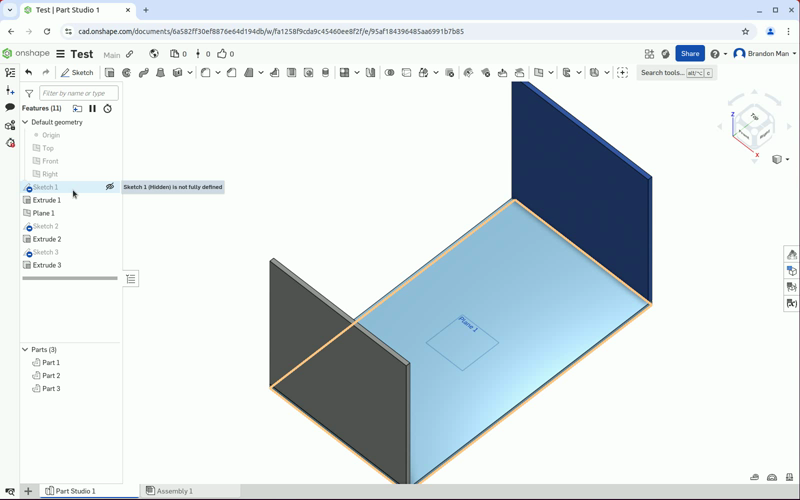
click(73, 189)